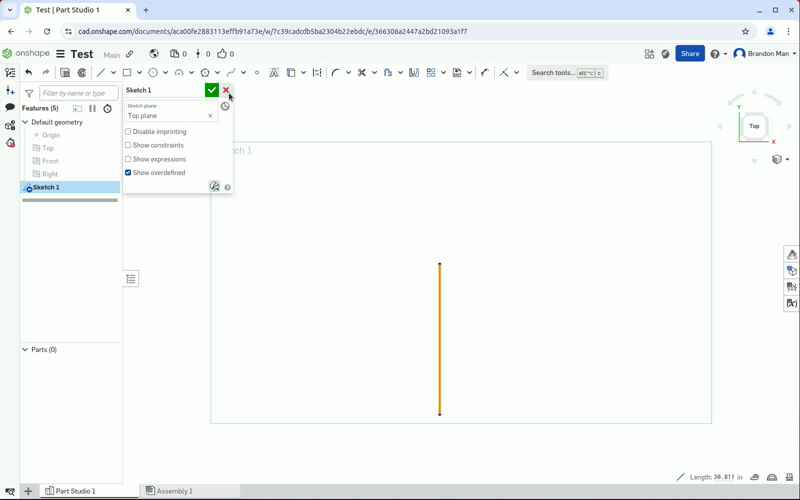
key(shift+h)
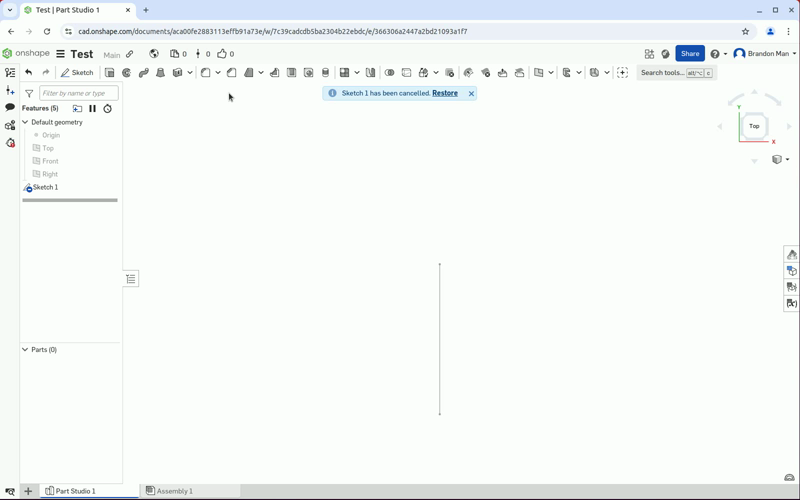
mouse_move(73, 352)
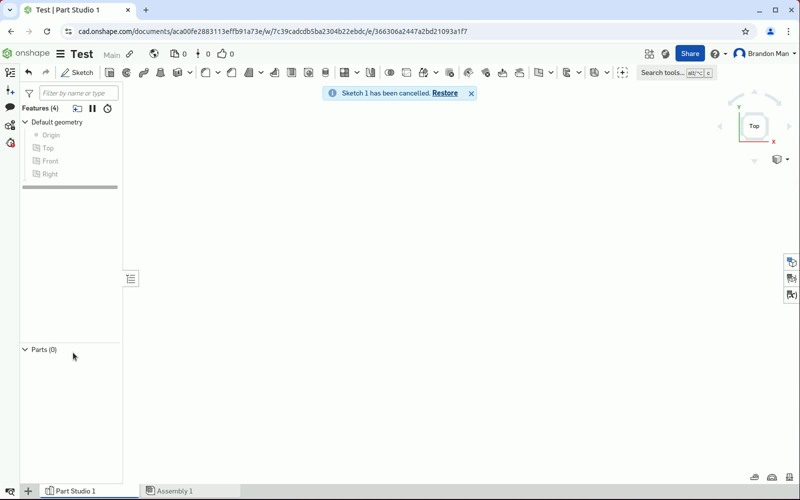
key(y)
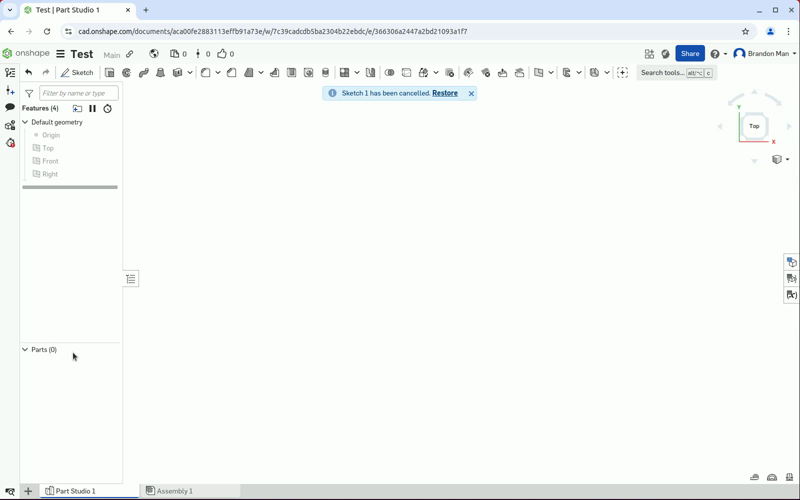
key(shift+p)
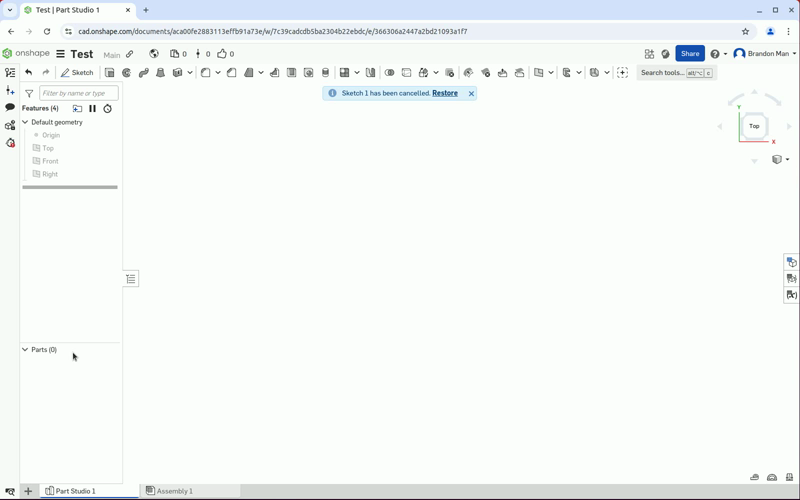
key(space)
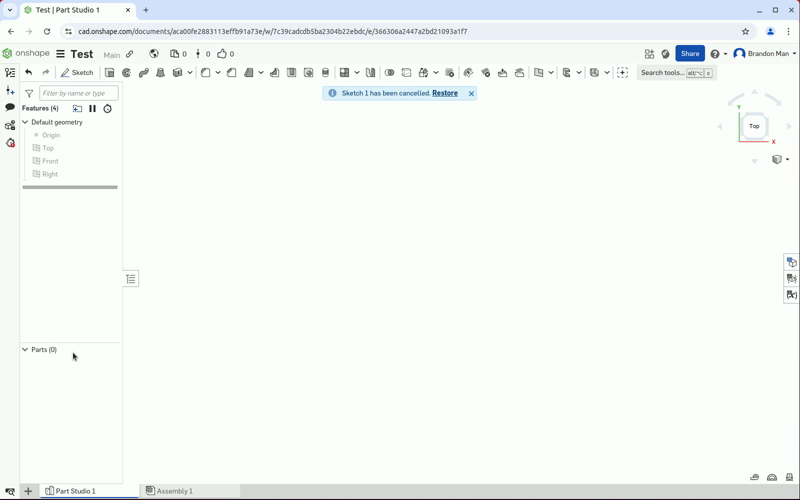
key_down(shift)
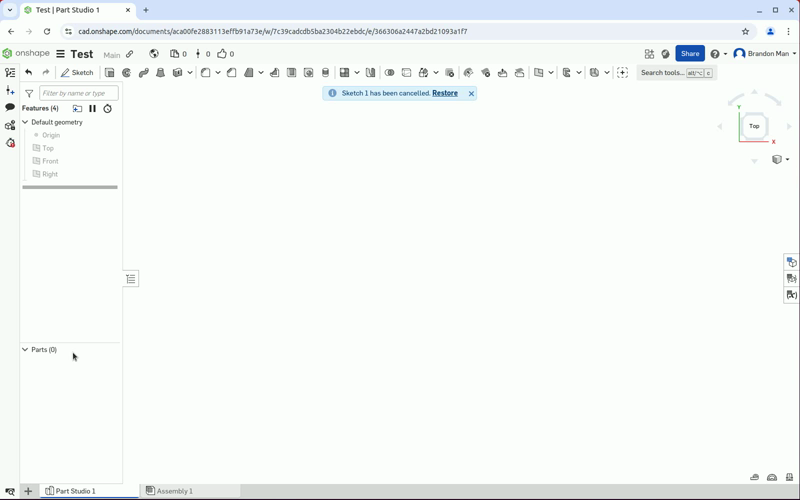
key(up)
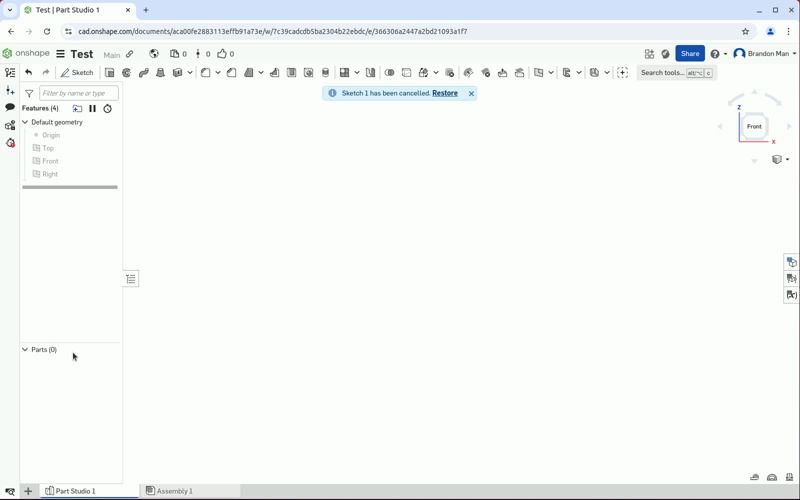
key_up(shift)
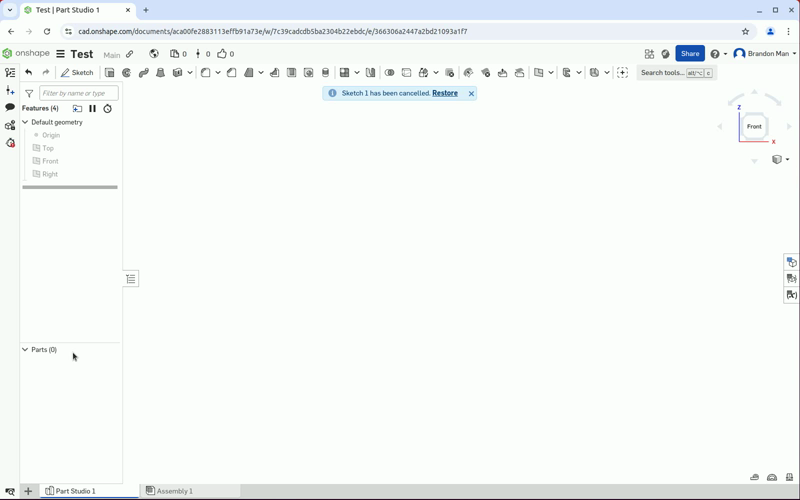
mouse_move(73, 352)
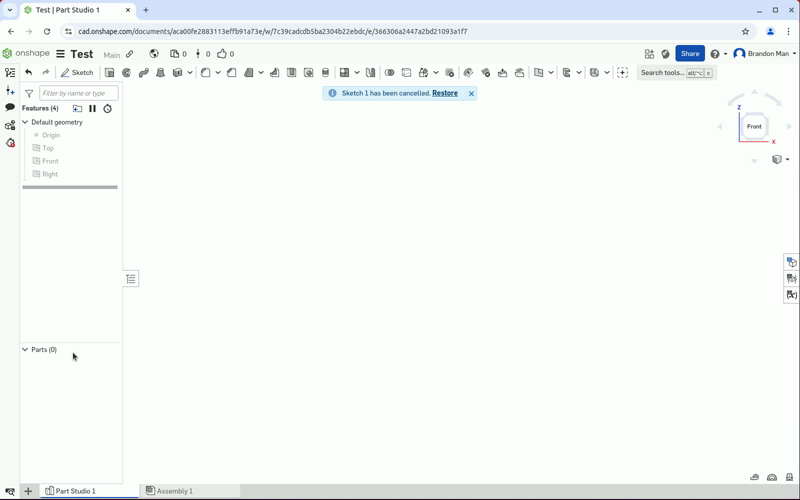
key(shift+y)
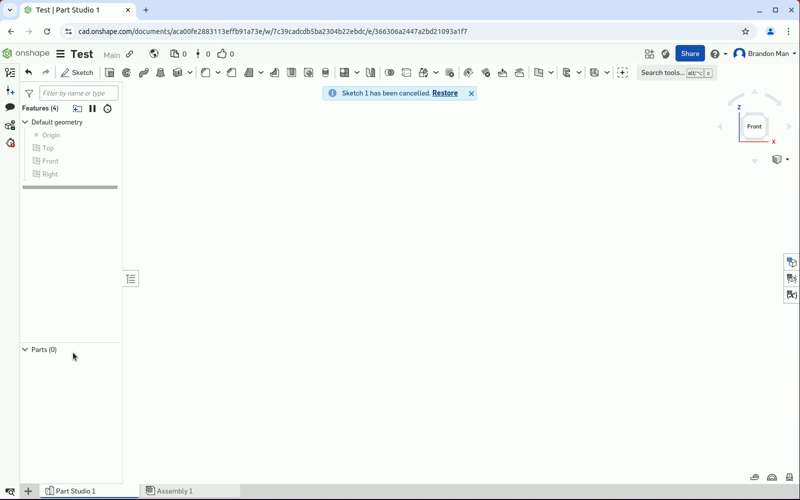
key(shift+s)
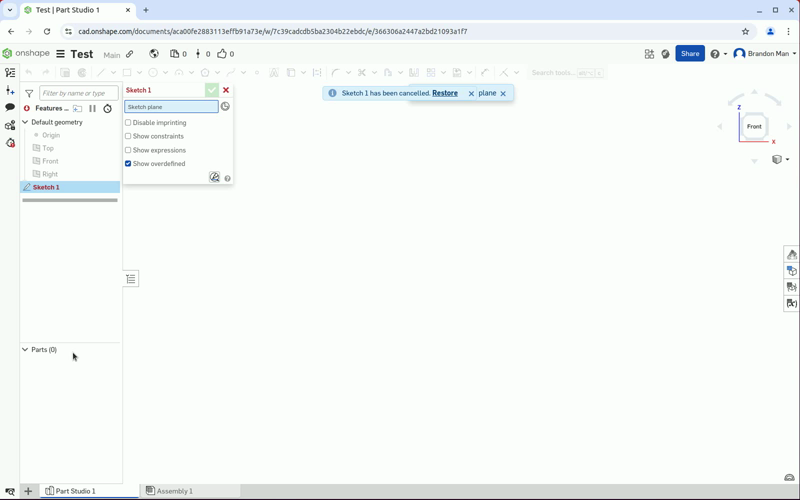
mouse_move(73, 163)
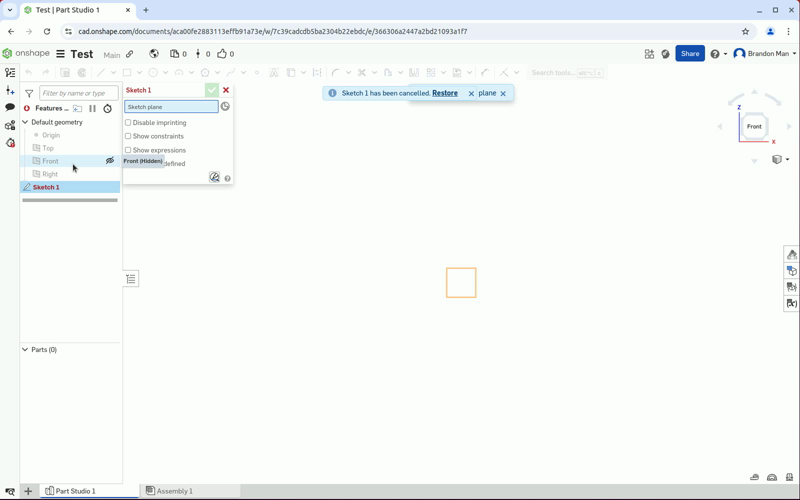
click(73, 163)
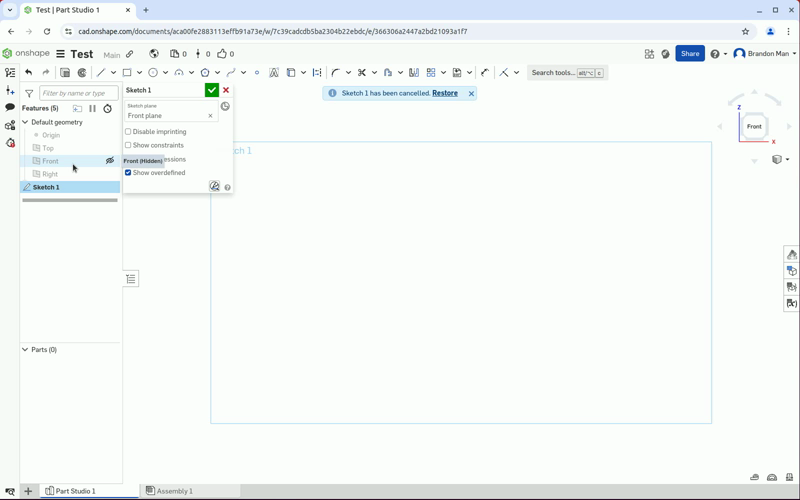
mouse_move(73, 352)
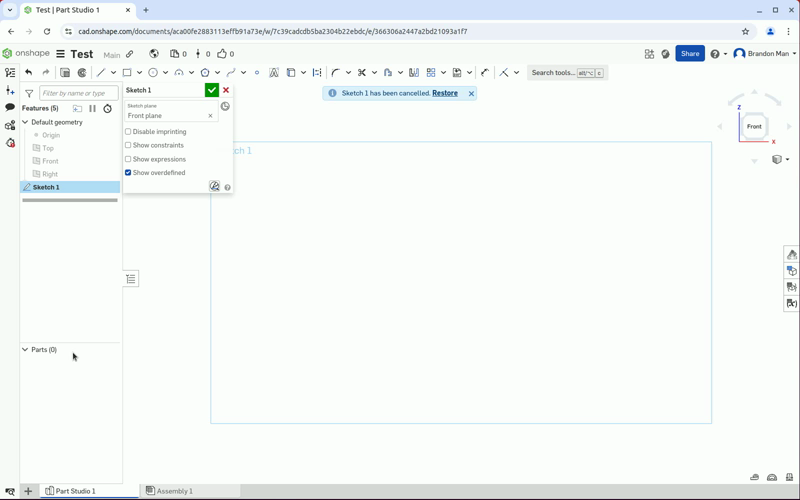
key(y)
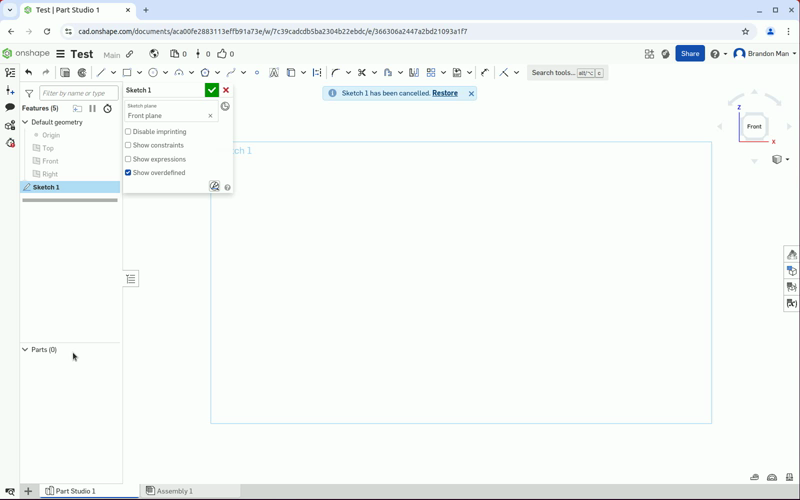
key(l)
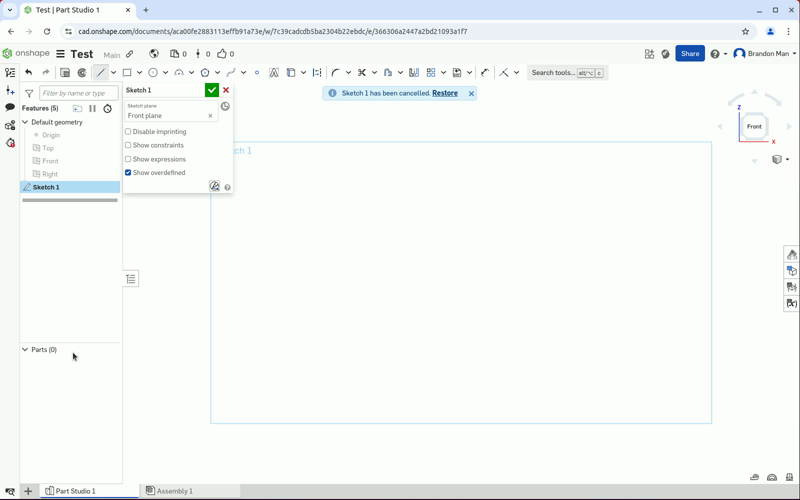
key_down(shift)
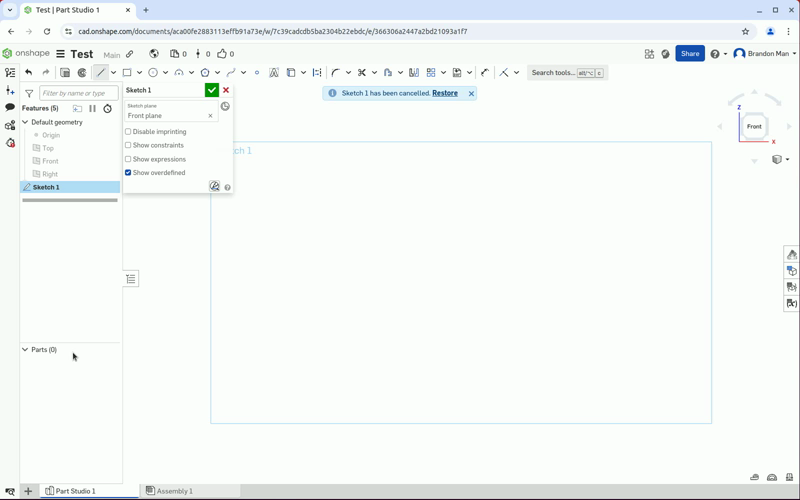
mouse_move(391, 386)
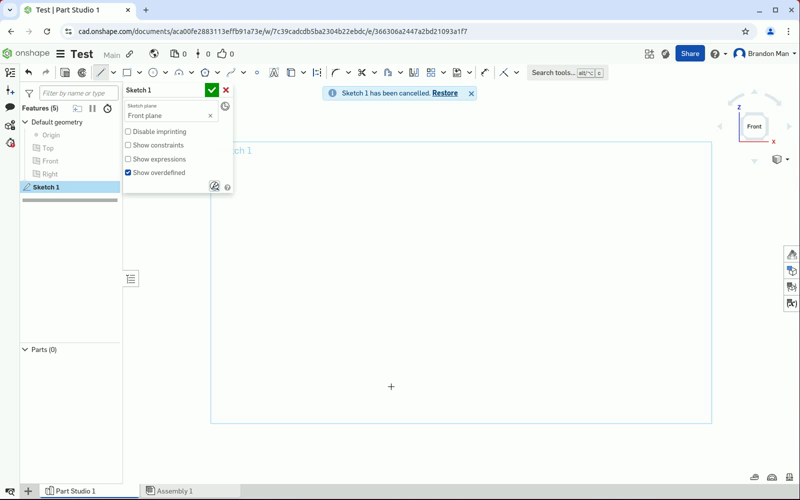
click(391, 386)
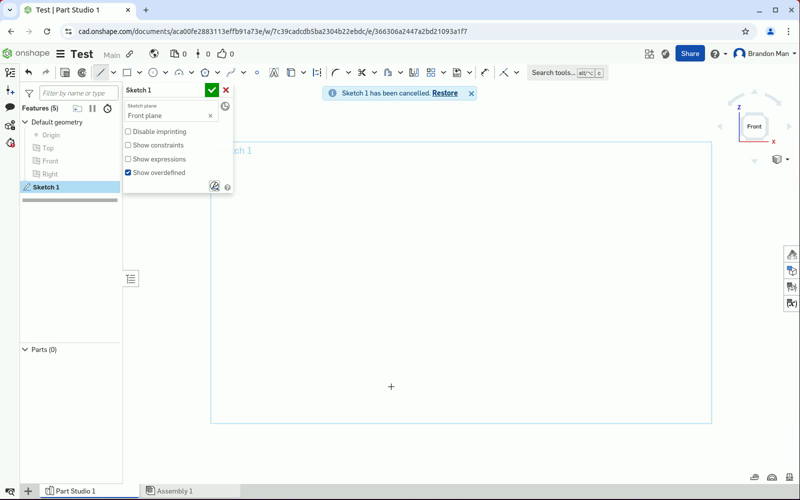
key_up(shift)
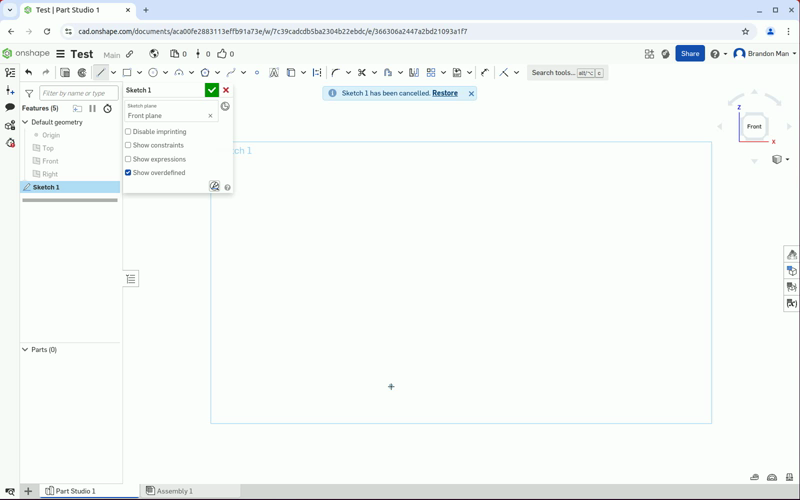
key_down(shift)
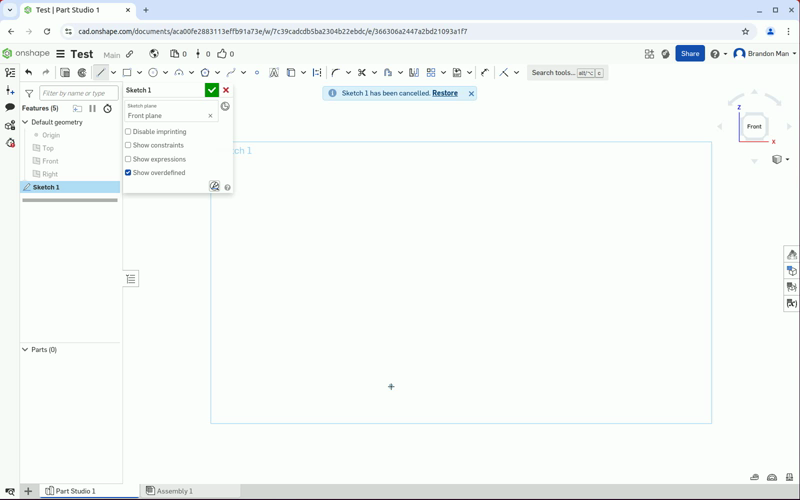
mouse_move(528, 386)
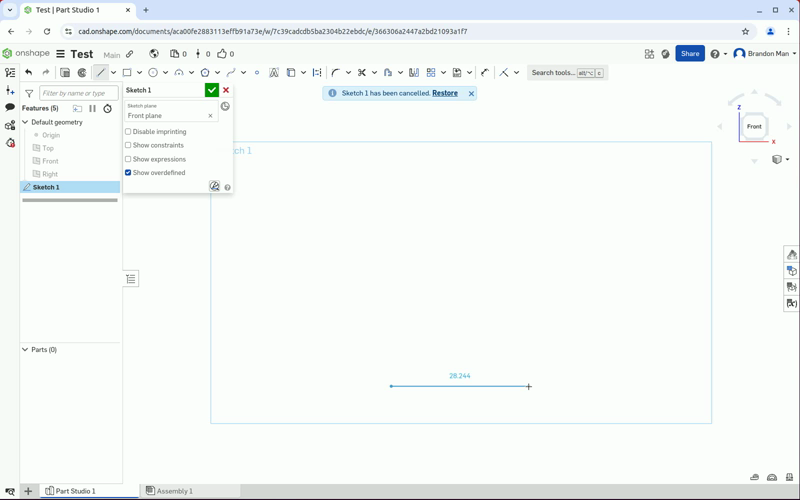
click(528, 386)
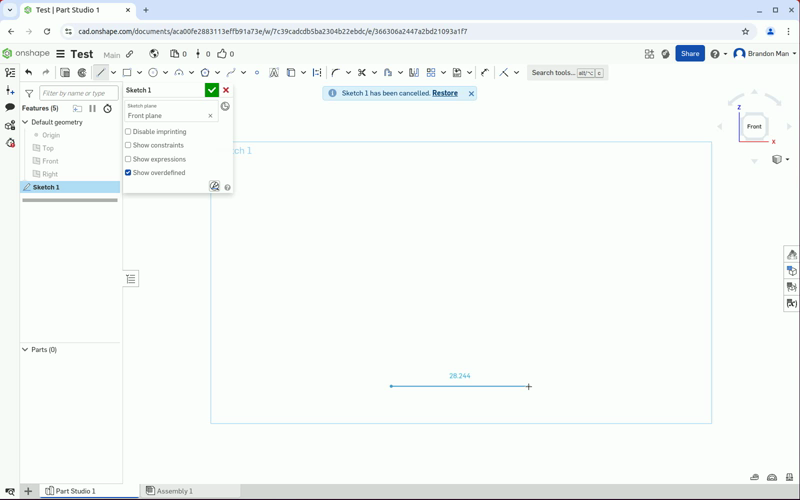
key_up(shift)
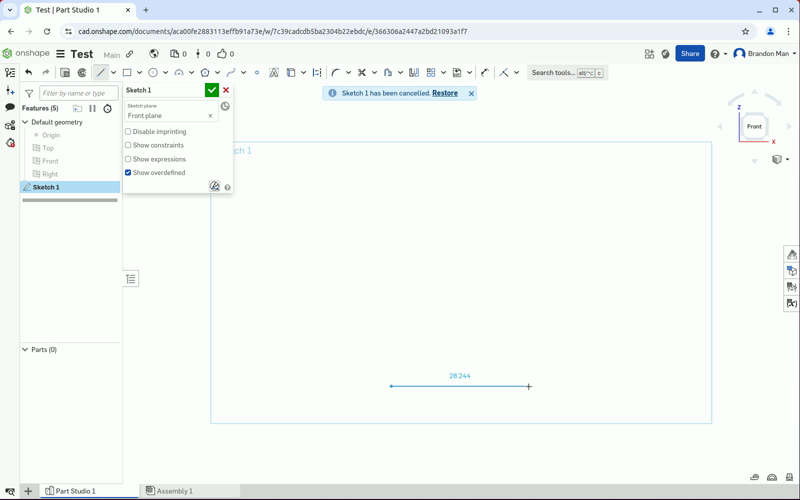
key_down(shift)
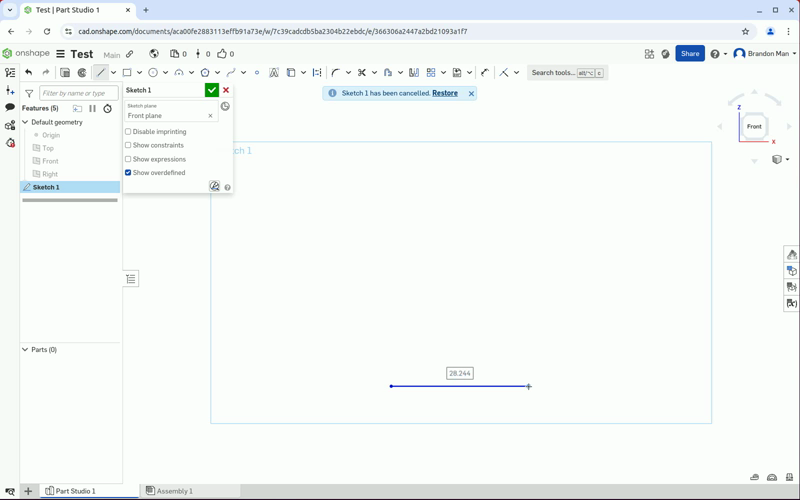
mouse_move(528, 179)
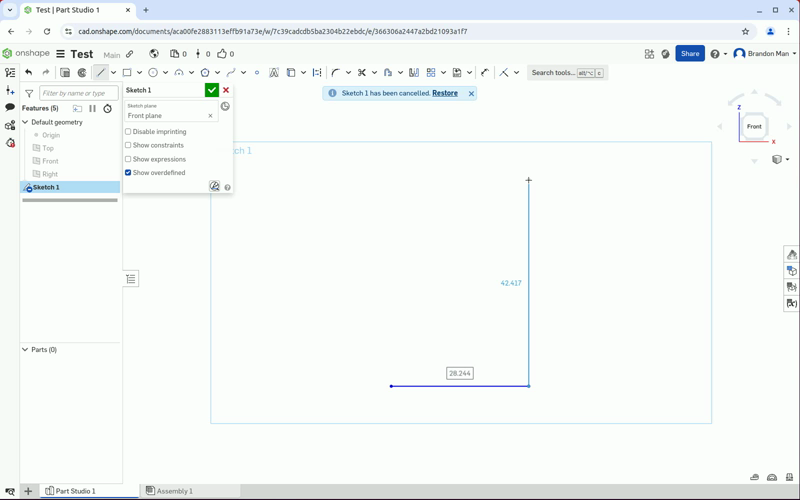
click(528, 179)
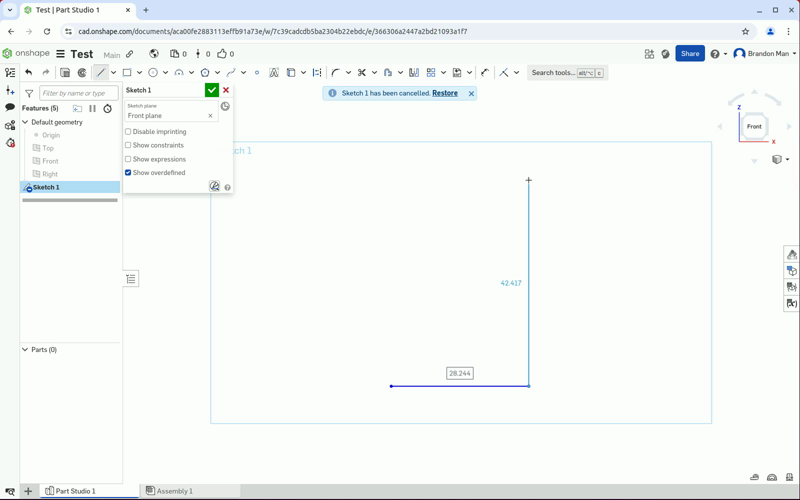
key_up(shift)
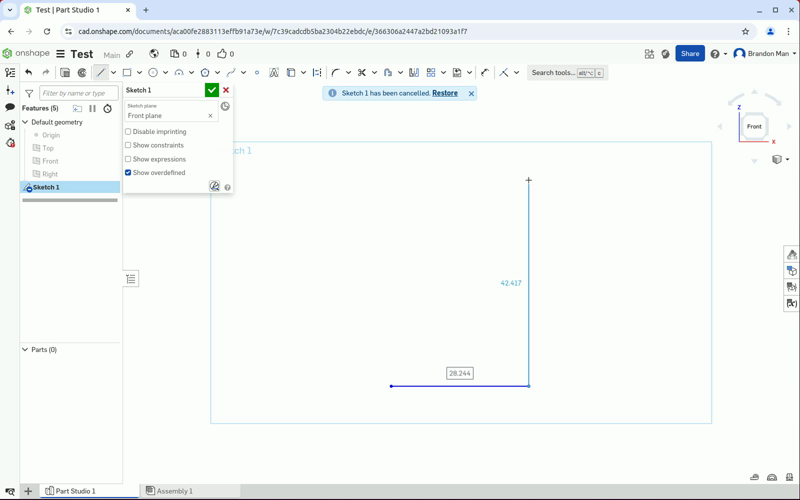
key_down(shift)
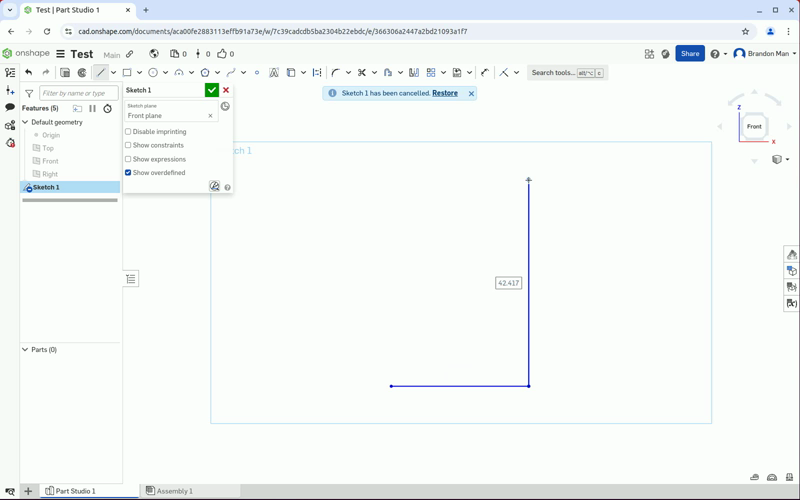
mouse_move(391, 179)
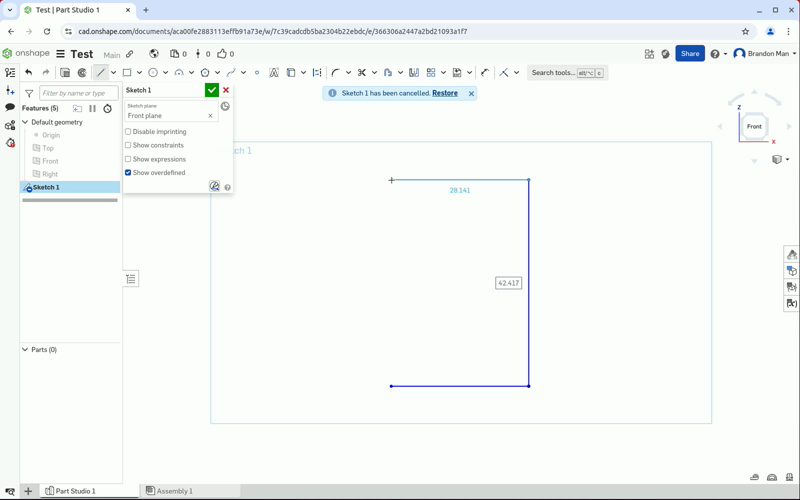
click(391, 179)
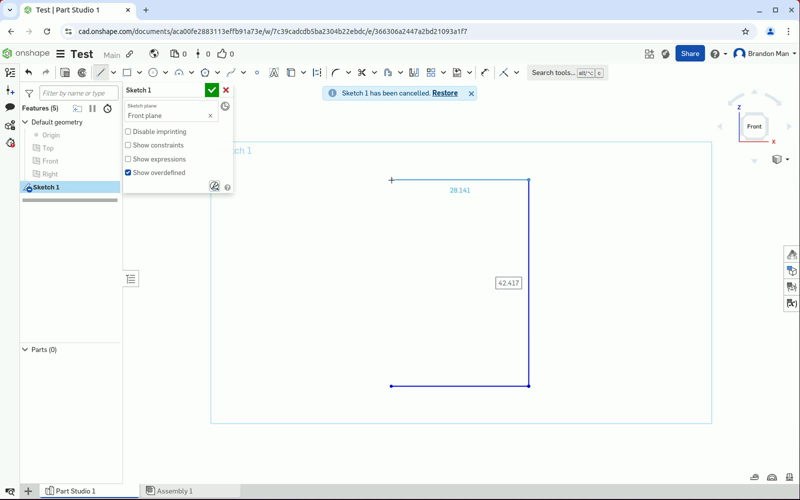
key_up(shift)
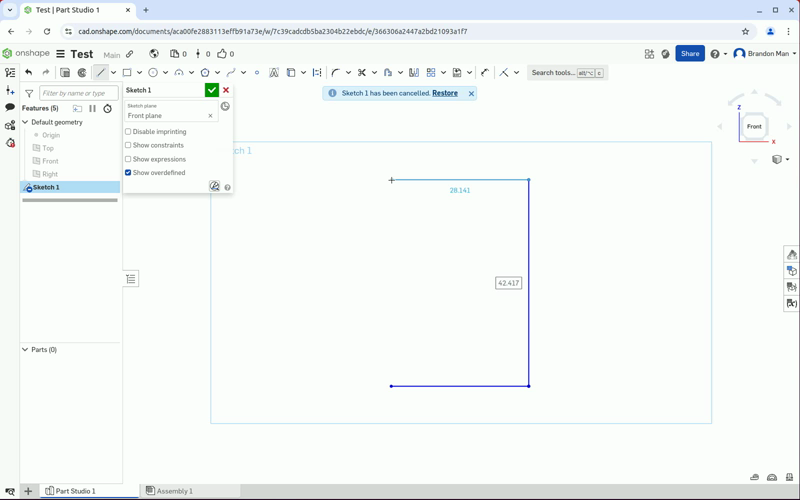
key_down(shift)
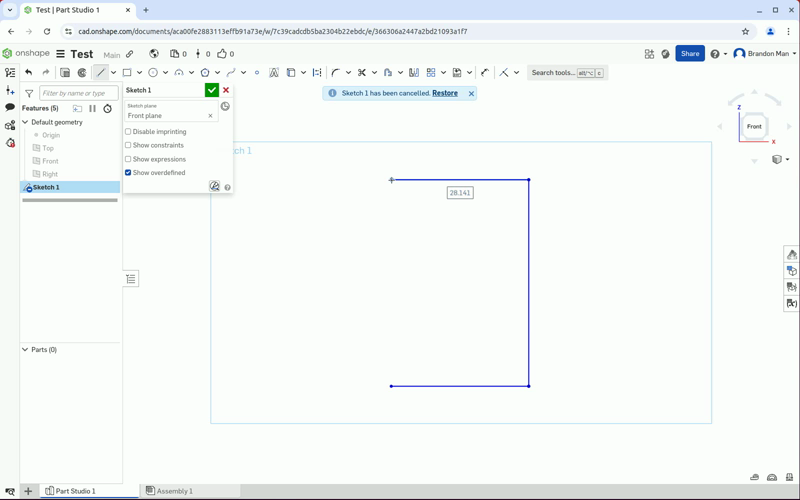
mouse_move(391, 386)
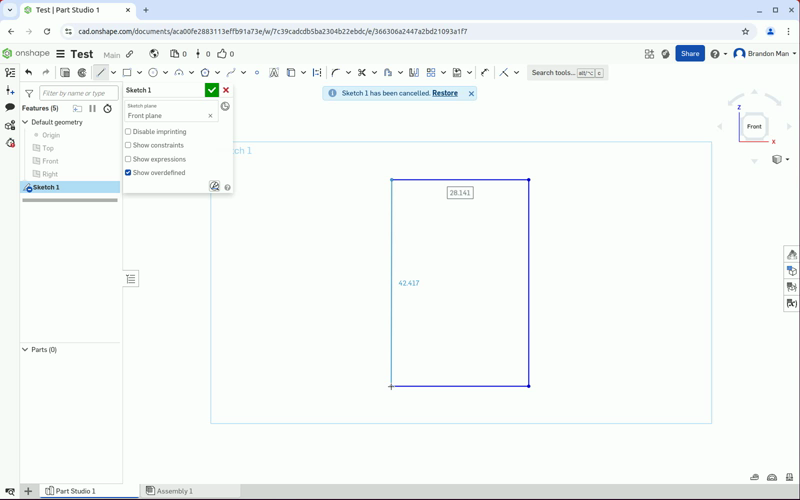
key_up(shift)
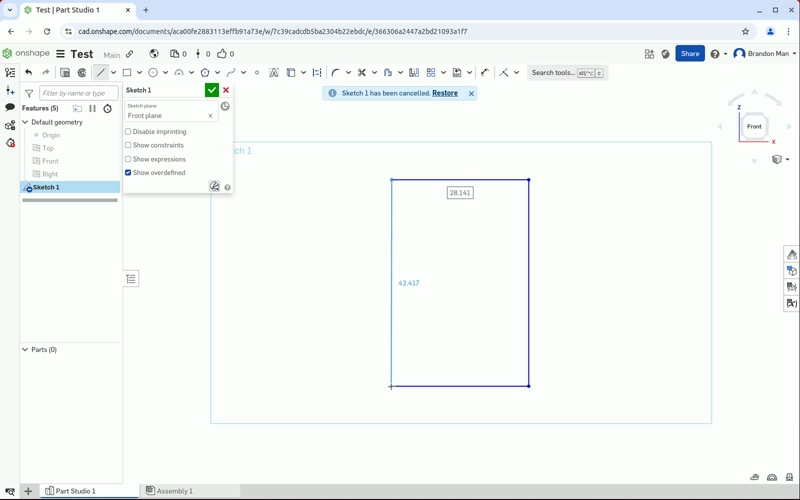
click(391, 386)
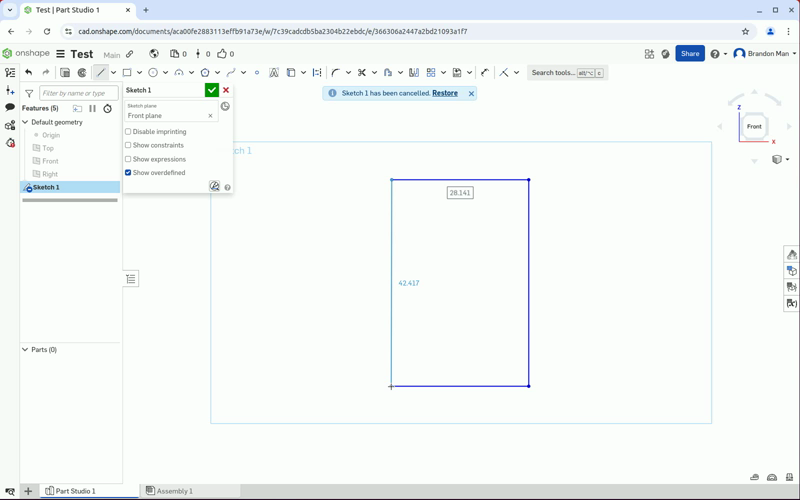
key(esc)
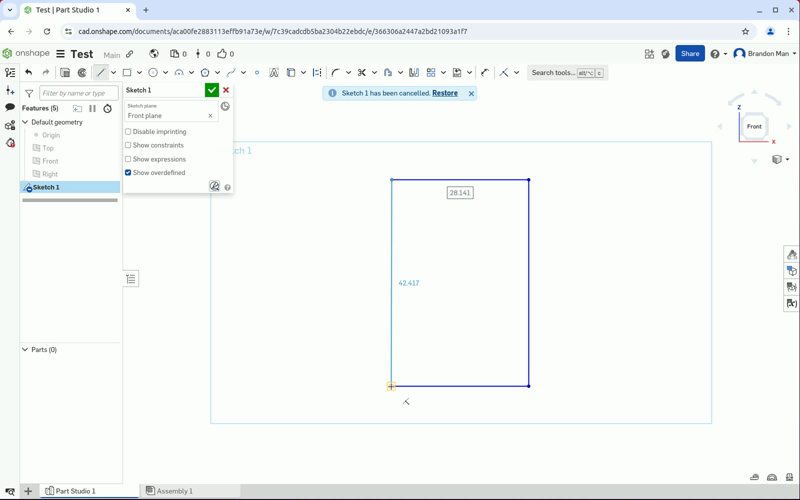
mouse_move(500, 326)
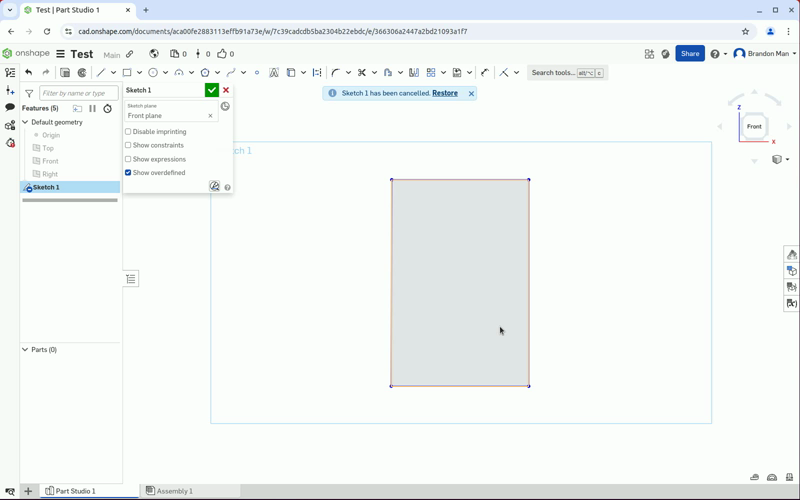
click(500, 326)
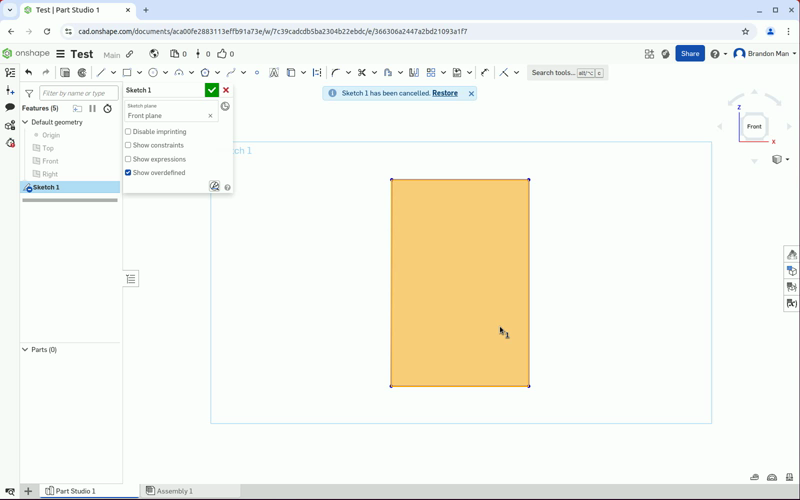
mouse_move(73, 352)
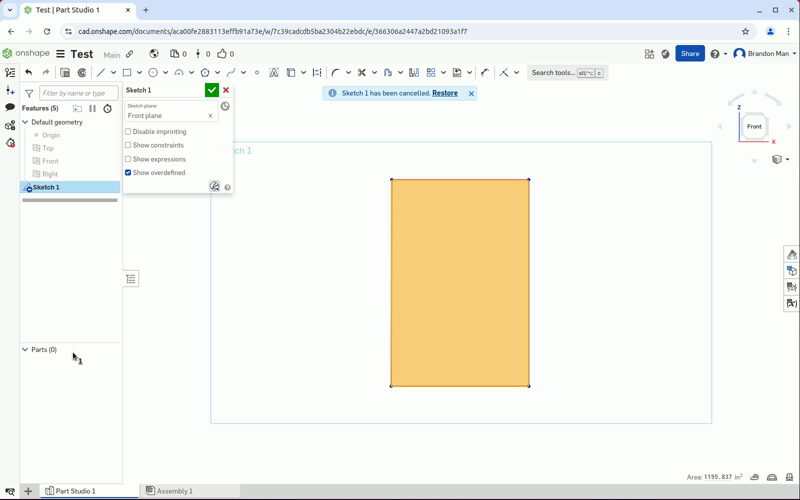
key(shift+y)
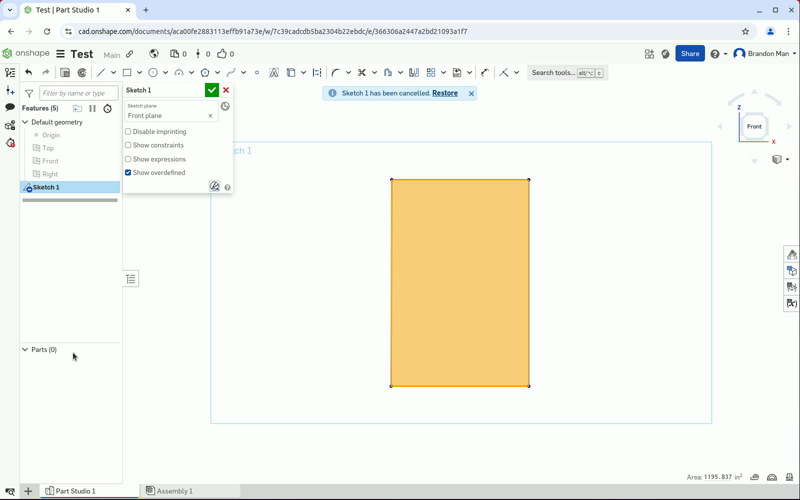
key(shift+e)
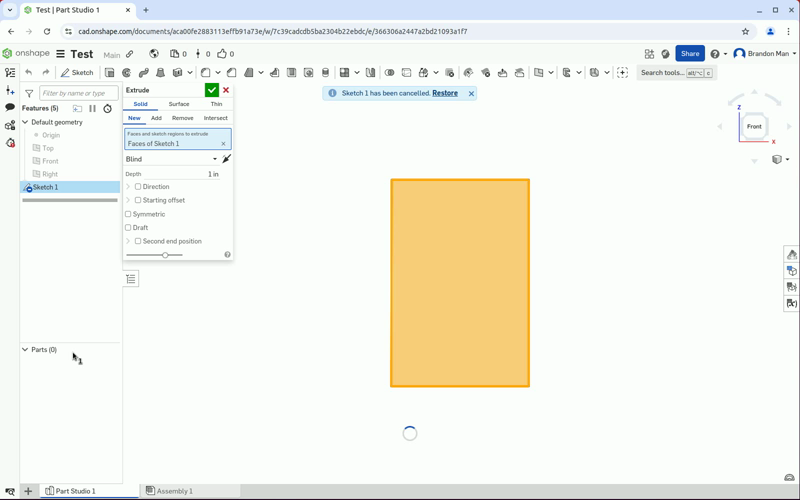
mouse_move(143, 106)
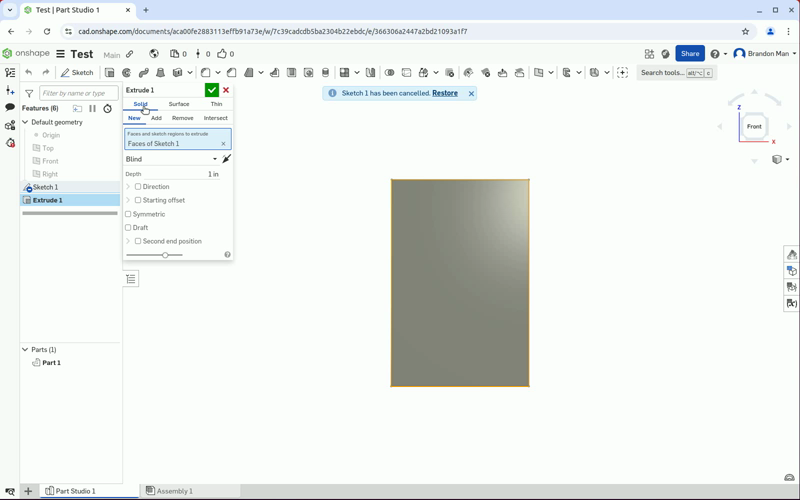
click(143, 106)
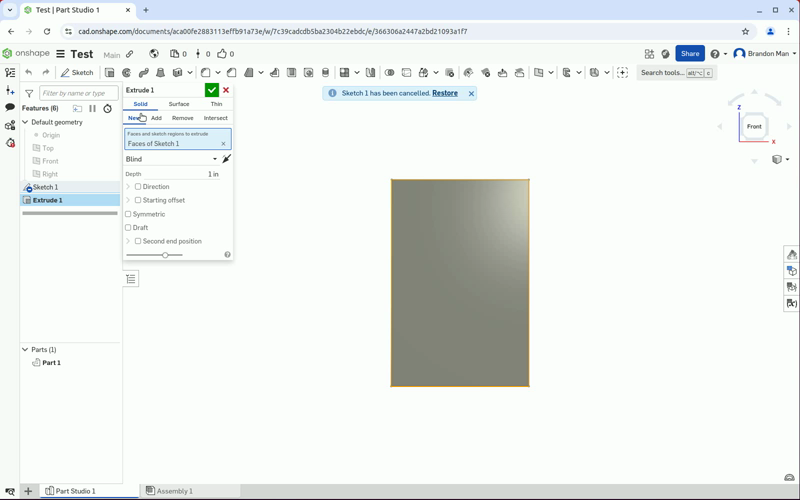
mouse_move(137, 120)
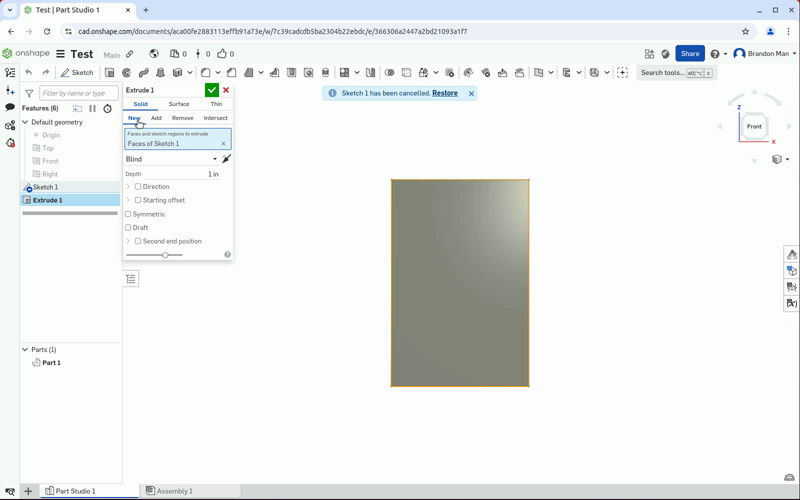
click(137, 120)
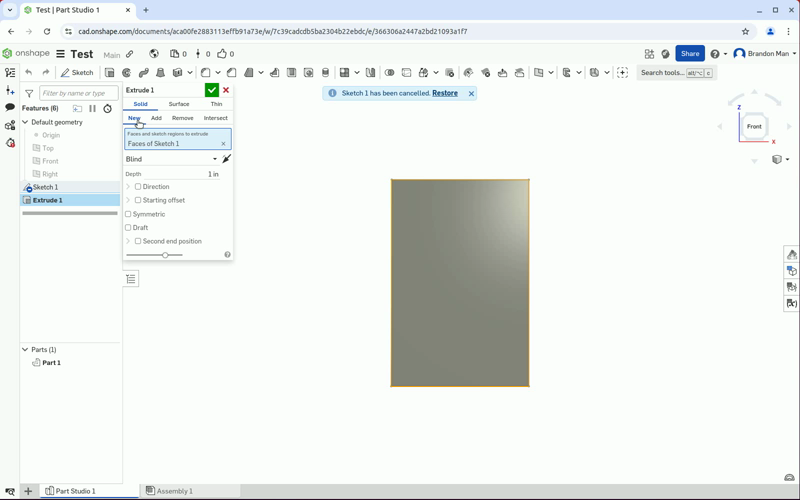
key(tab, 4)
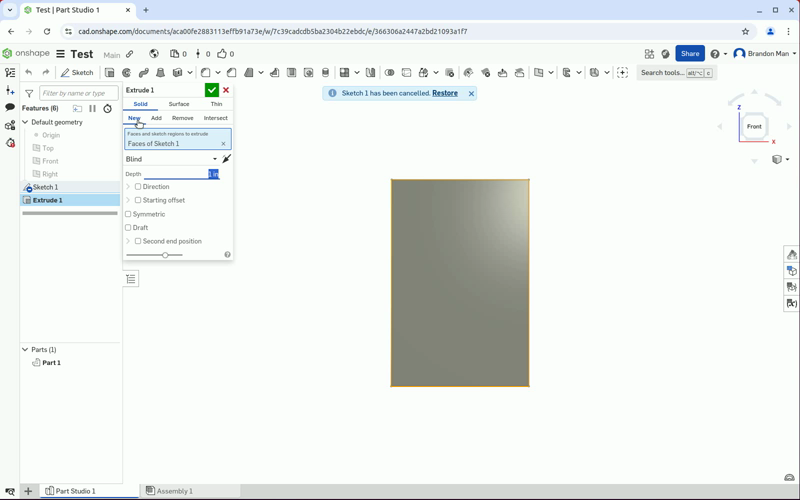
text(1.926)
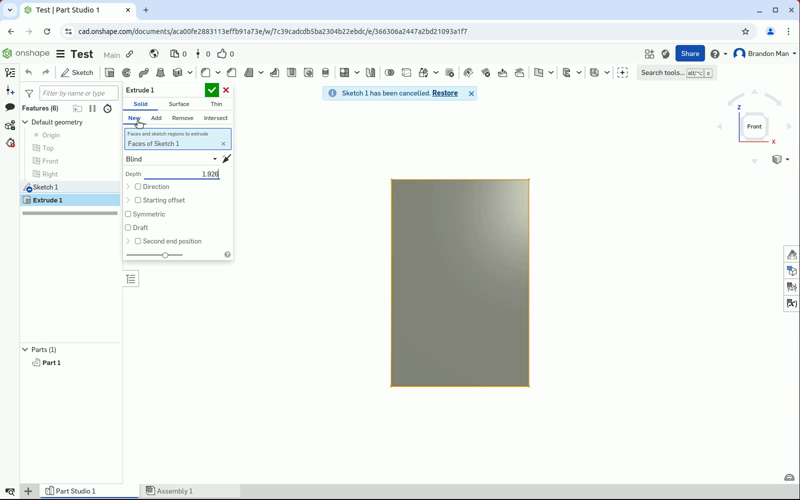
key(enter)
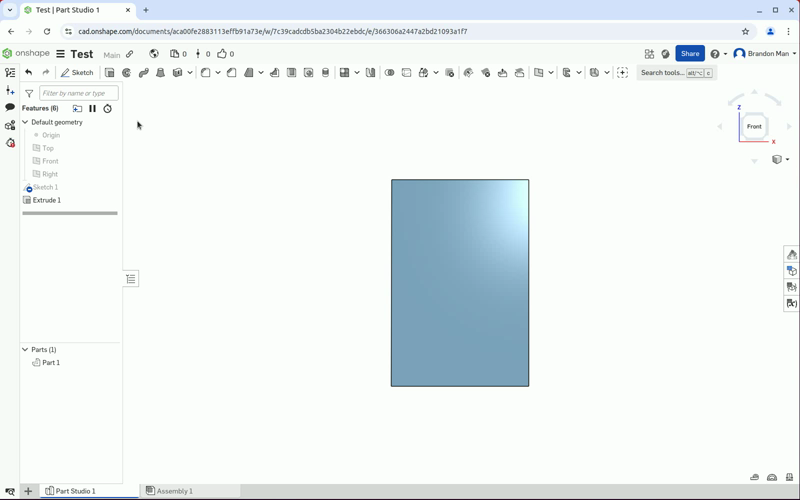
key(shift+h)
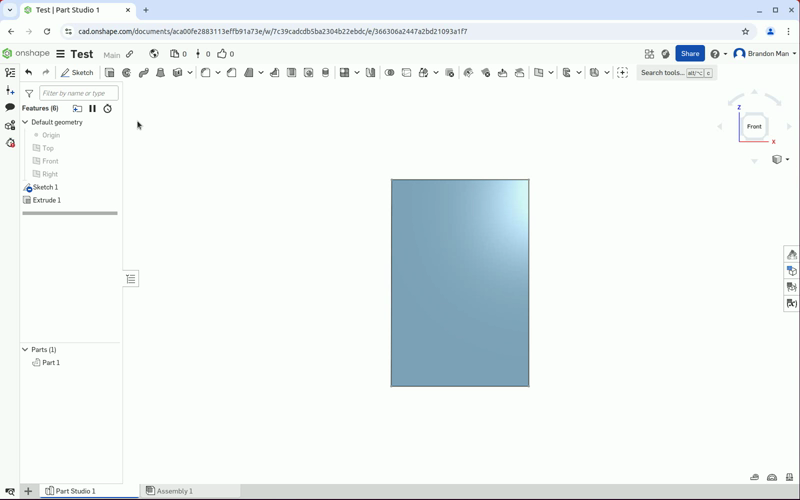
key(shift+h)
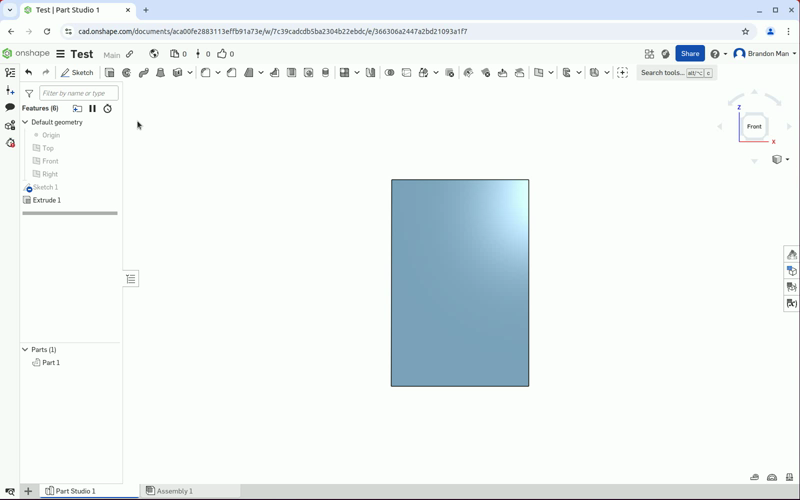
mouse_move(73, 189)
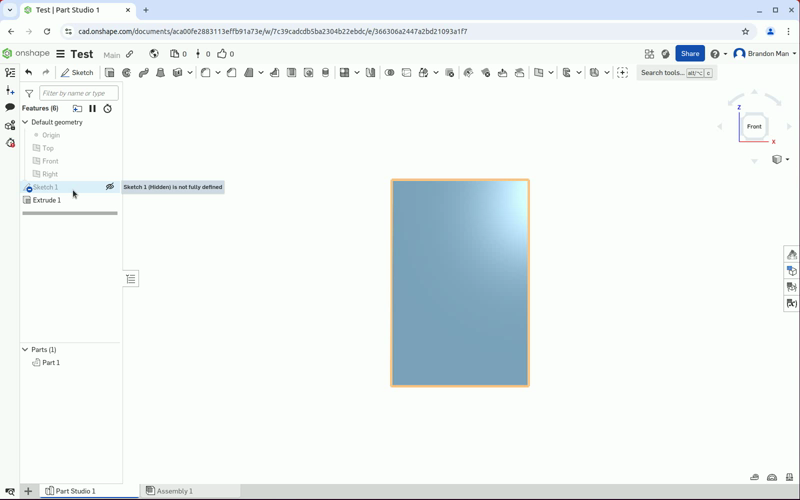
click(73, 189)
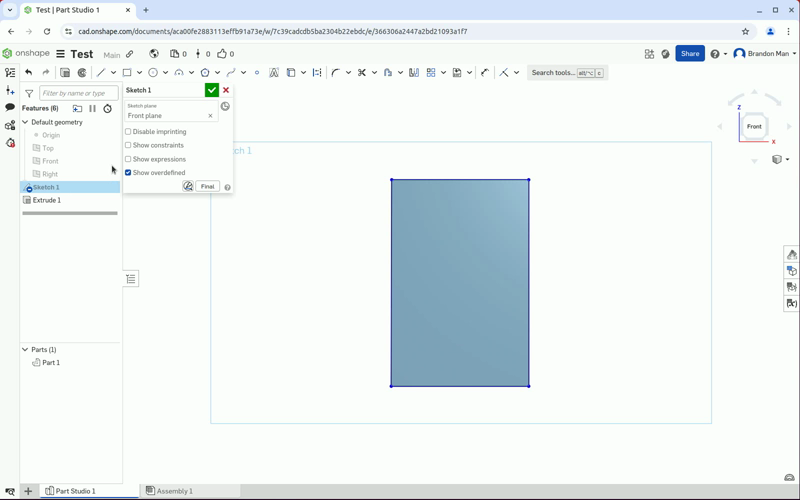
mouse_move(229, 92)
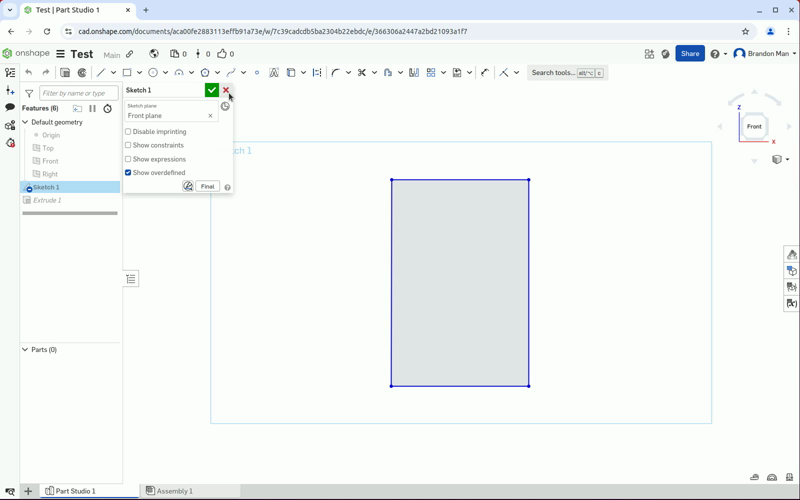
click(229, 92)
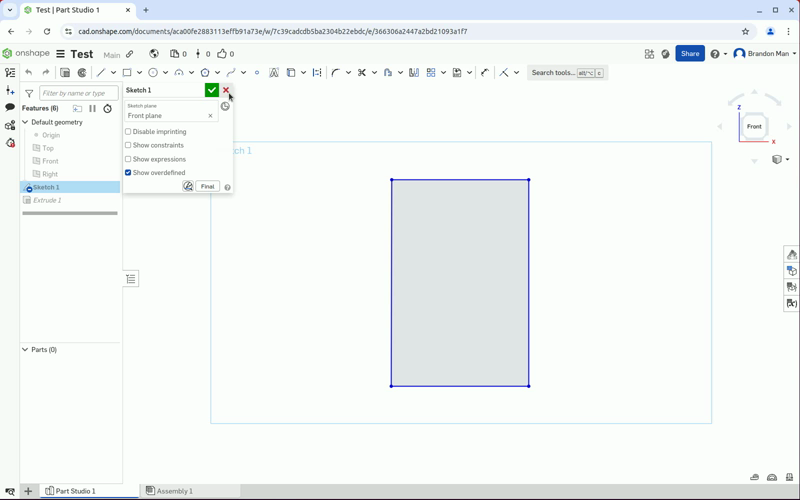
key(shift+s)
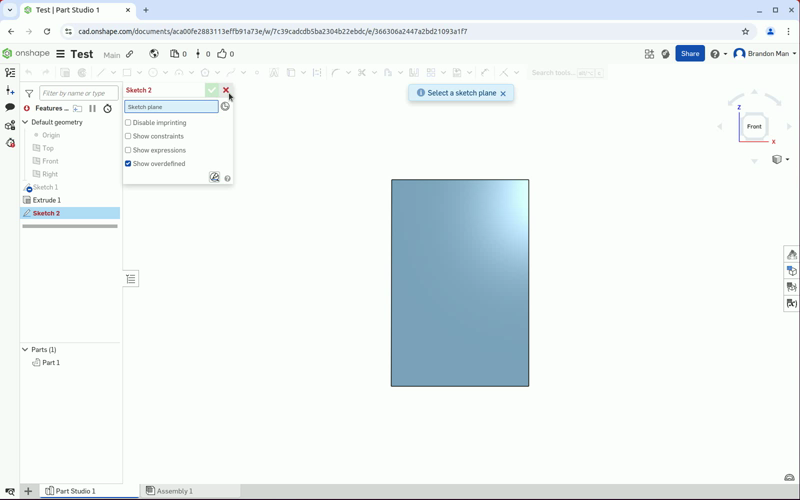
mouse_move(73, 163)
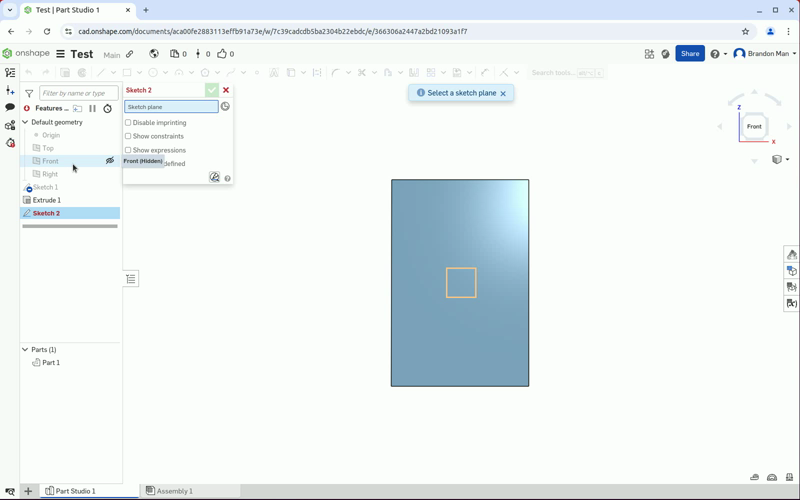
click(73, 163)
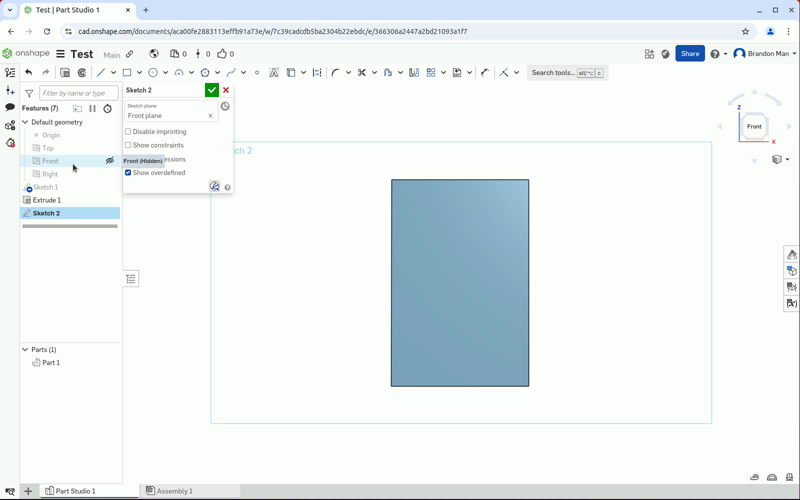
mouse_move(73, 352)
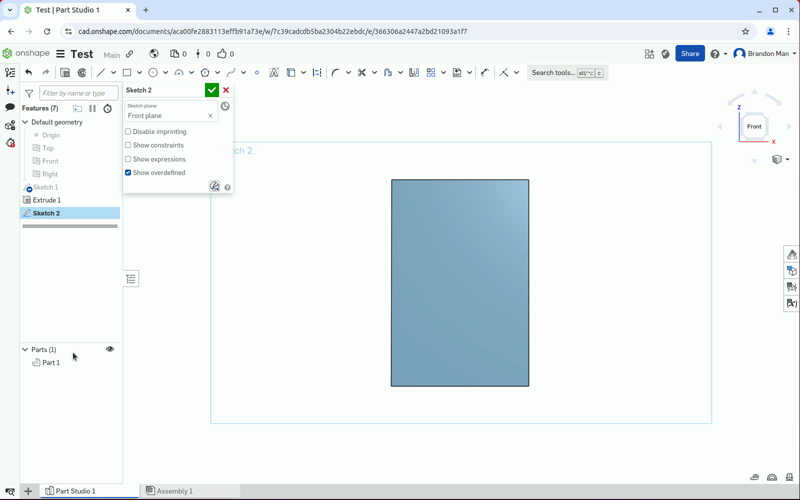
key(y)
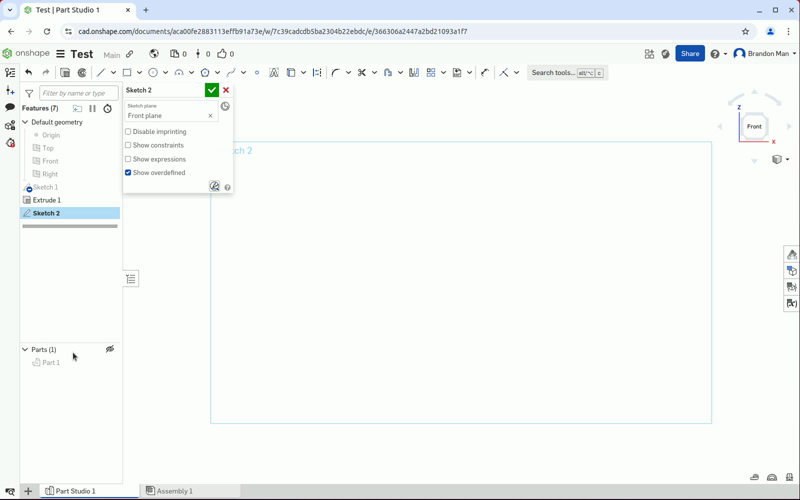
key(l)
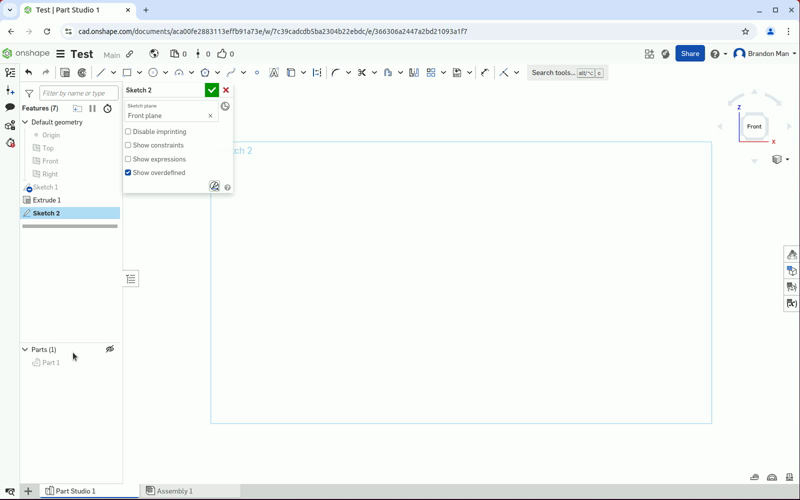
key_down(shift)
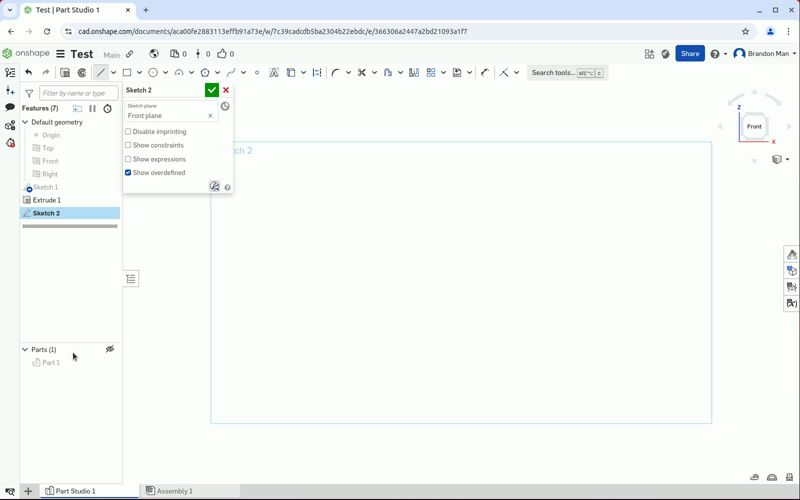
mouse_move(382, 170)
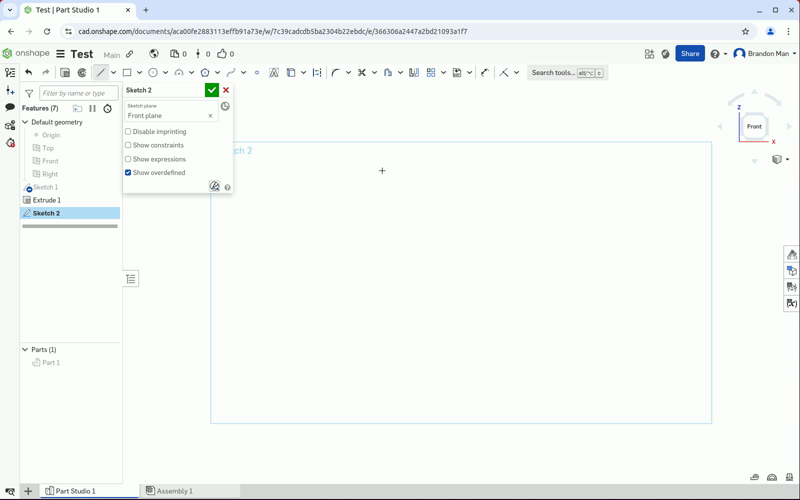
click(382, 170)
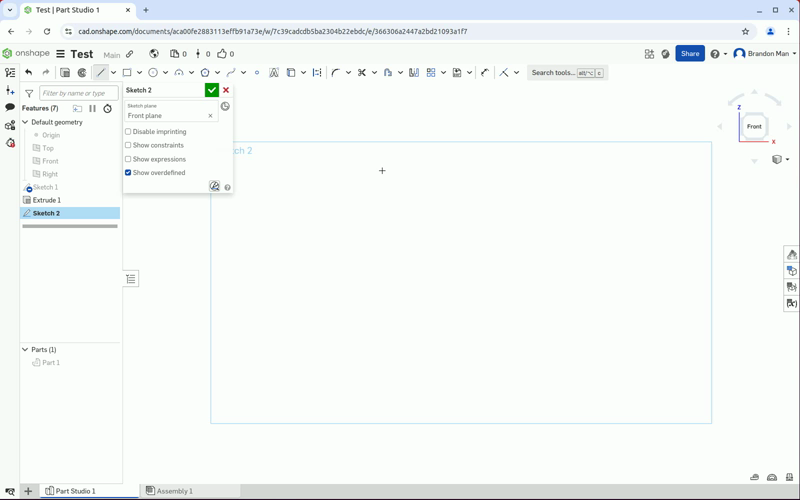
key_up(shift)
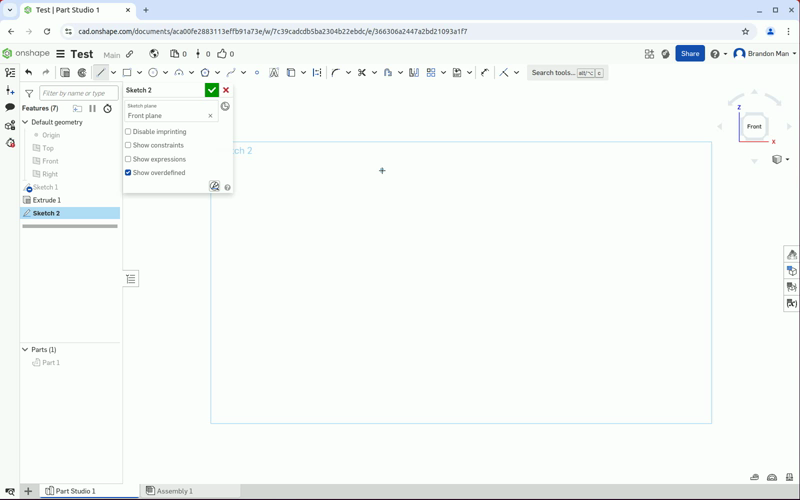
key_down(shift)
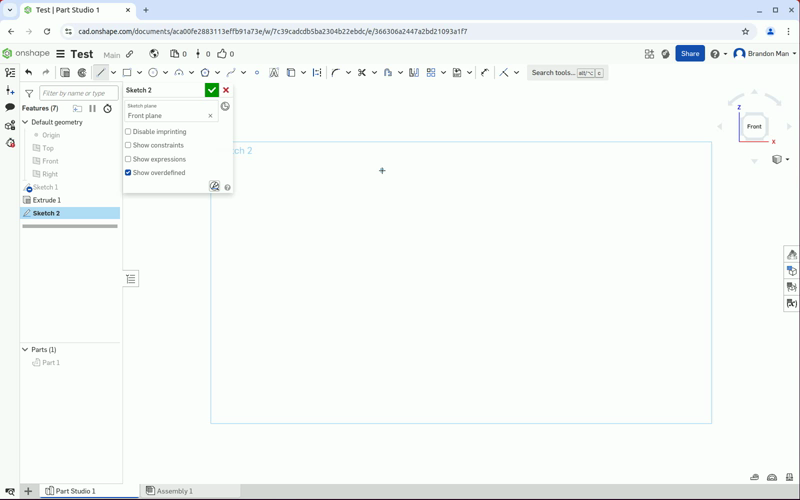
mouse_move(412, 170)
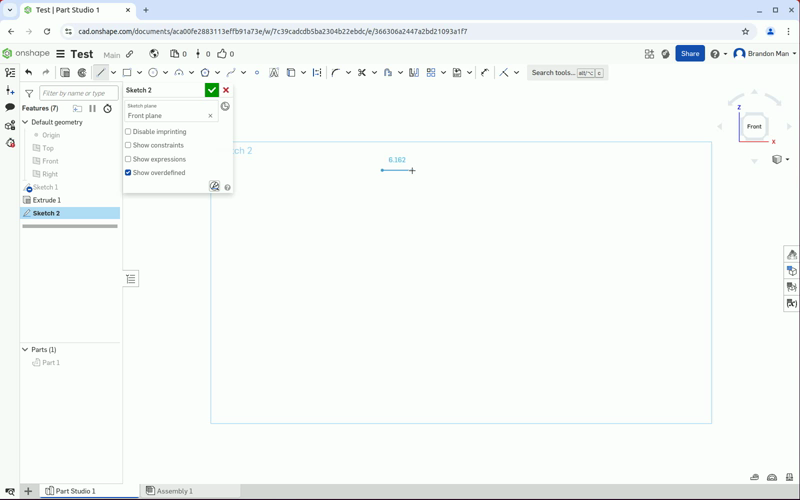
mouse_move(390, 178)
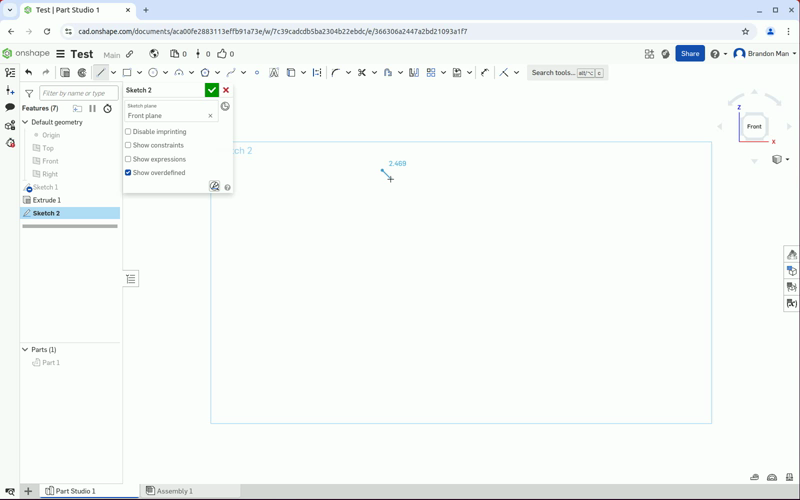
click(390, 178)
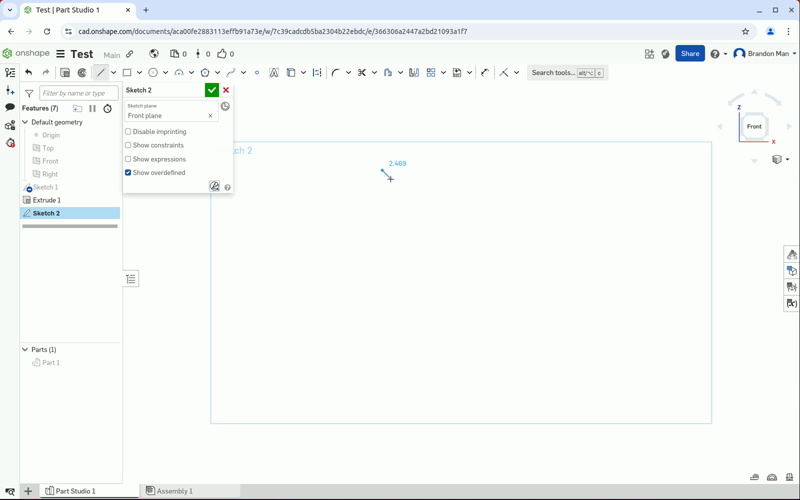
key_up(shift)
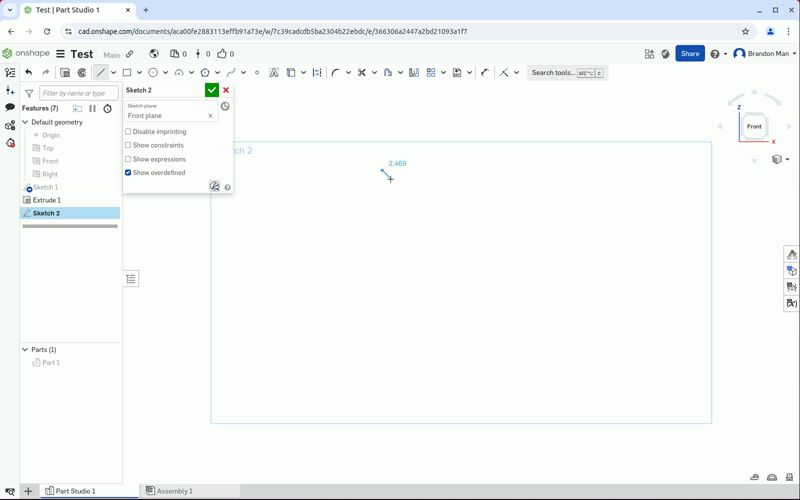
key_down(shift)
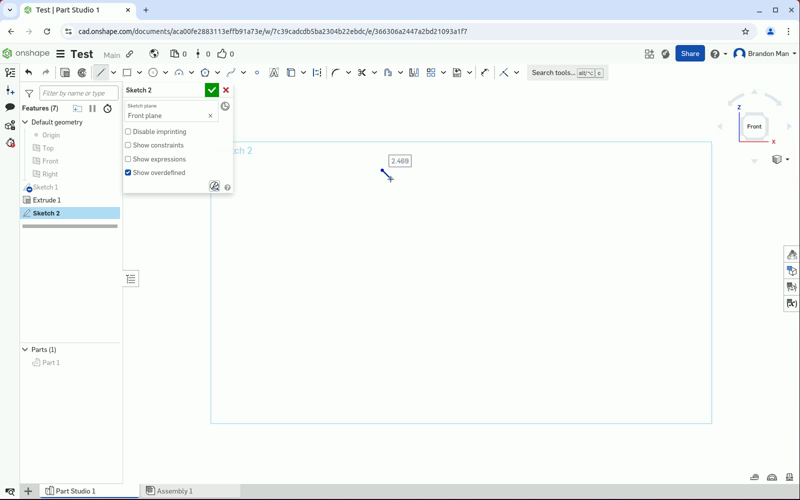
mouse_move(529, 178)
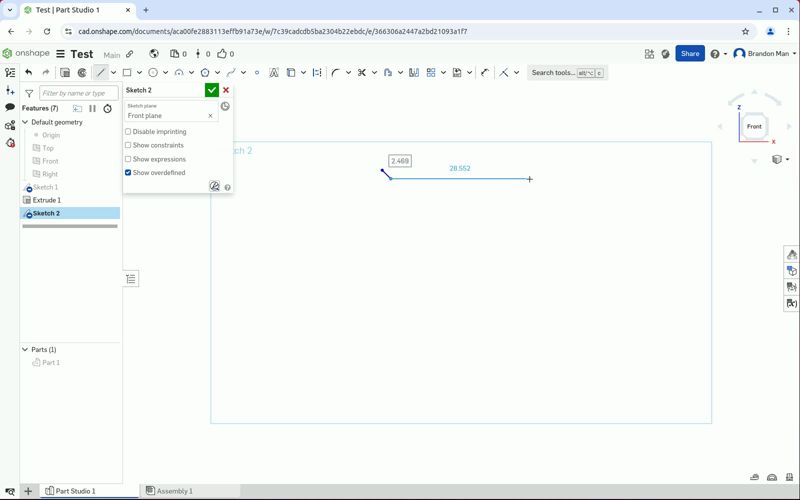
click(529, 178)
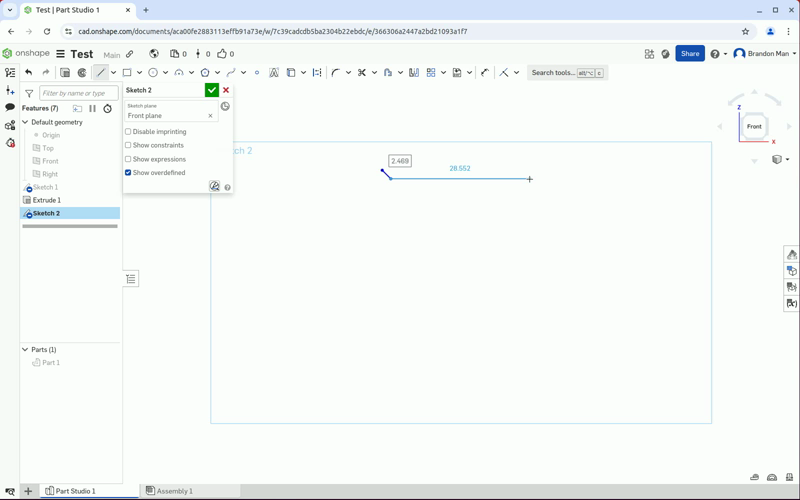
key_up(shift)
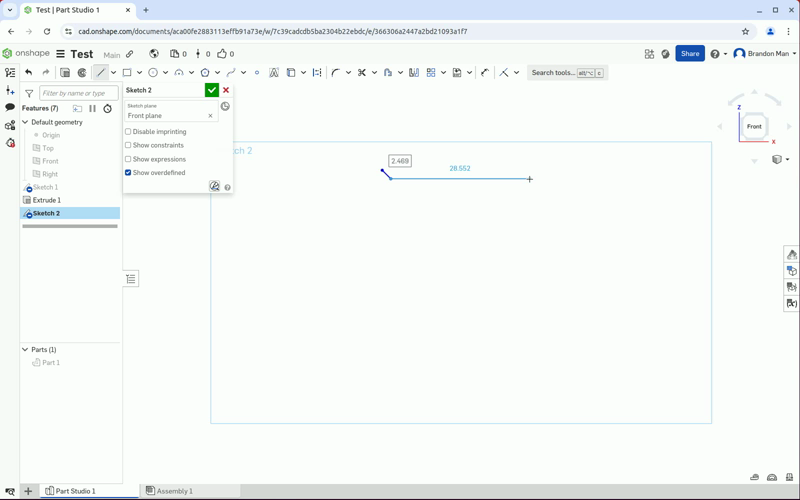
key_down(shift)
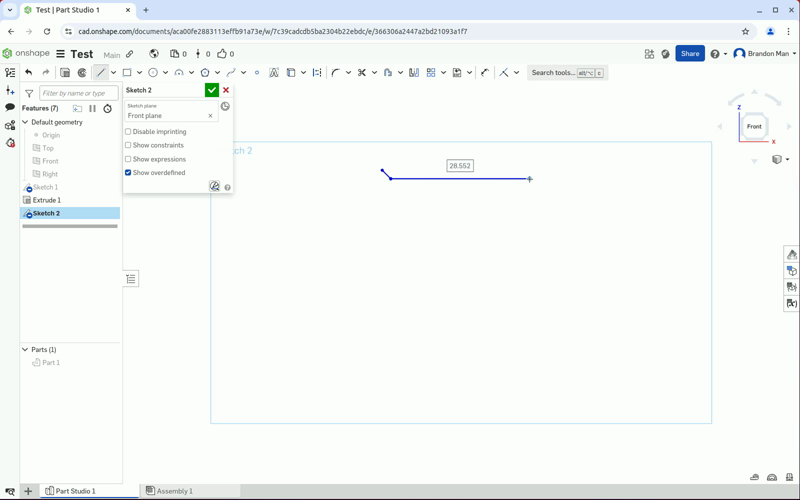
mouse_move(559, 178)
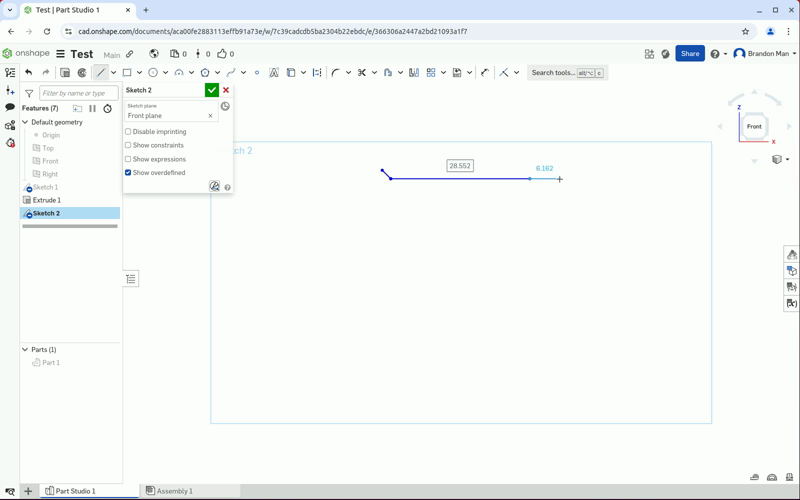
mouse_move(537, 170)
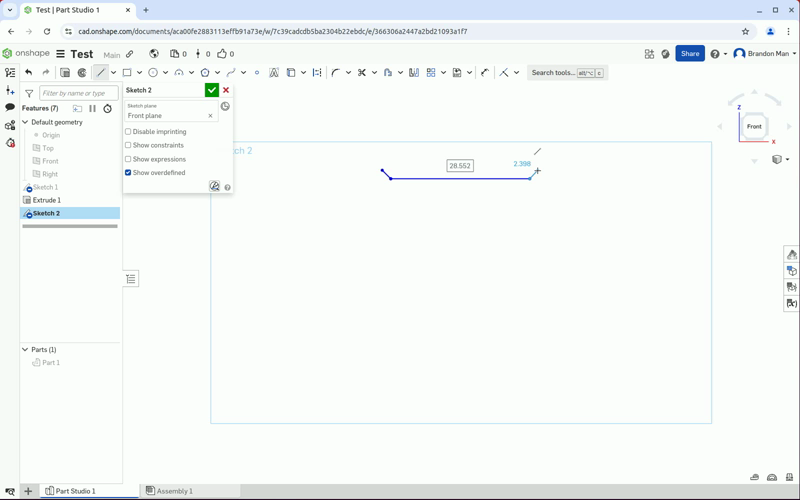
click(537, 170)
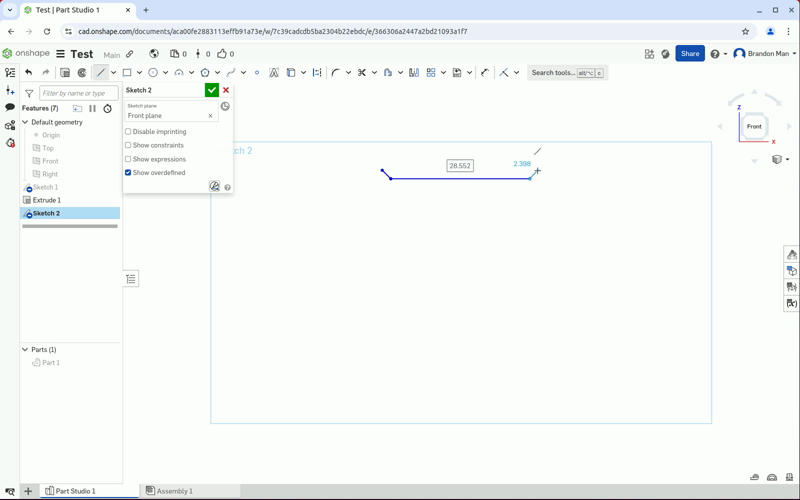
key_up(shift)
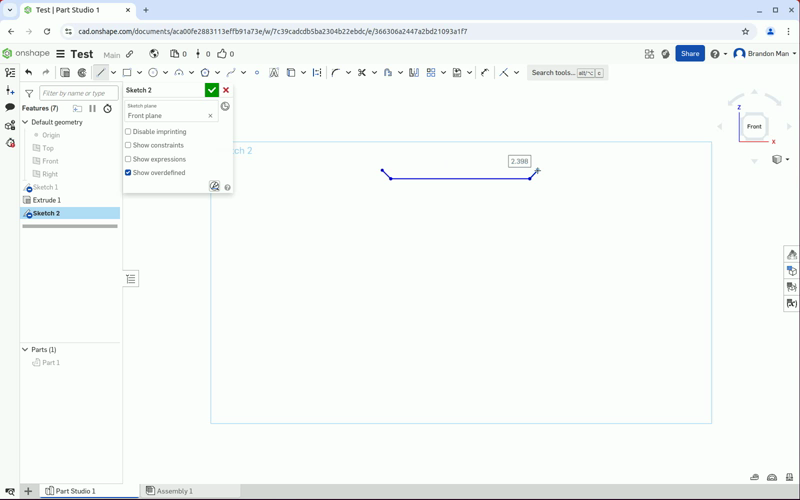
key_down(shift)
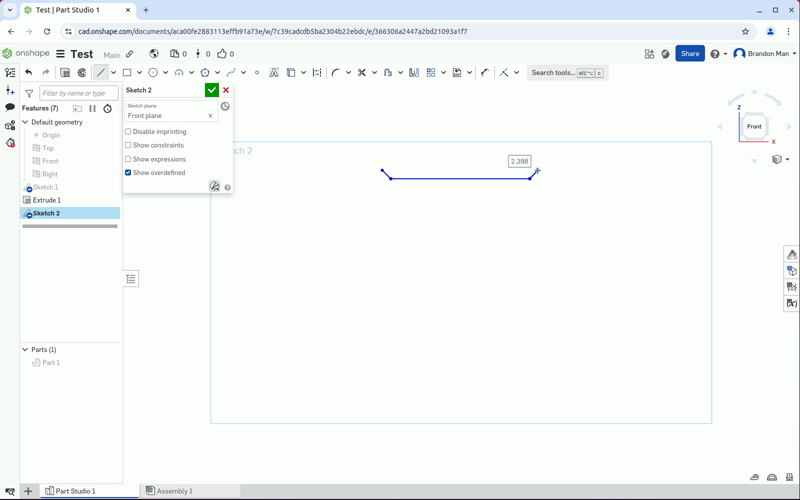
mouse_move(382, 170)
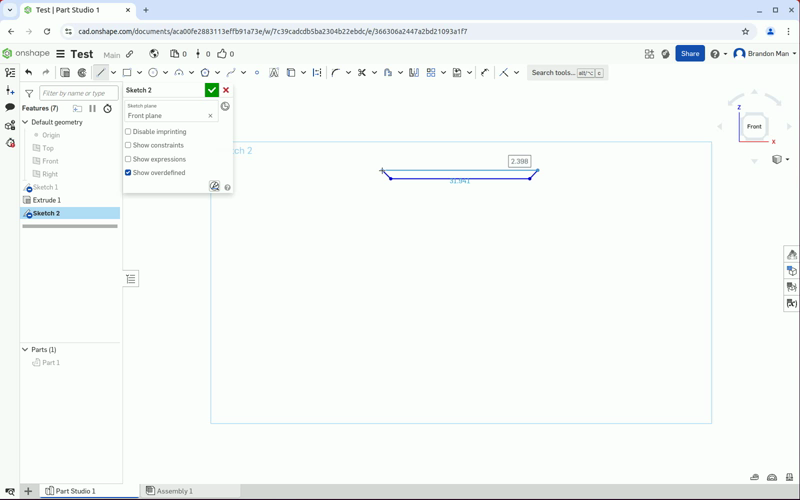
key_up(shift)
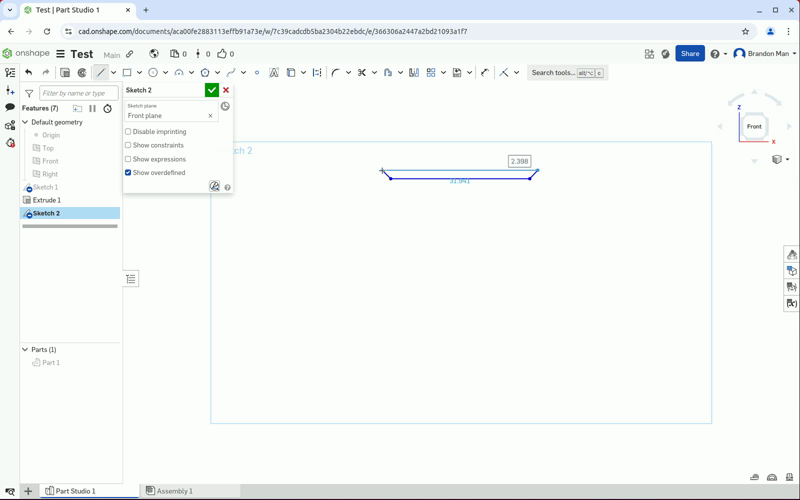
click(382, 170)
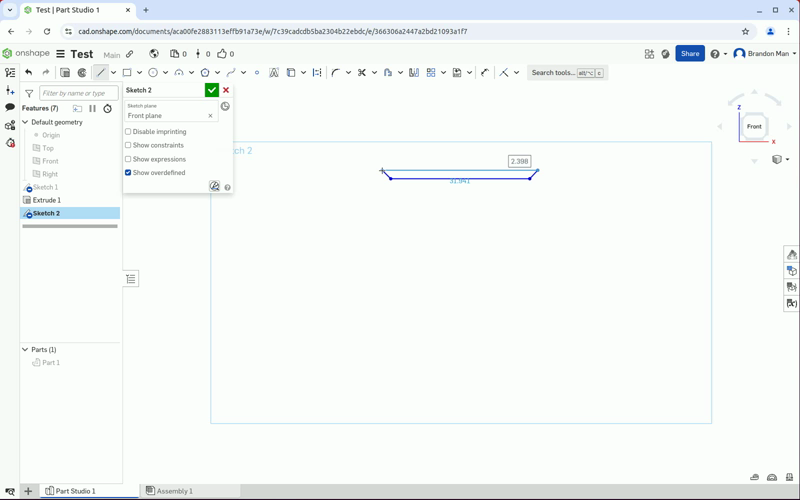
key(esc)
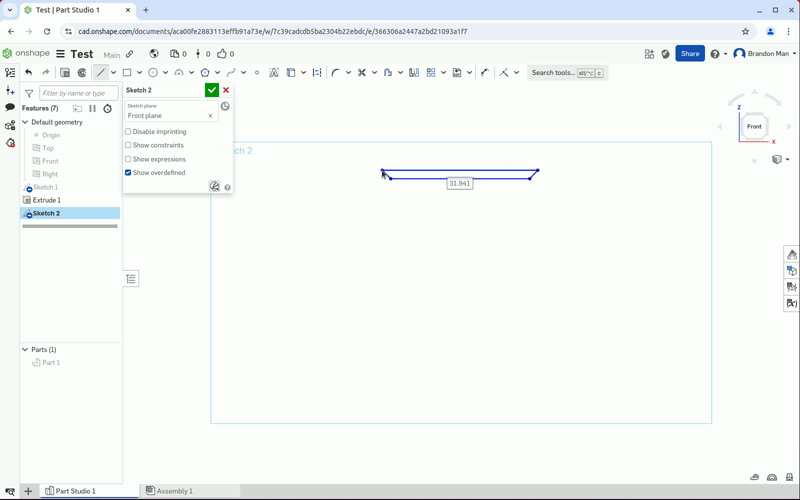
mouse_move(513, 171)
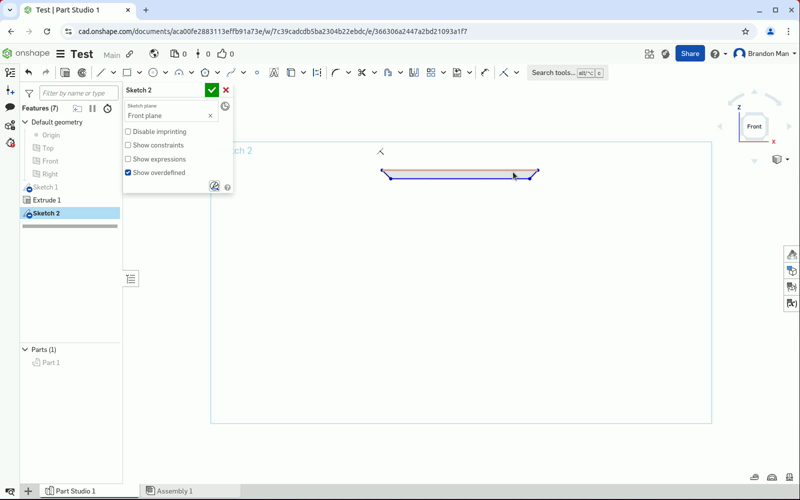
scroll(6)
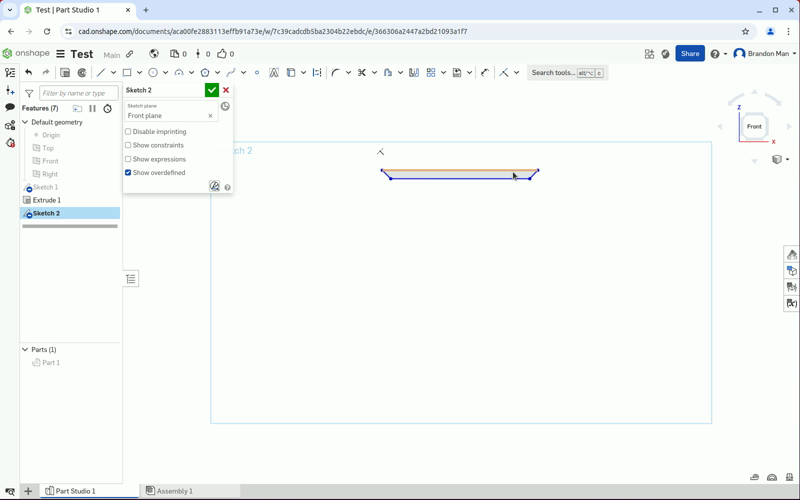
scroll(6)
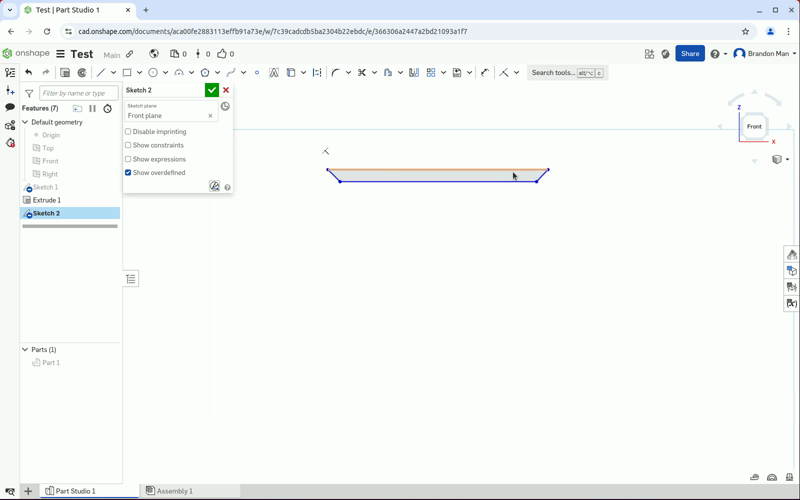
scroll(6)
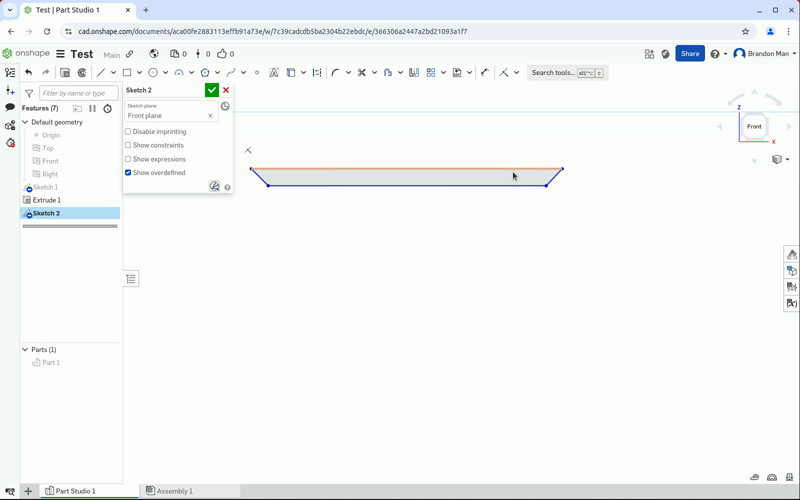
scroll(6)
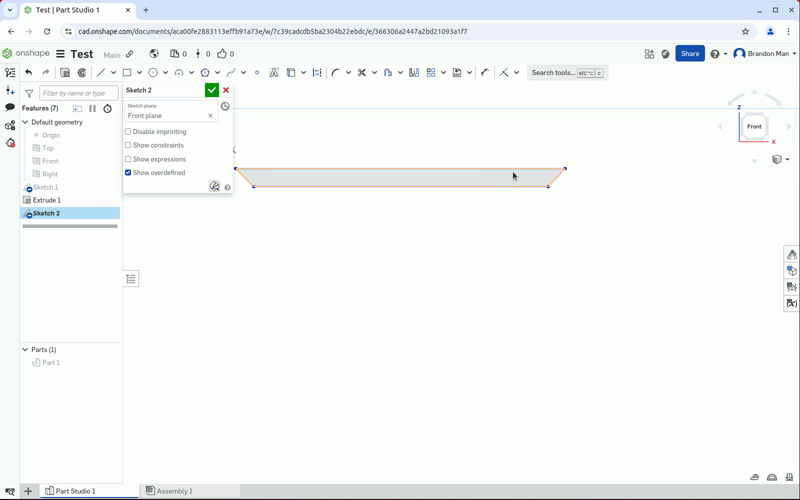
scroll(6)
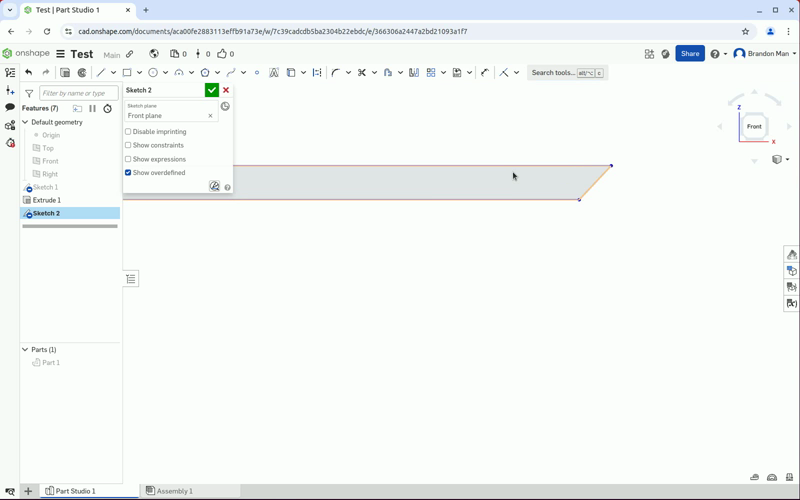
scroll(6)
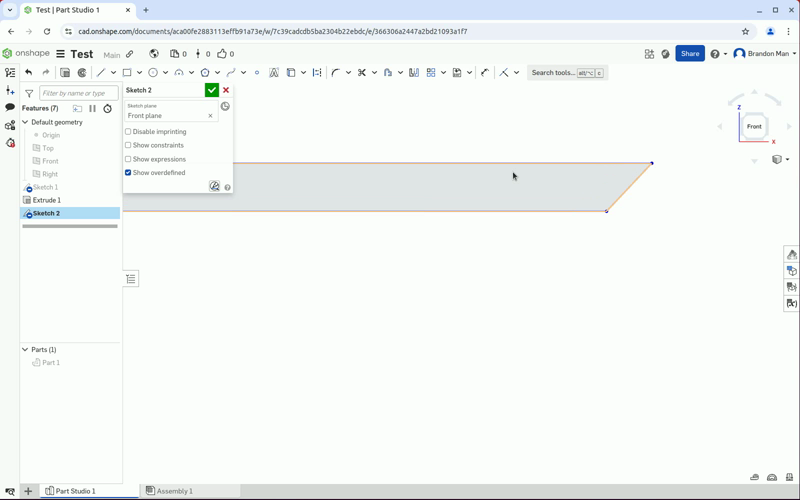
scroll(6)
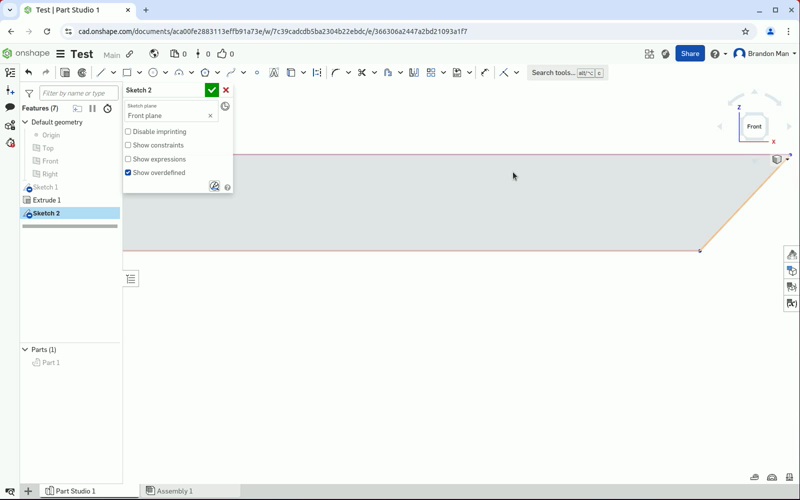
click(513, 171)
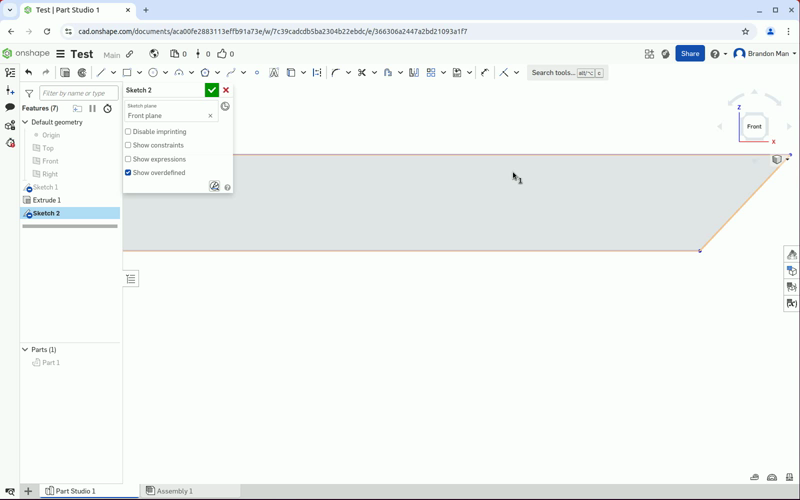
scroll(-6)
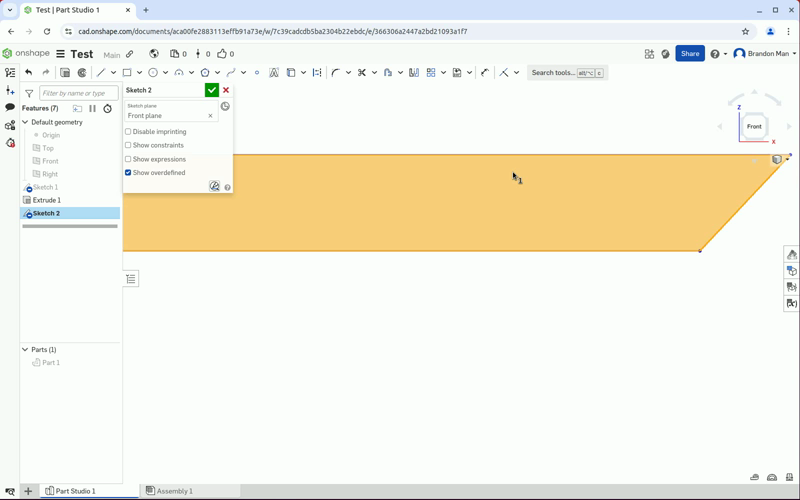
scroll(-6)
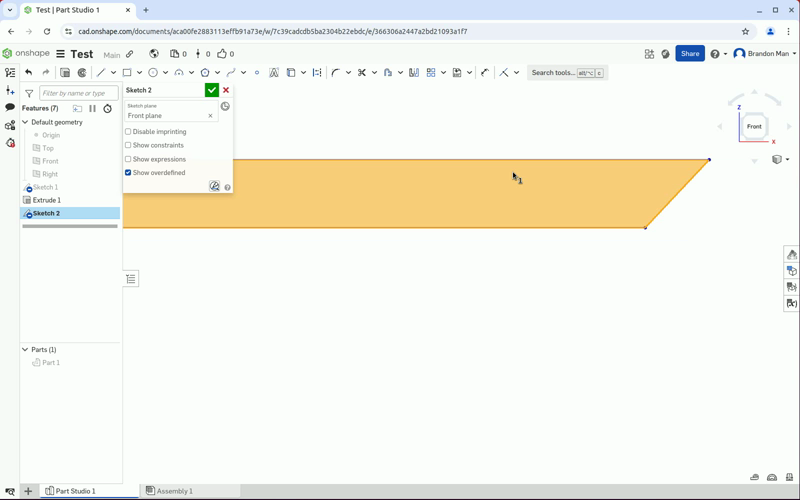
scroll(-6)
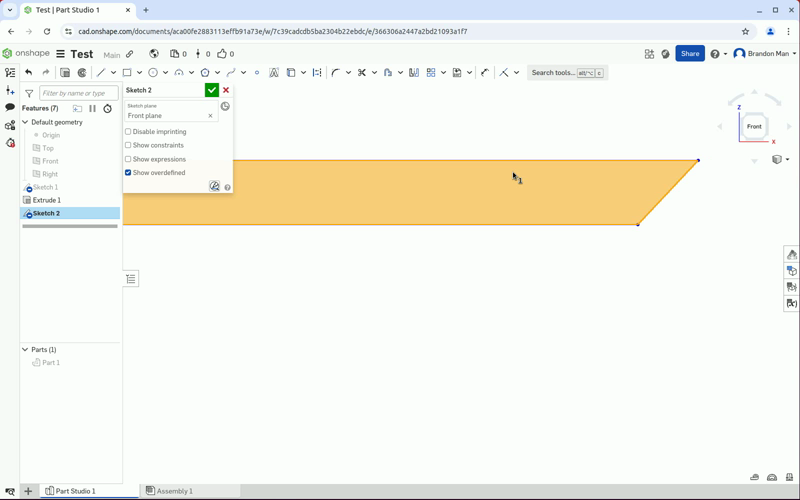
scroll(-6)
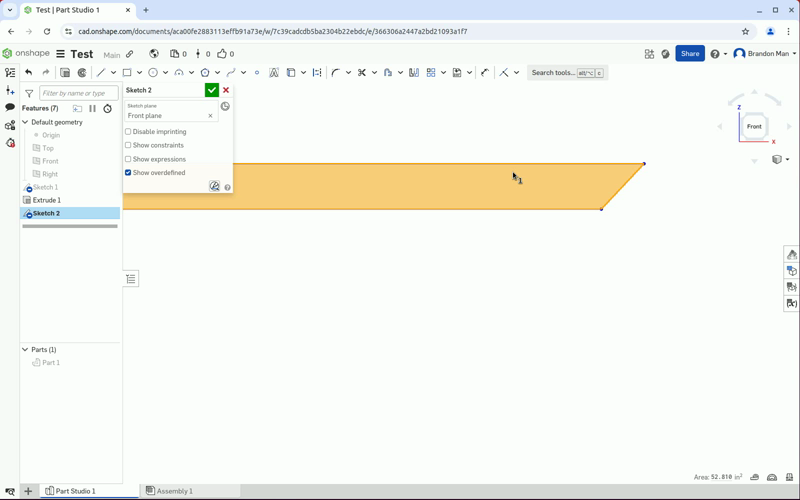
scroll(-6)
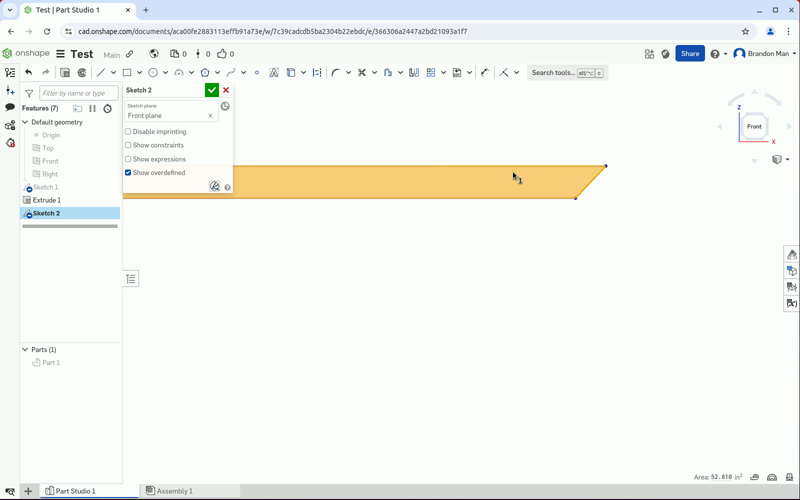
scroll(-6)
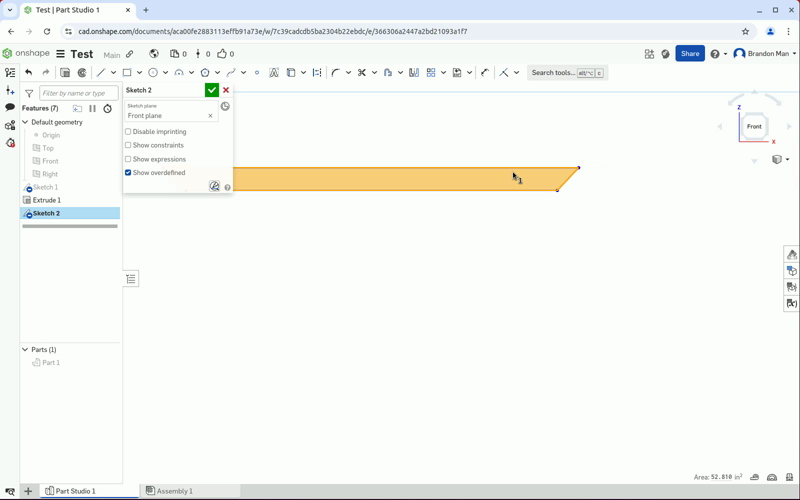
scroll(-6)
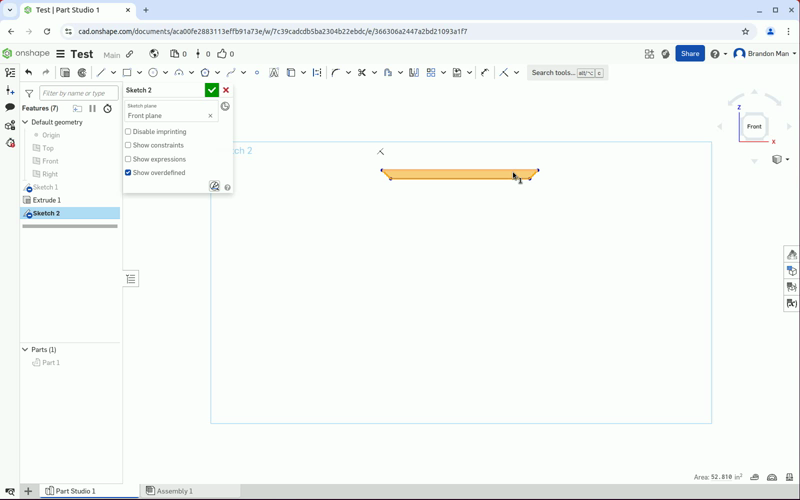
mouse_move(73, 352)
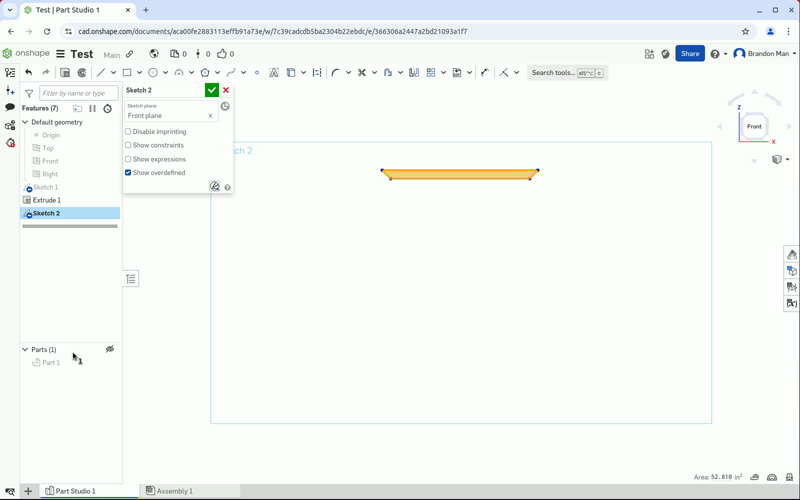
key(shift+y)
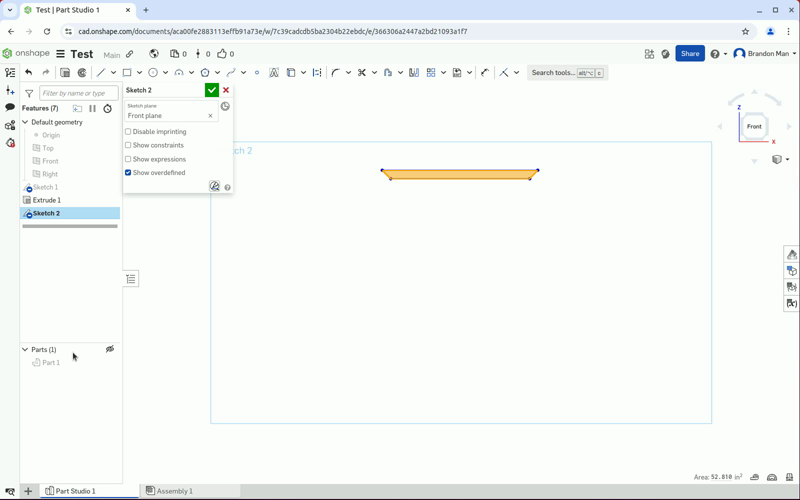
key(shift+e)
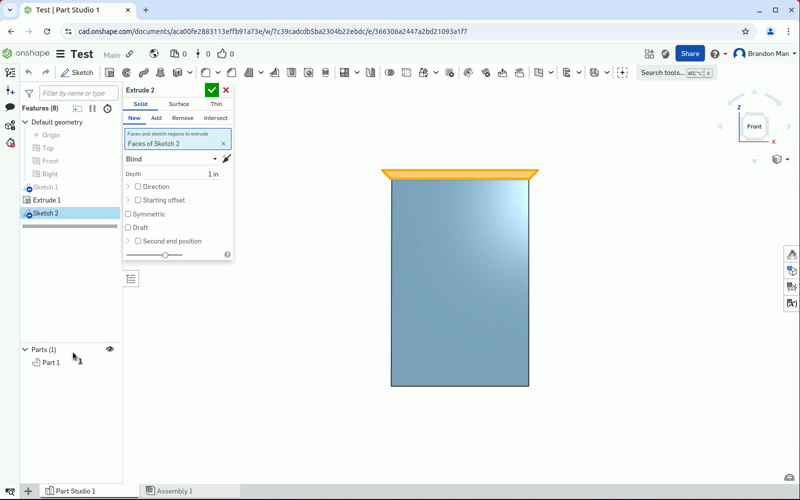
mouse_move(143, 106)
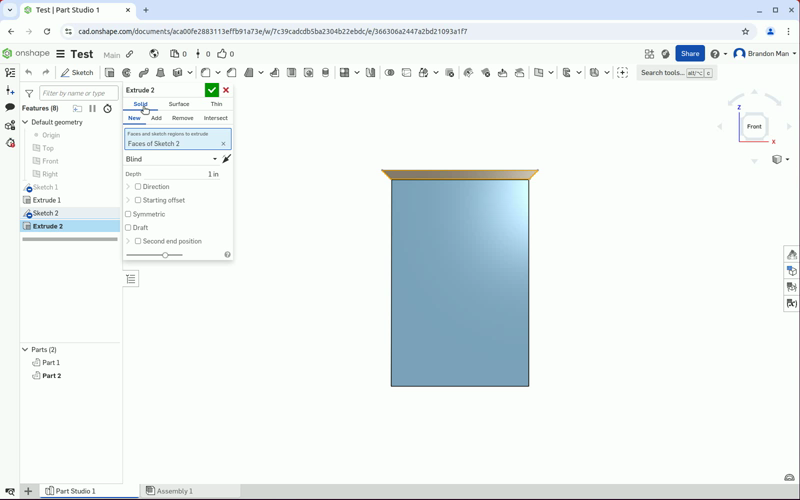
click(143, 106)
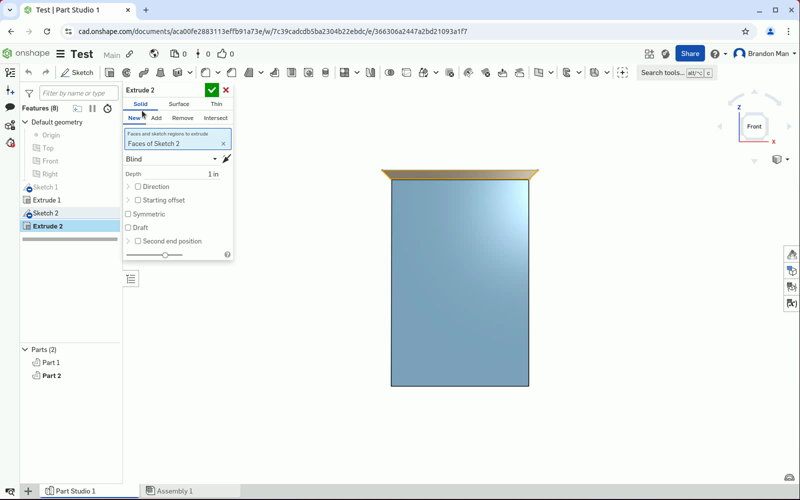
mouse_move(137, 120)
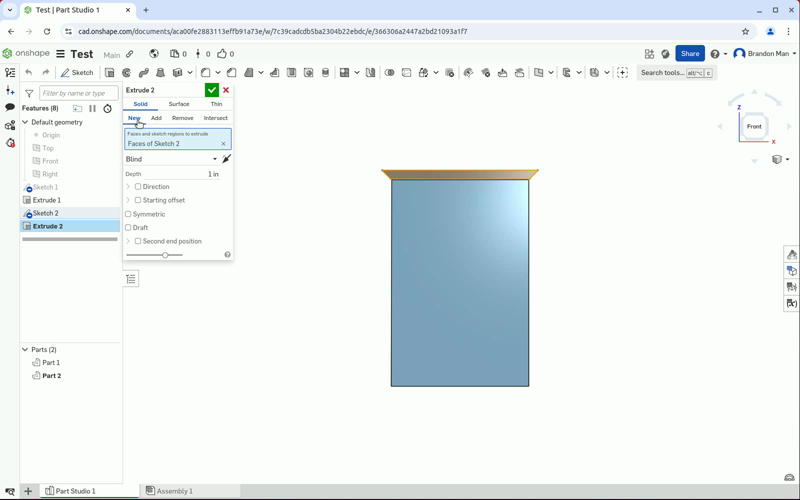
click(137, 120)
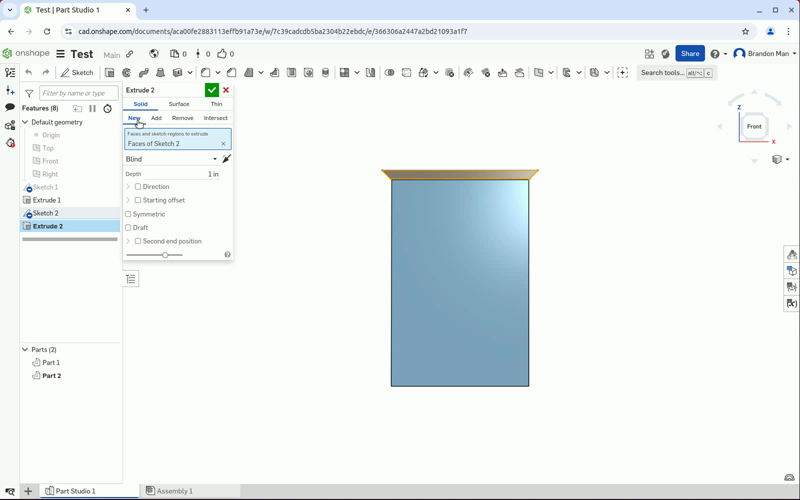
key(tab, 4)
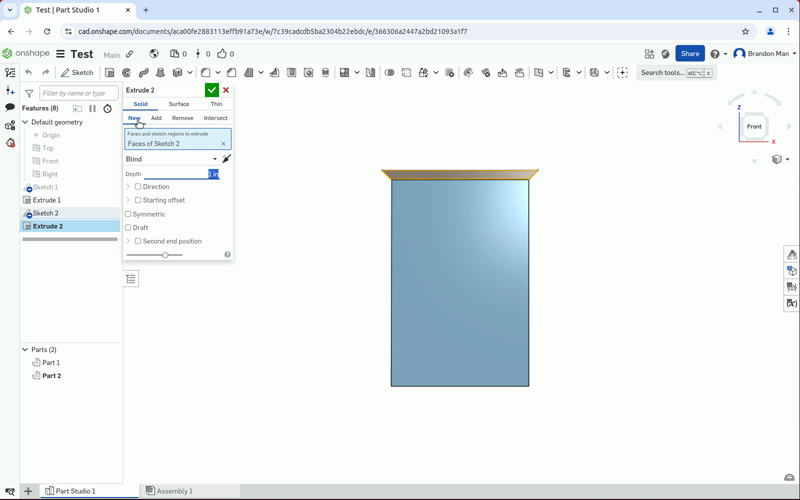
text(12.276)
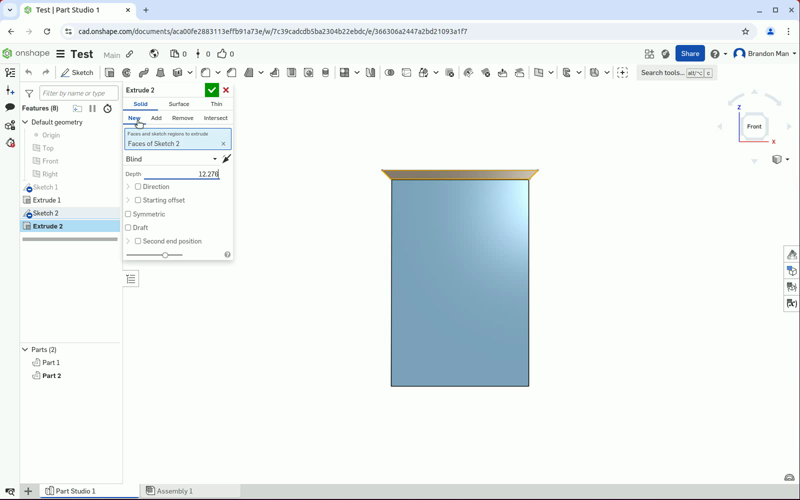
key(enter)
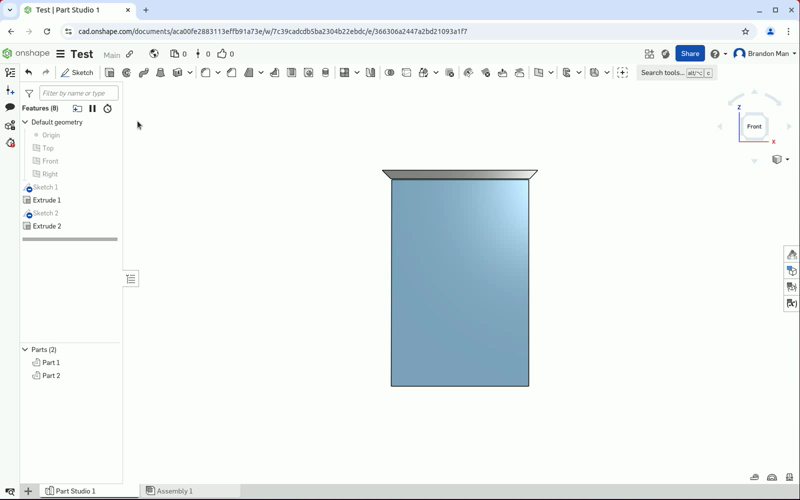
key(shift+h)
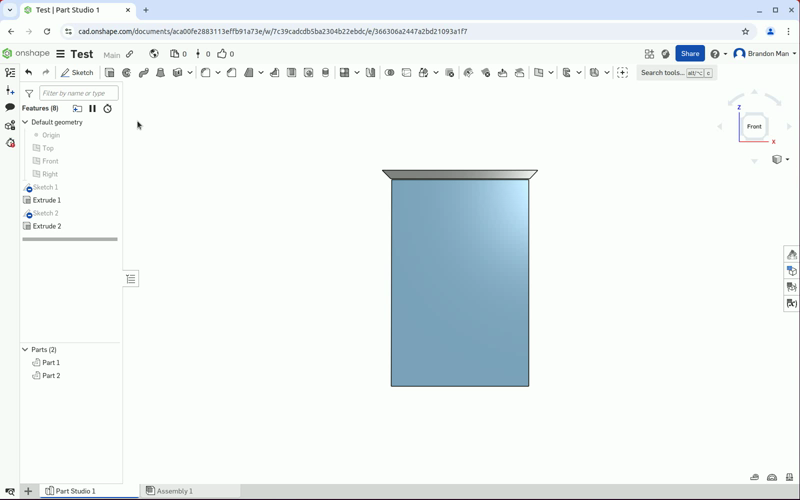
key(shift+h)
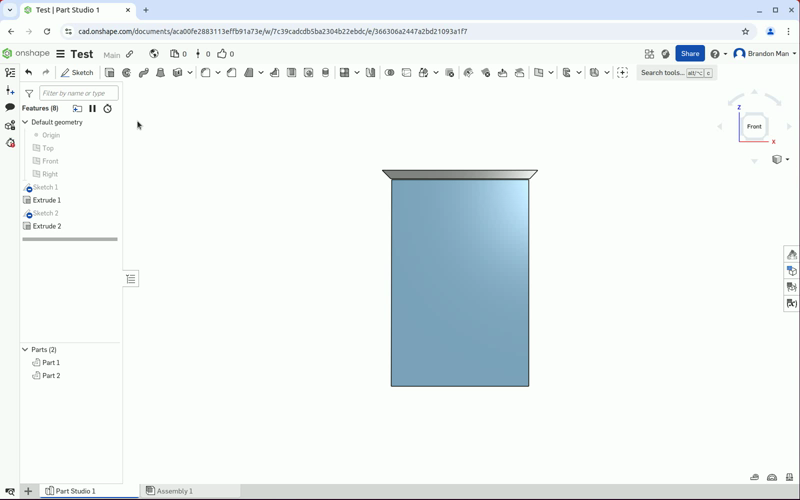
mouse_move(73, 189)
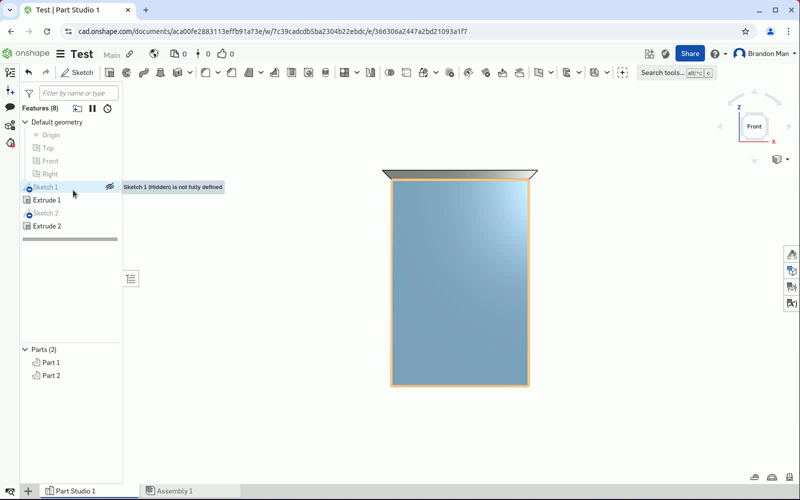
click(73, 189)
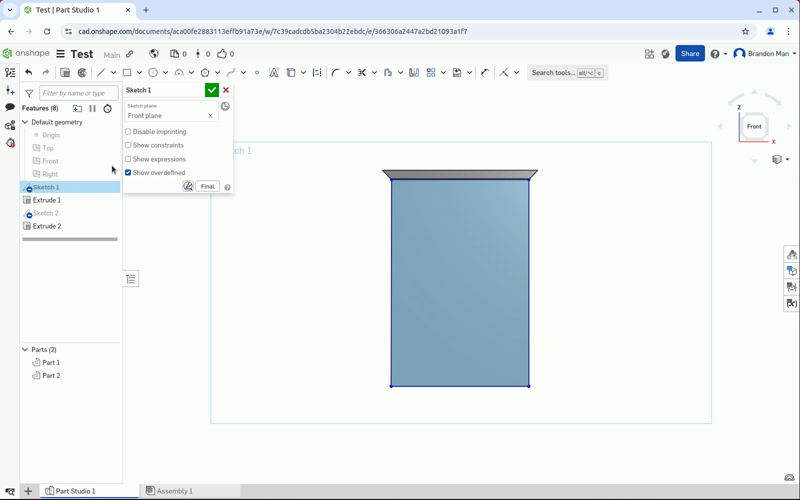
mouse_move(229, 92)
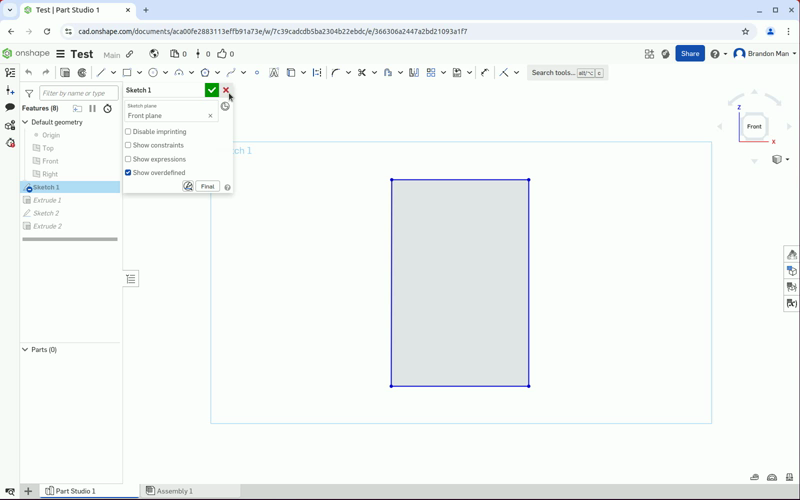
click(229, 92)
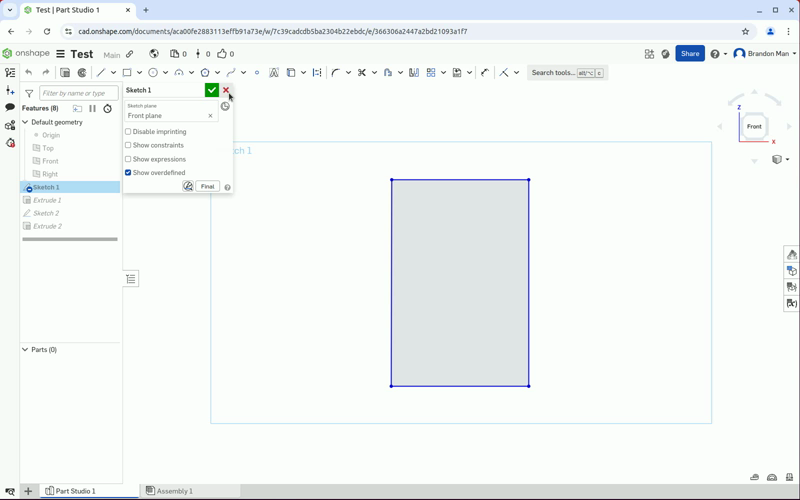
key(shift+s)
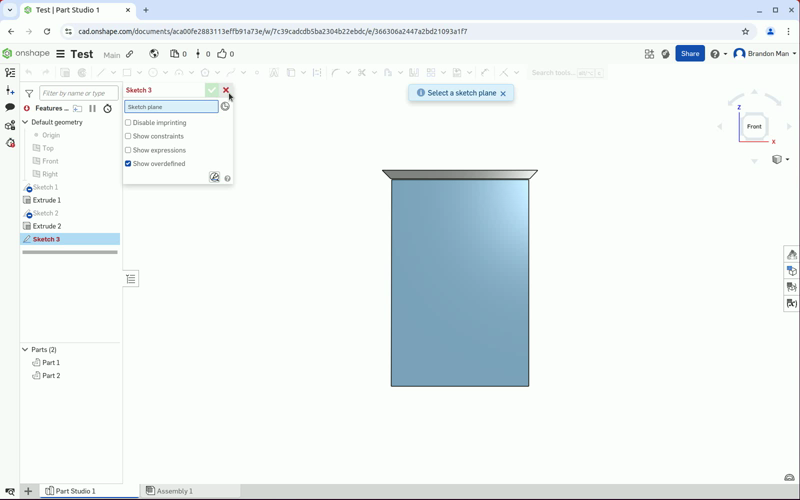
mouse_move(73, 163)
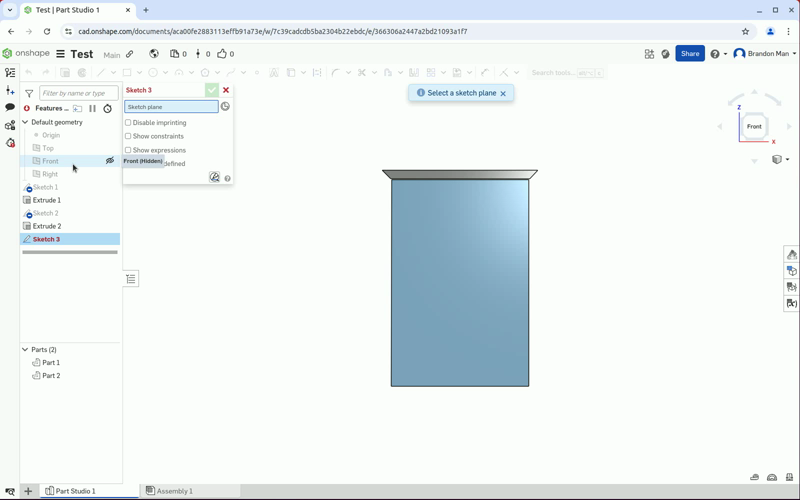
click(73, 163)
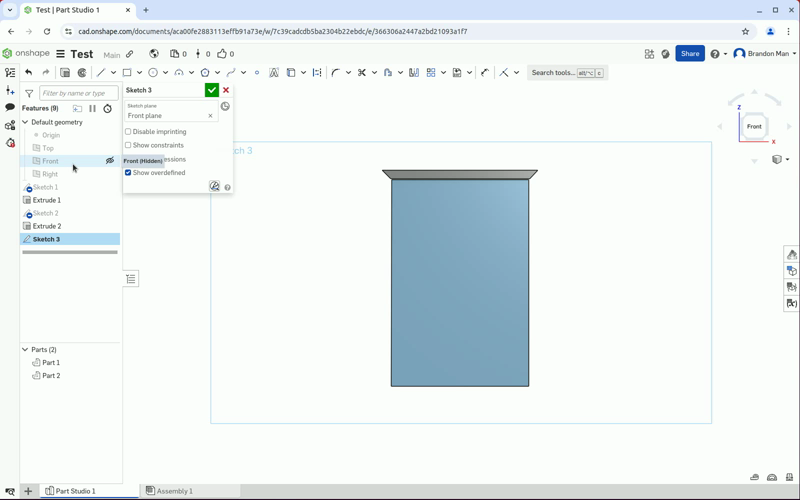
mouse_move(73, 352)
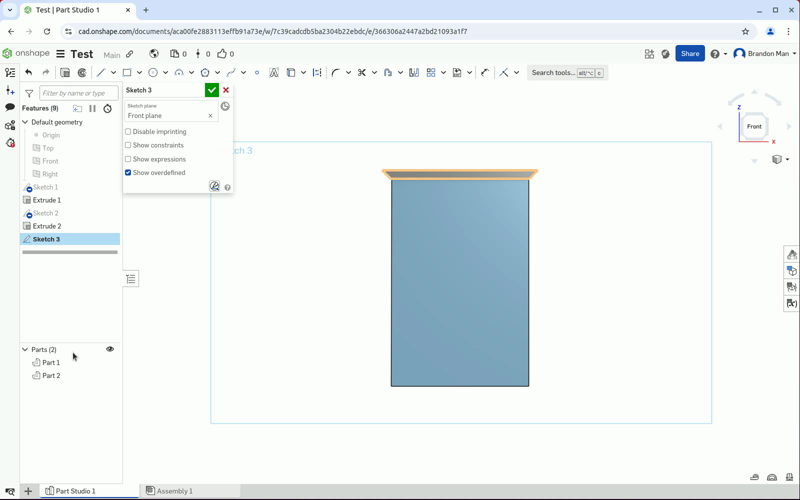
key(y)
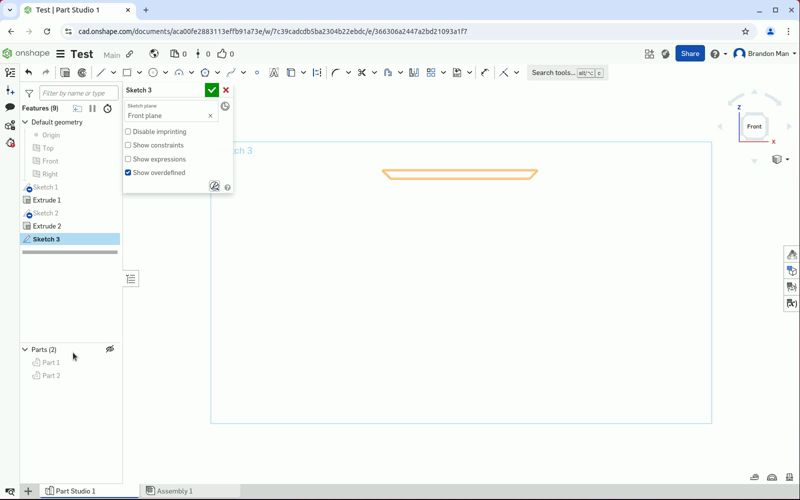
key(l)
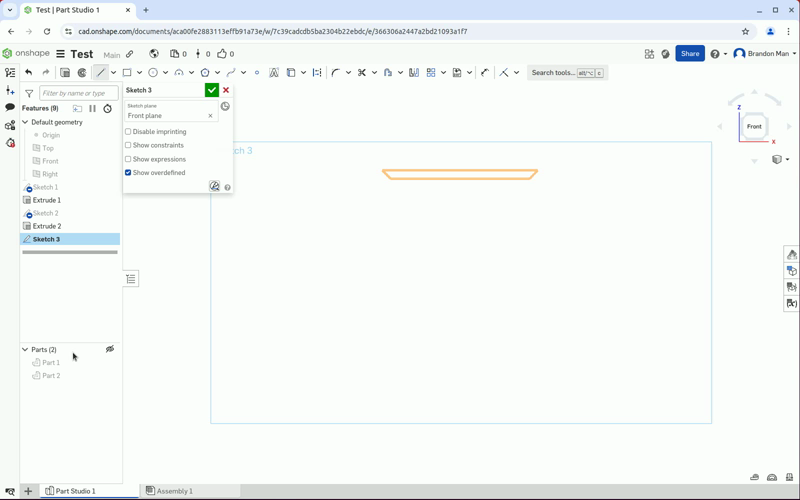
key_down(shift)
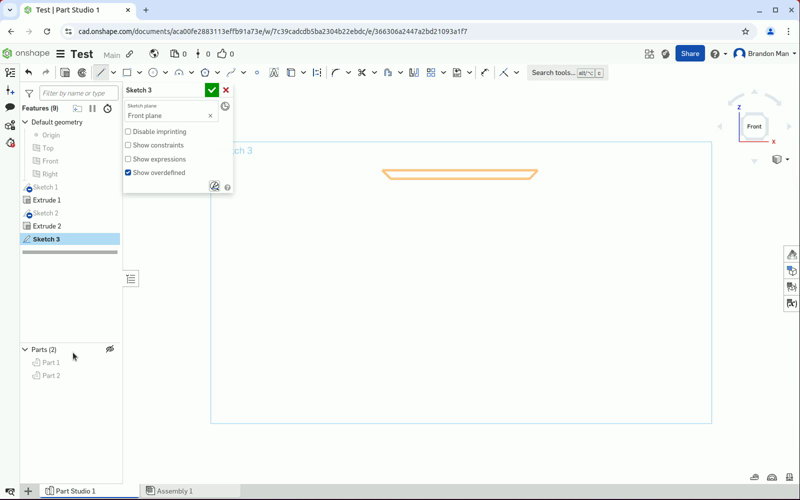
mouse_move(382, 395)
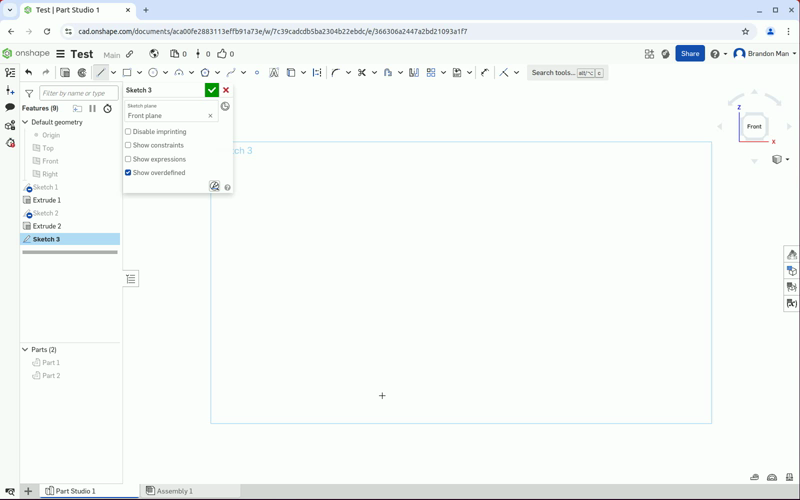
click(382, 395)
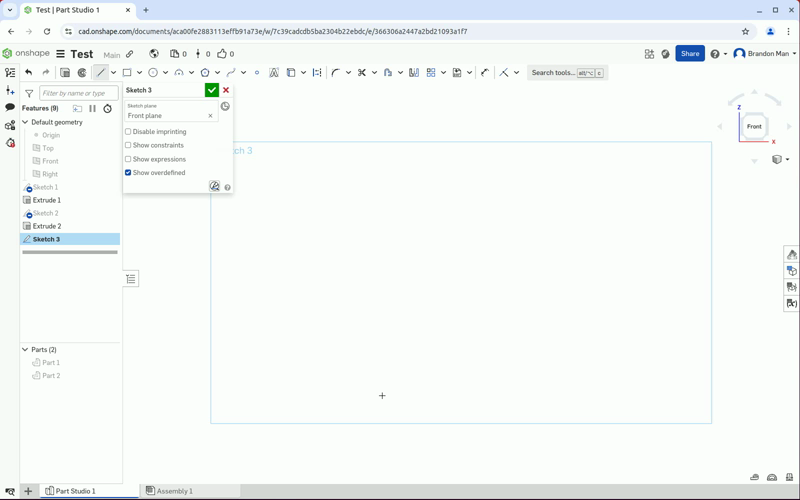
key_up(shift)
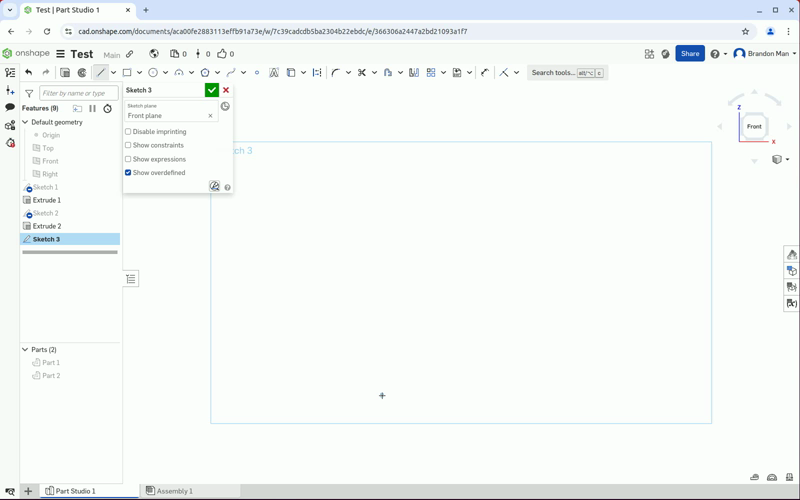
key_down(shift)
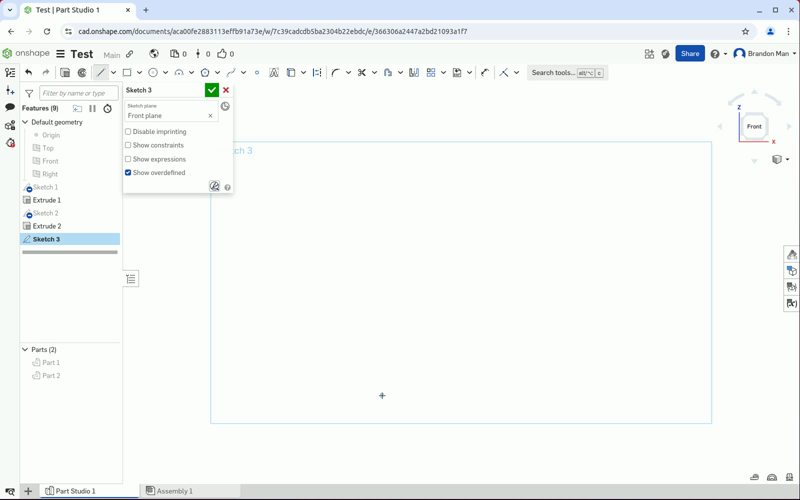
mouse_move(537, 395)
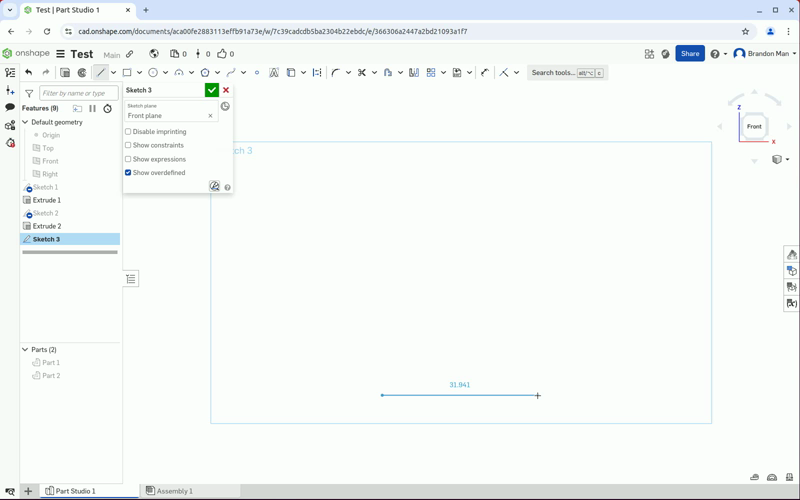
click(537, 395)
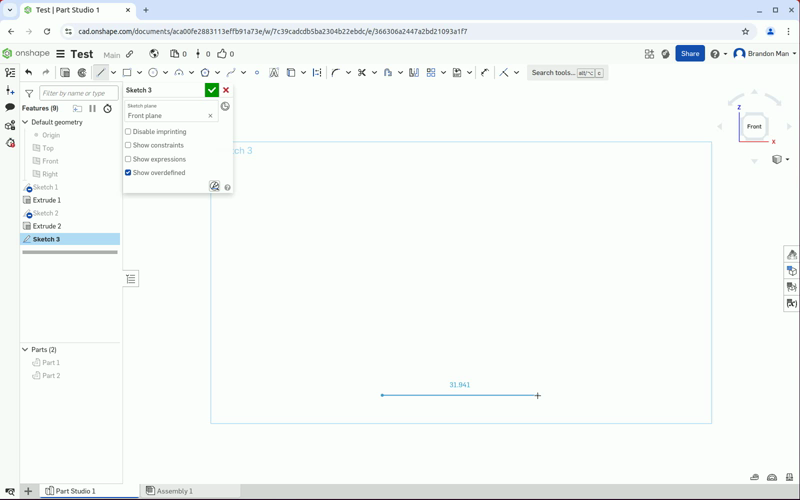
key_up(shift)
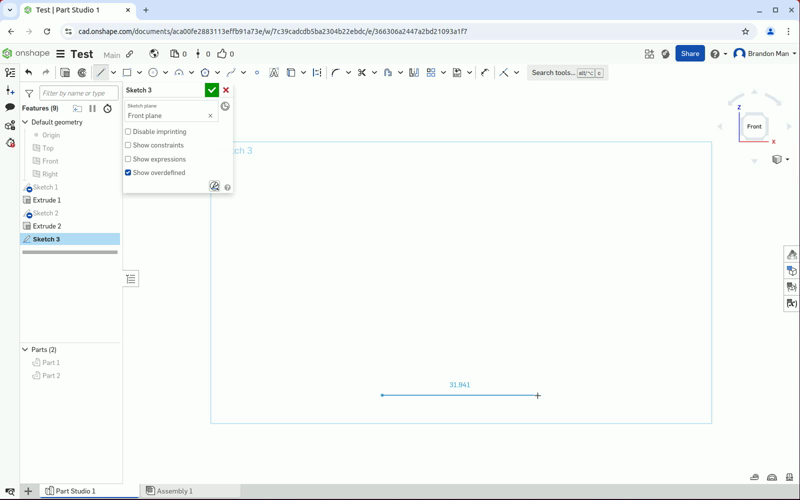
key_down(shift)
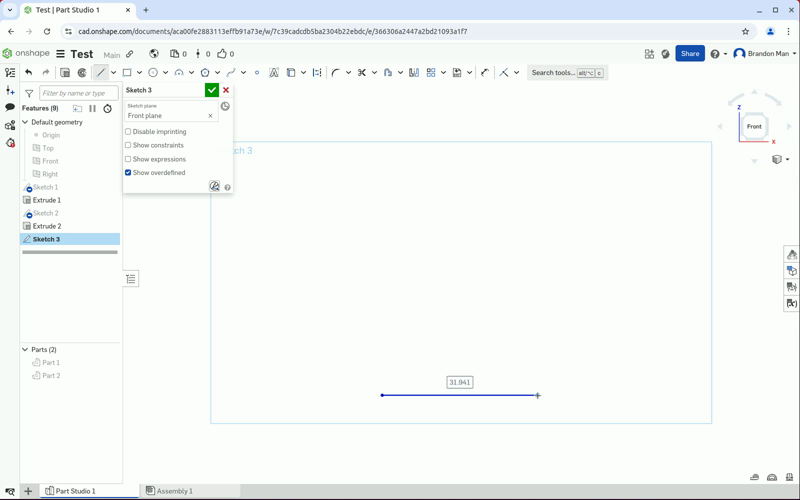
mouse_move(567, 395)
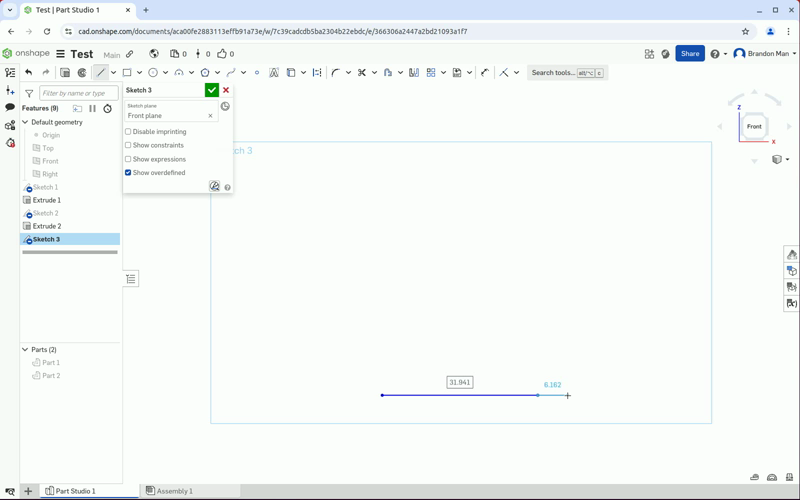
mouse_move(529, 387)
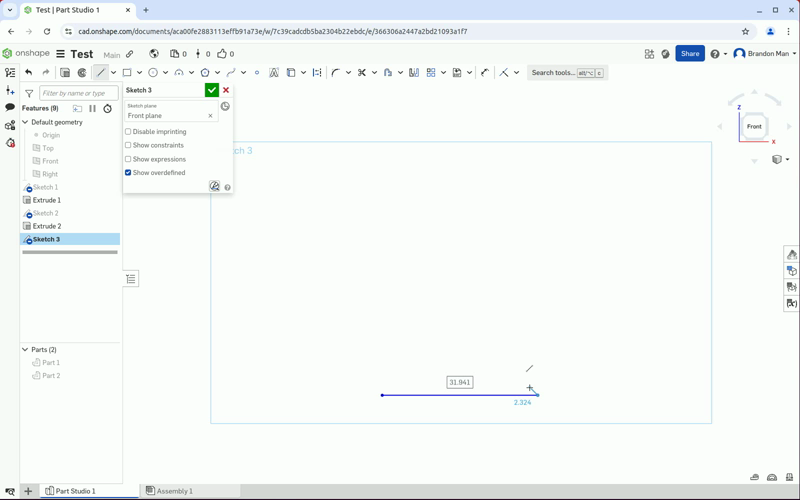
click(529, 387)
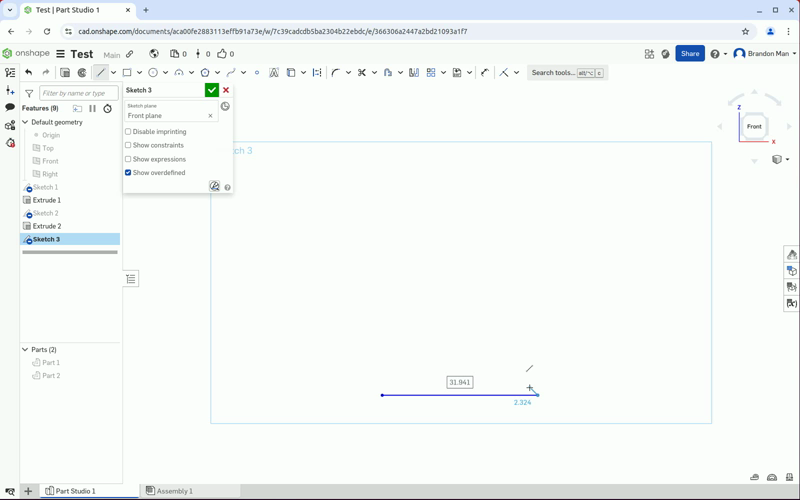
key_up(shift)
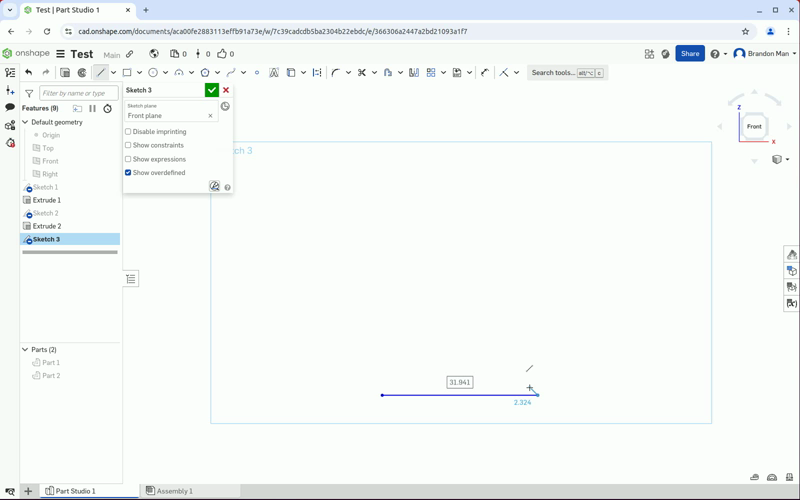
key_down(shift)
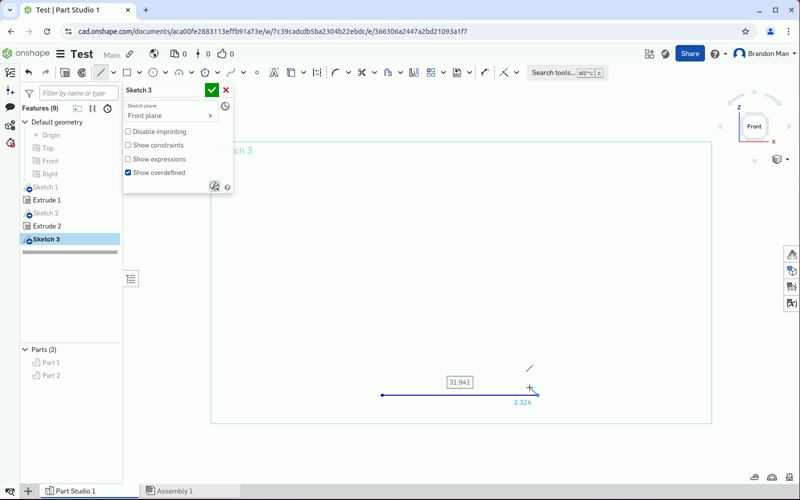
mouse_move(390, 387)
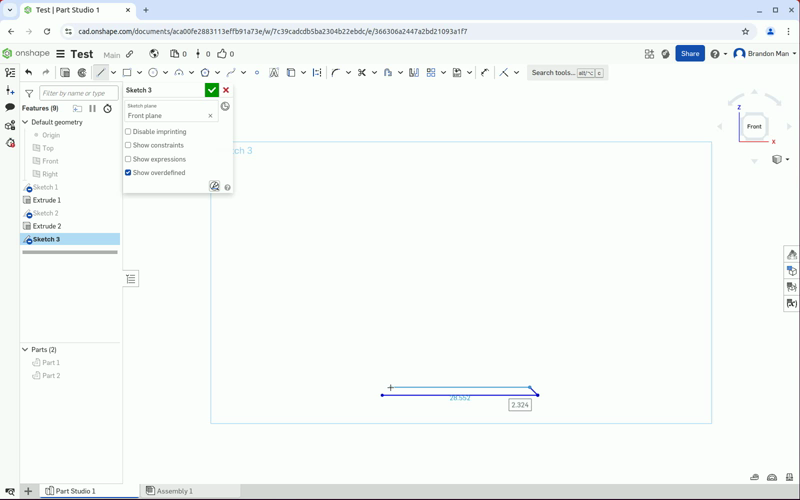
click(390, 387)
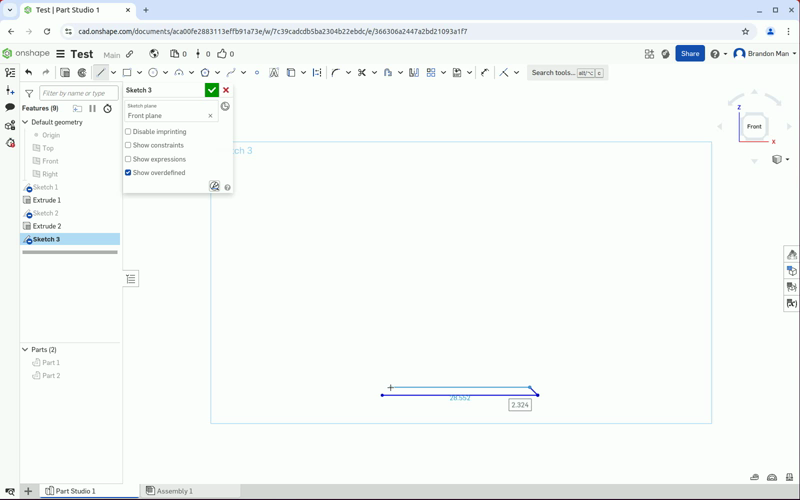
key_up(shift)
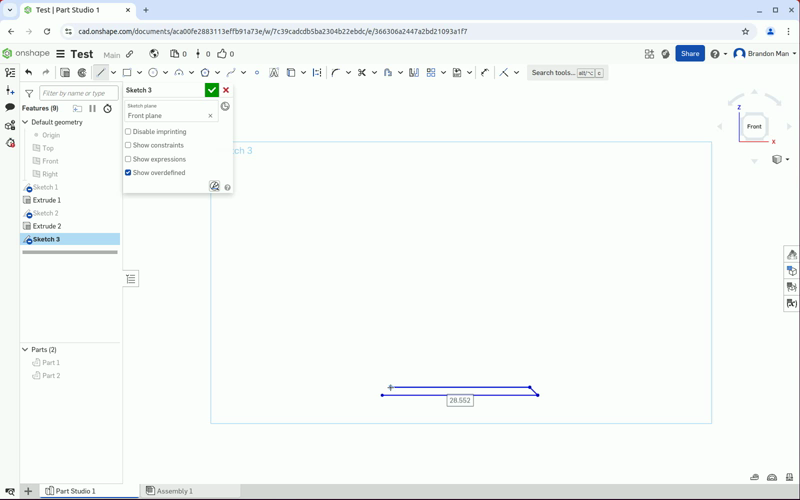
mouse_move(420, 387)
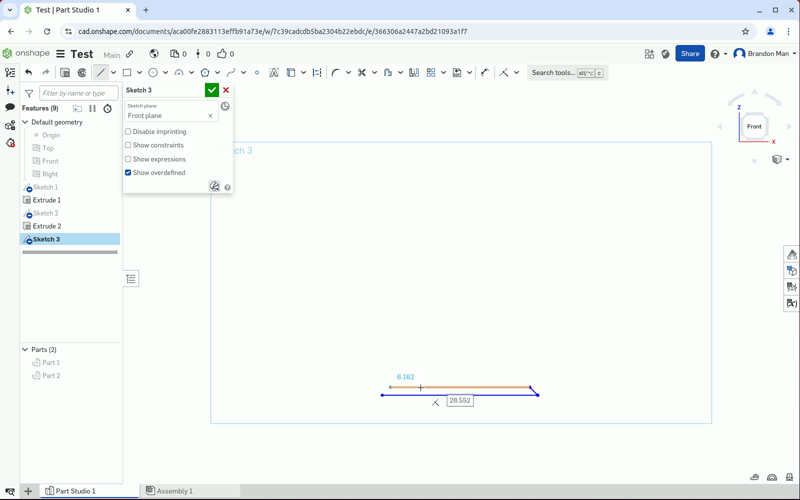
key_down(shift)
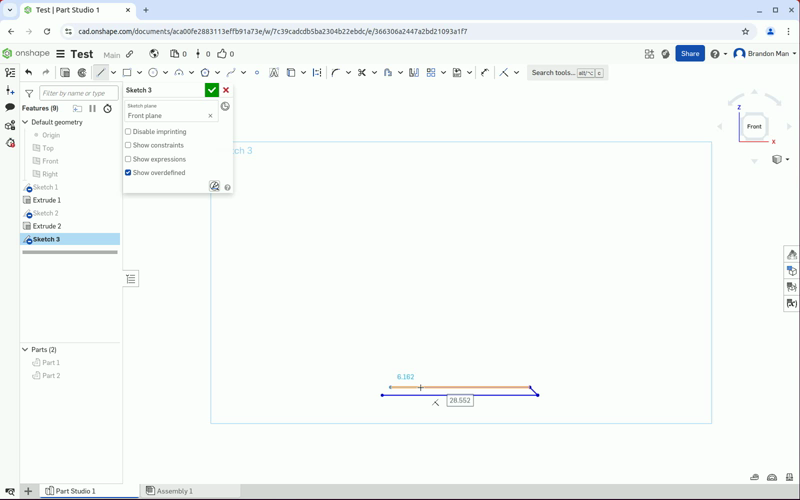
mouse_move(382, 395)
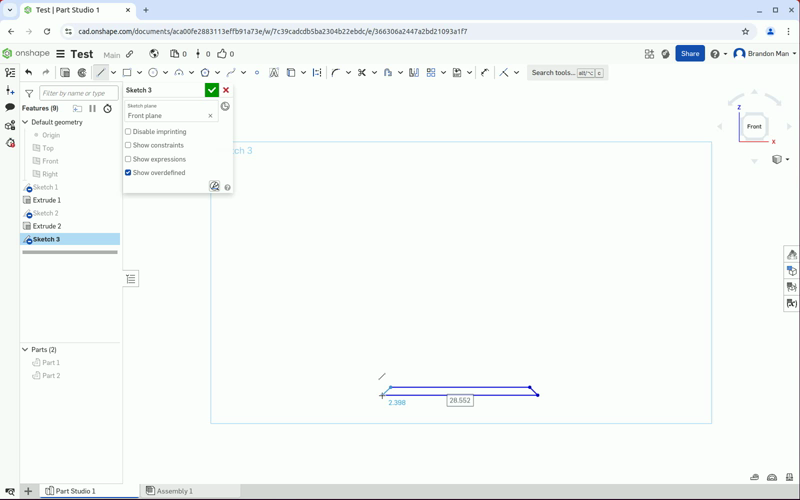
key_up(shift)
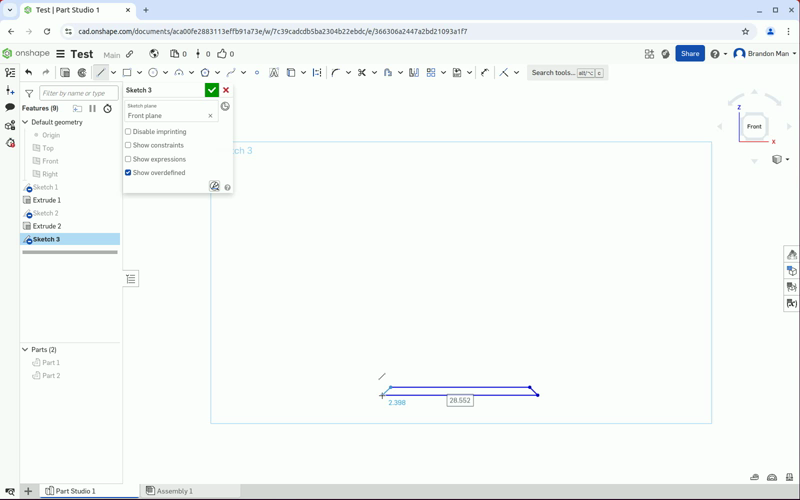
click(382, 395)
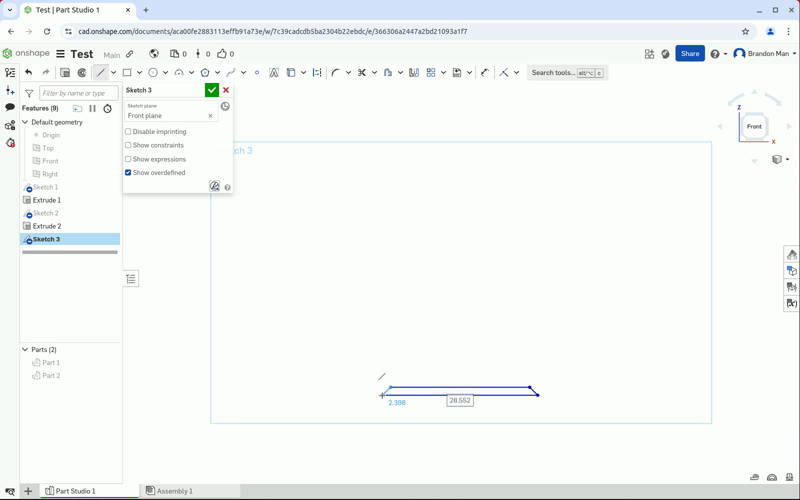
key(esc)
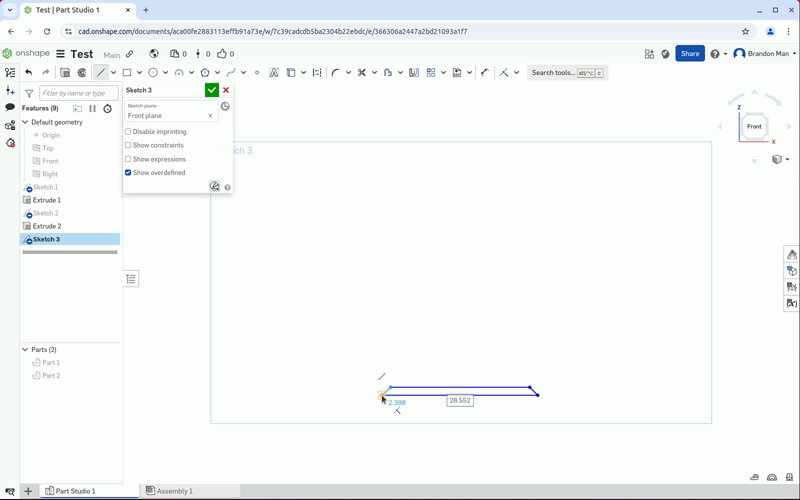
mouse_move(464, 389)
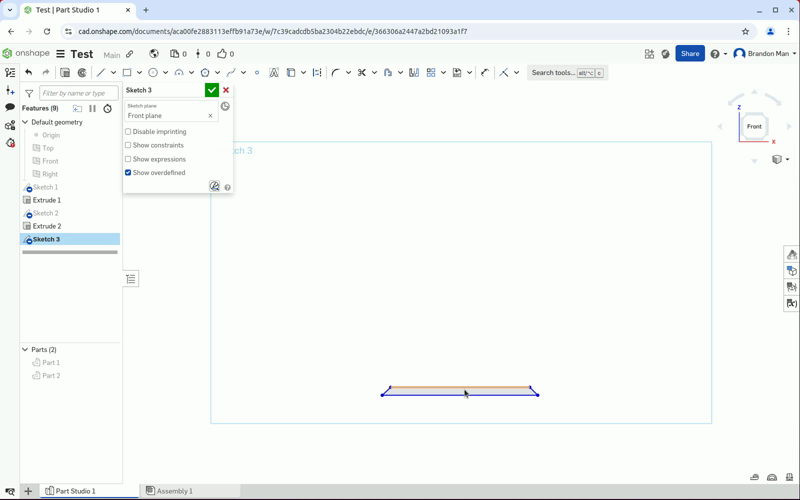
scroll(6)
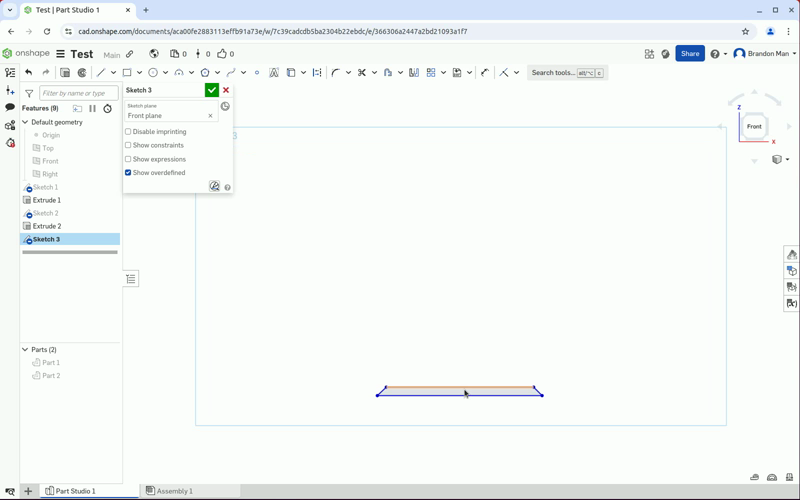
scroll(6)
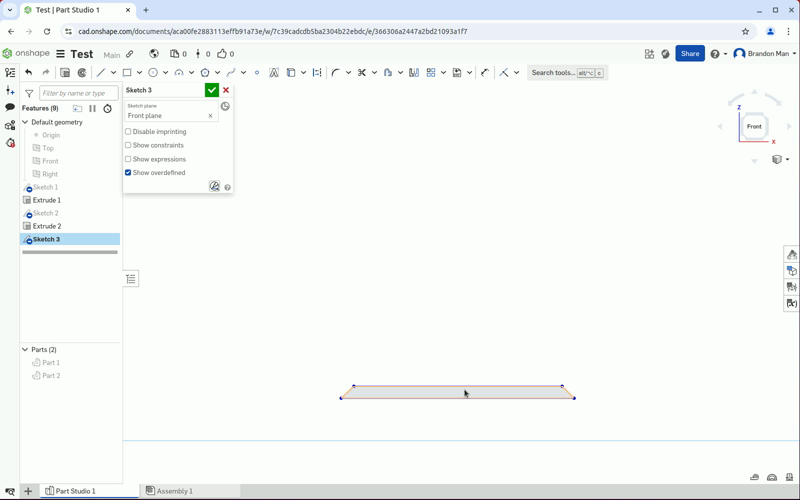
scroll(6)
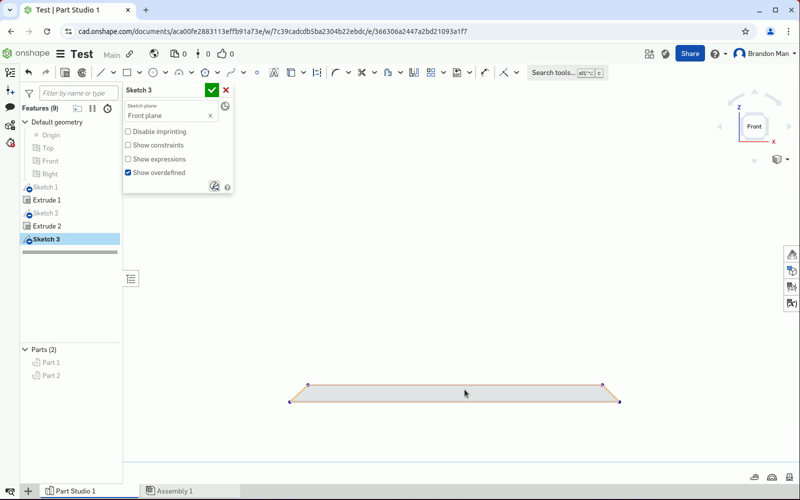
scroll(6)
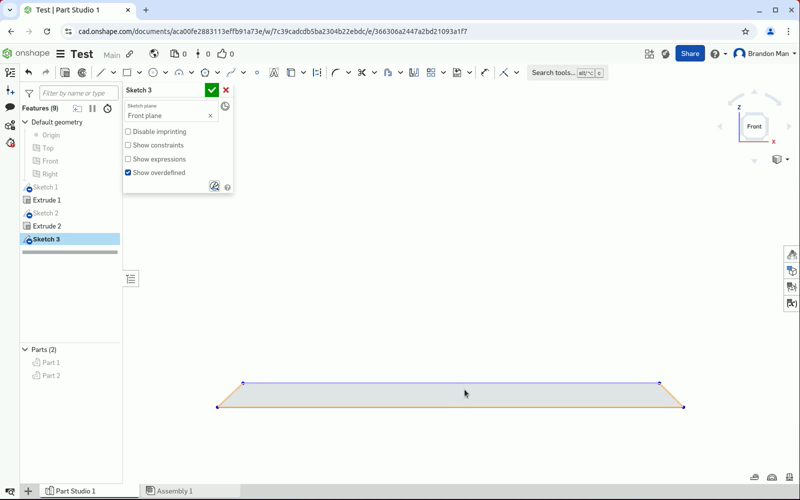
scroll(6)
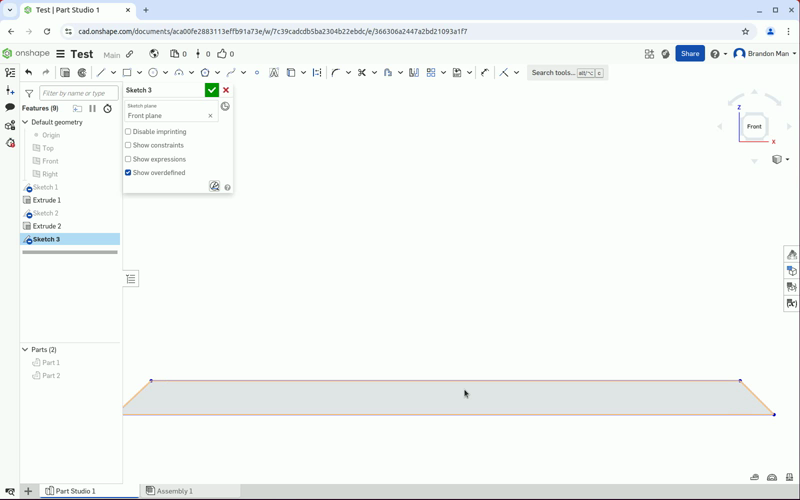
scroll(6)
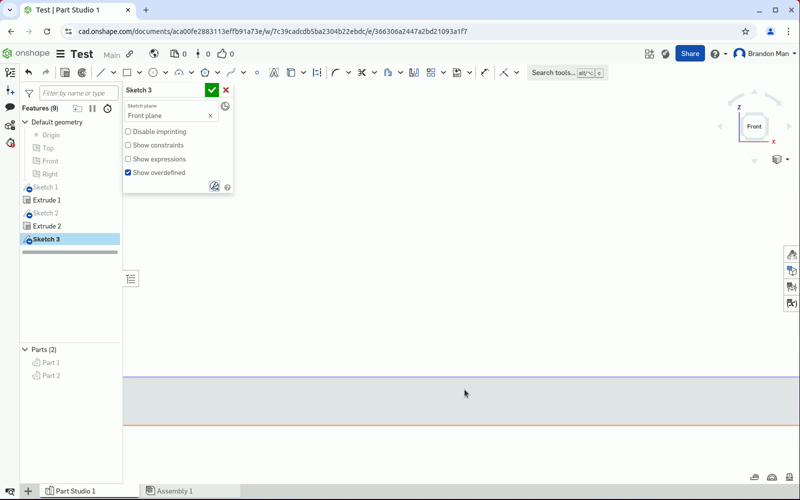
scroll(6)
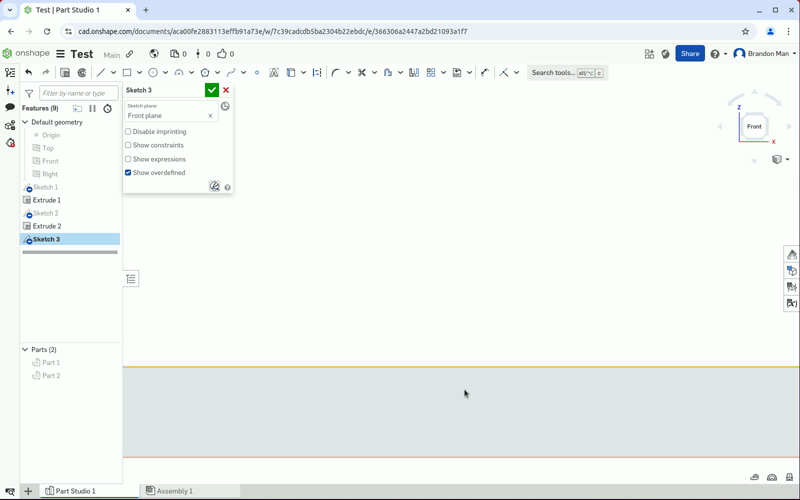
click(464, 389)
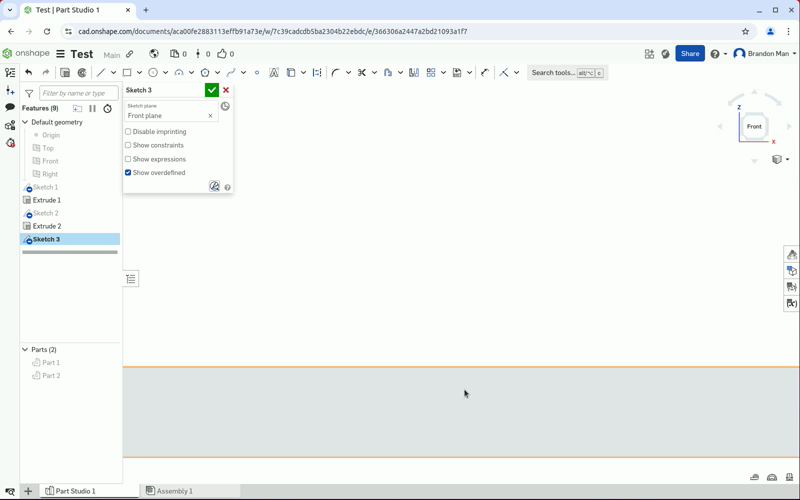
scroll(-6)
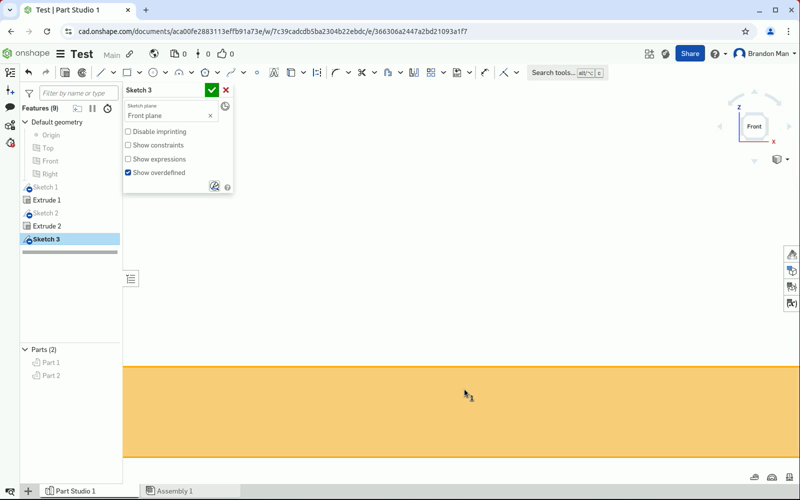
scroll(-6)
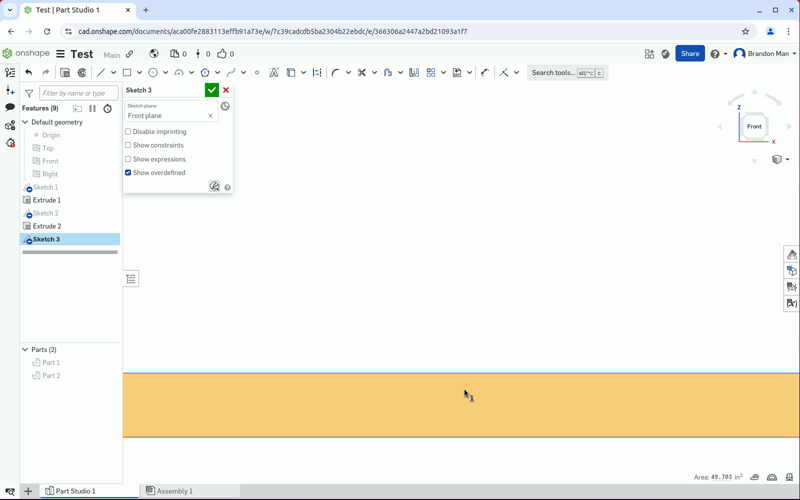
scroll(-6)
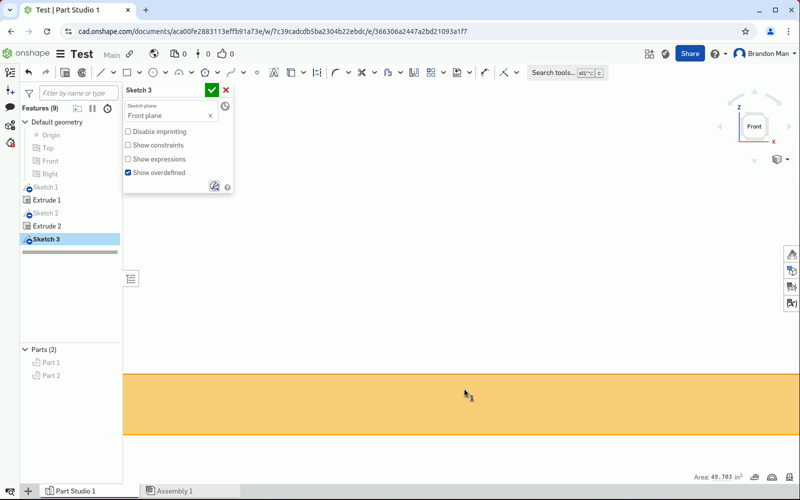
scroll(-6)
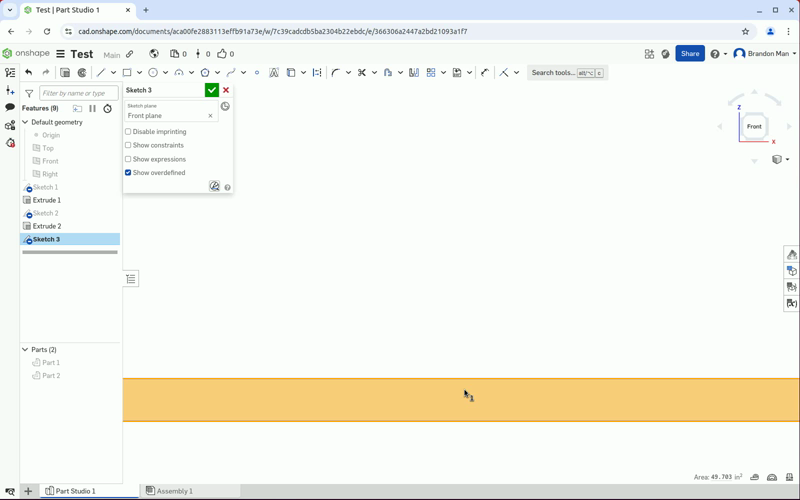
scroll(-6)
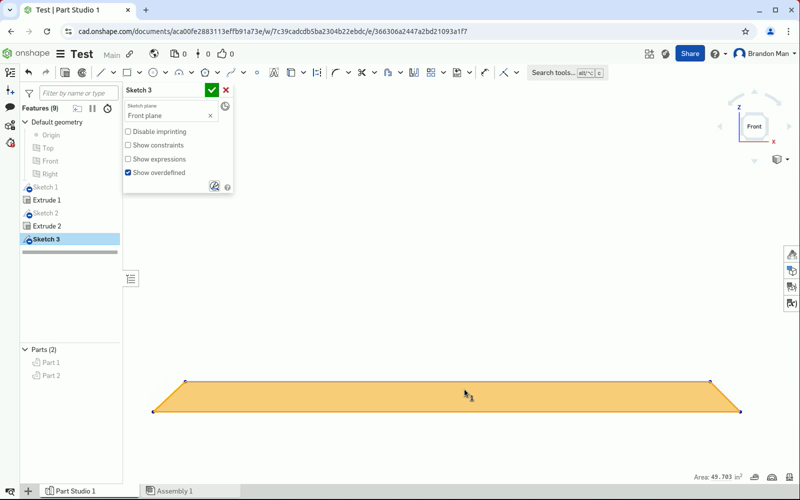
scroll(-6)
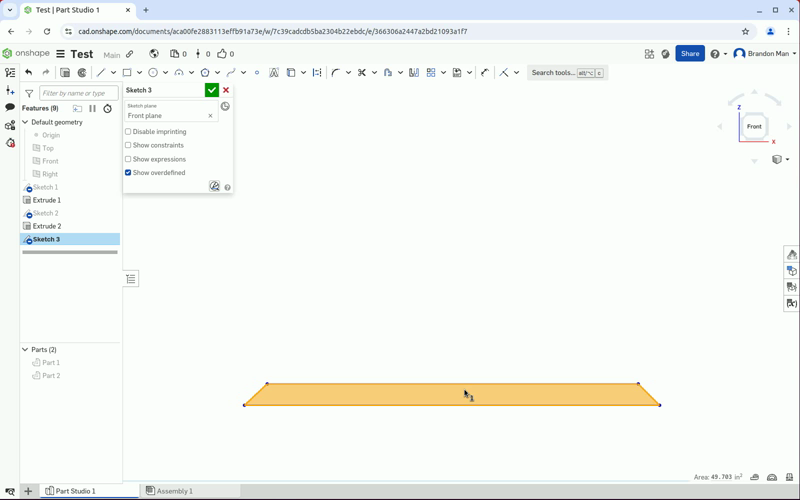
scroll(-6)
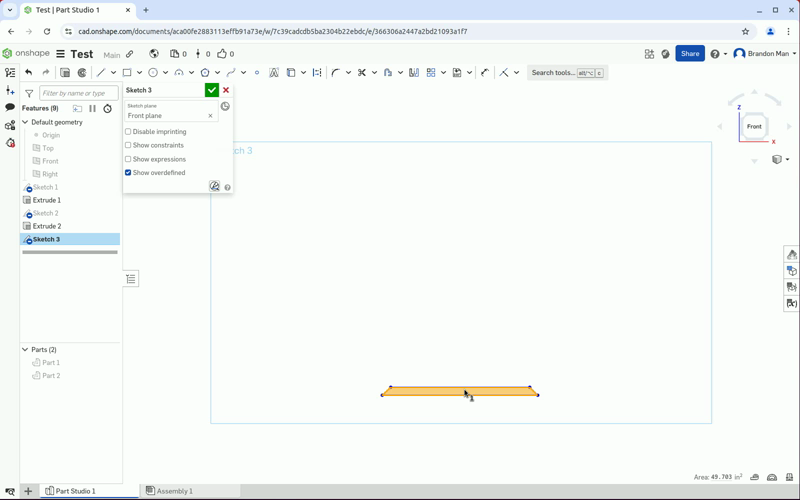
mouse_move(73, 352)
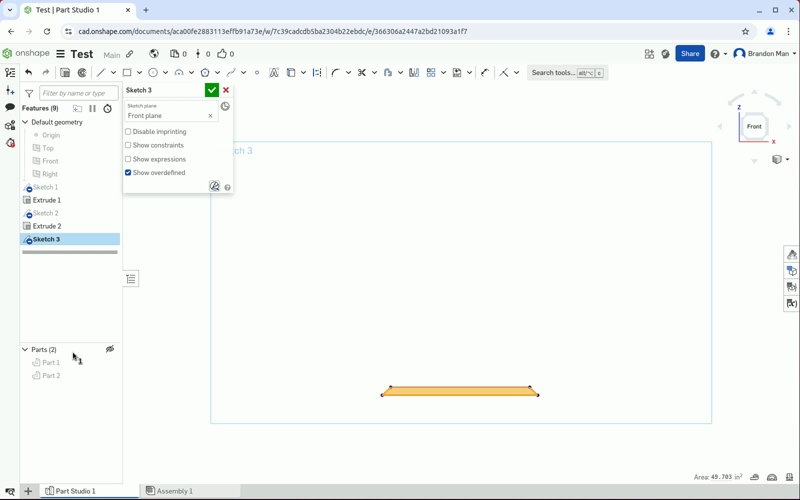
key(shift+y)
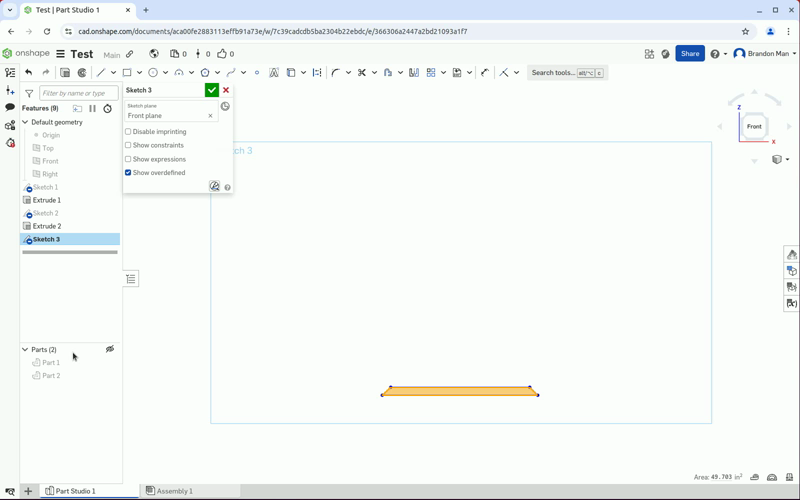
key(shift+e)
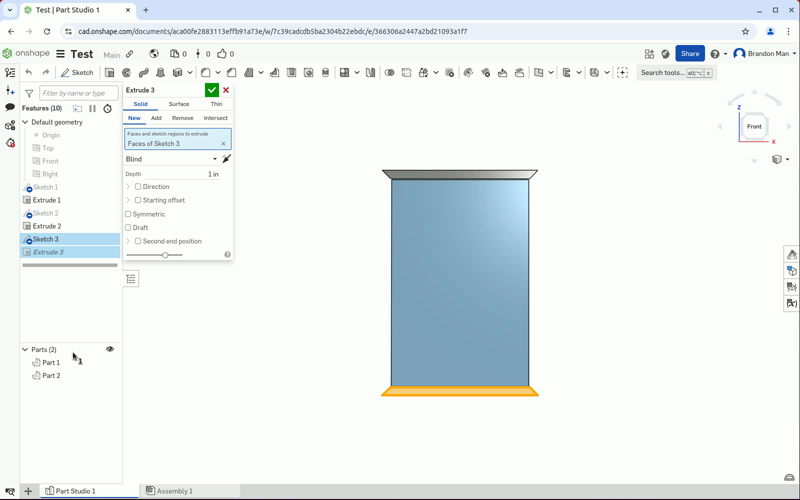
mouse_move(143, 106)
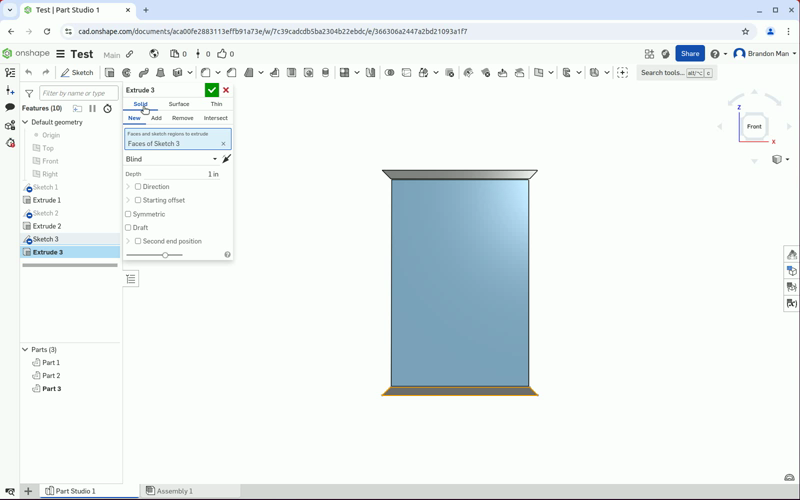
click(143, 106)
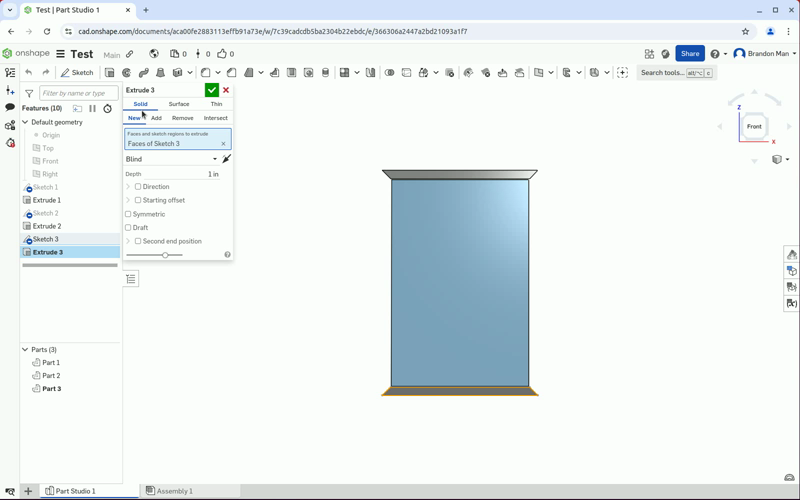
mouse_move(137, 120)
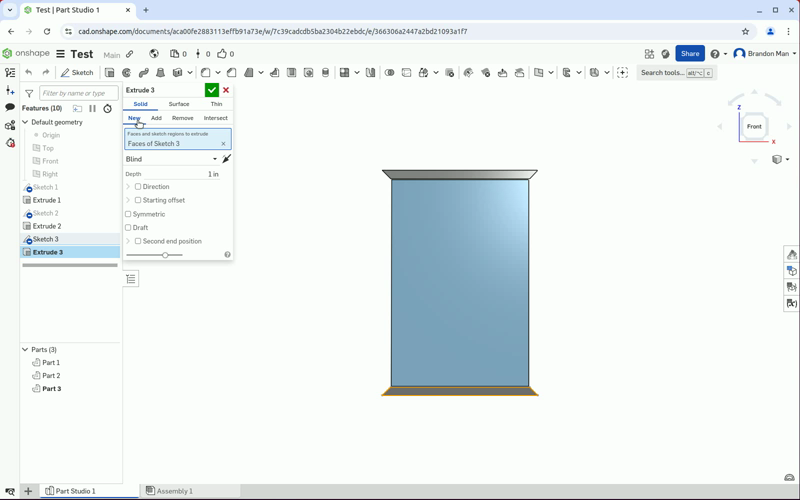
click(137, 120)
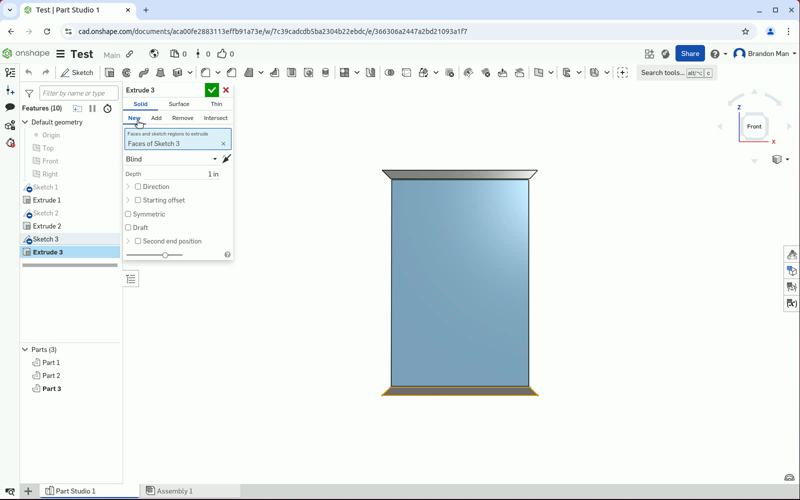
key(tab, 4)
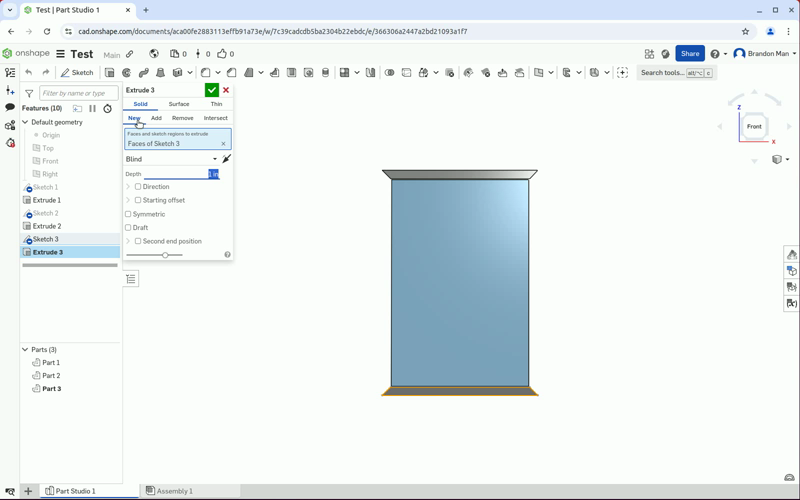
text(12.276)
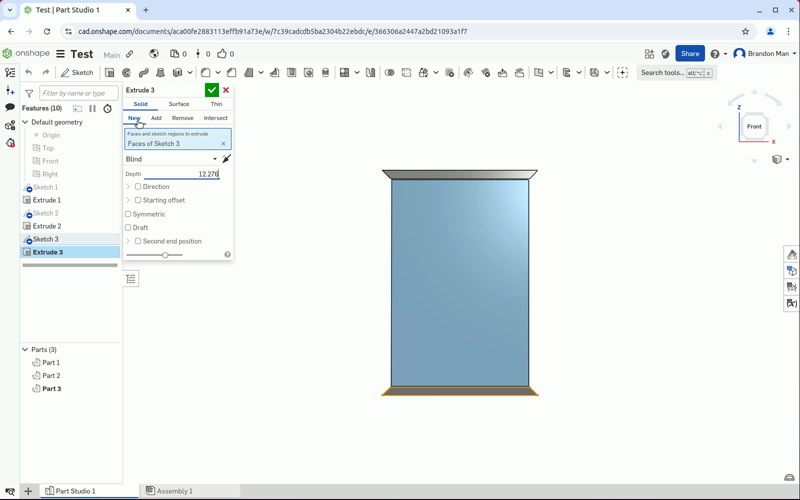
key(enter)
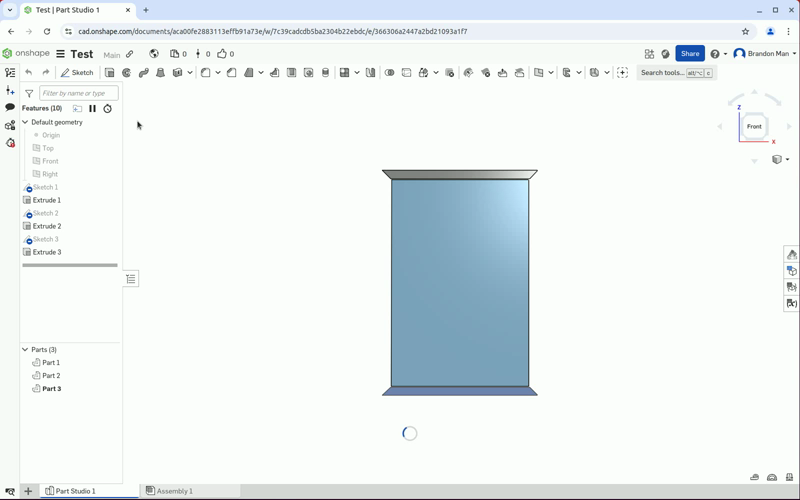
key(shift+h)
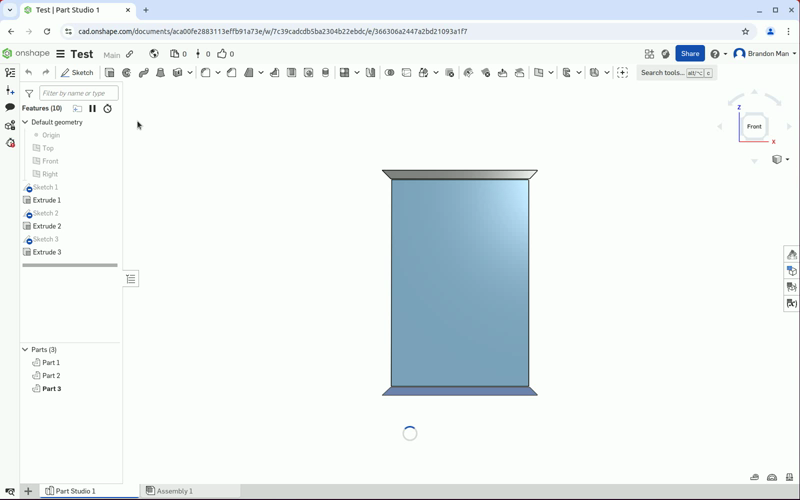
key(shift+h)
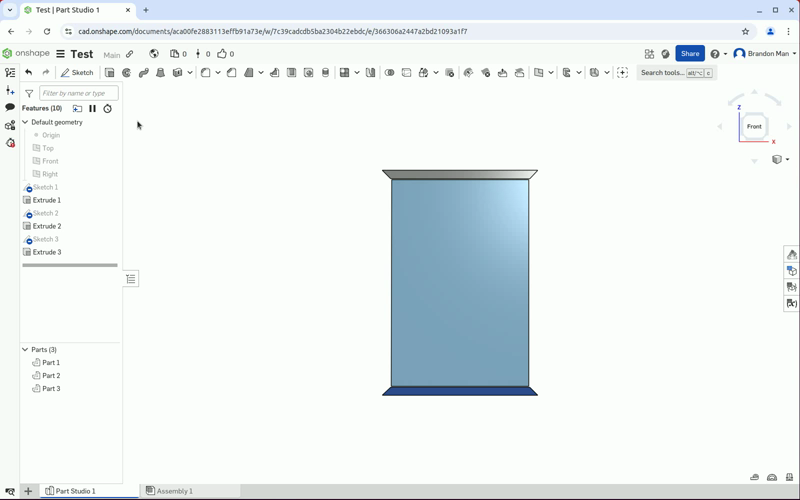
mouse_move(73, 189)
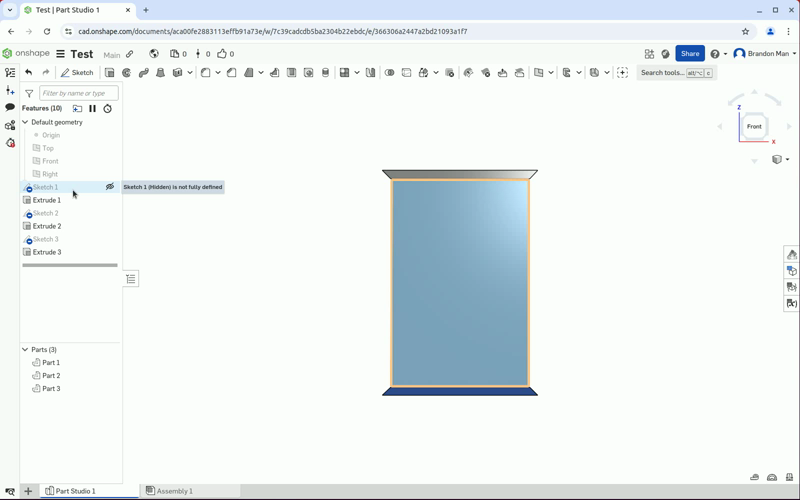
click(73, 189)
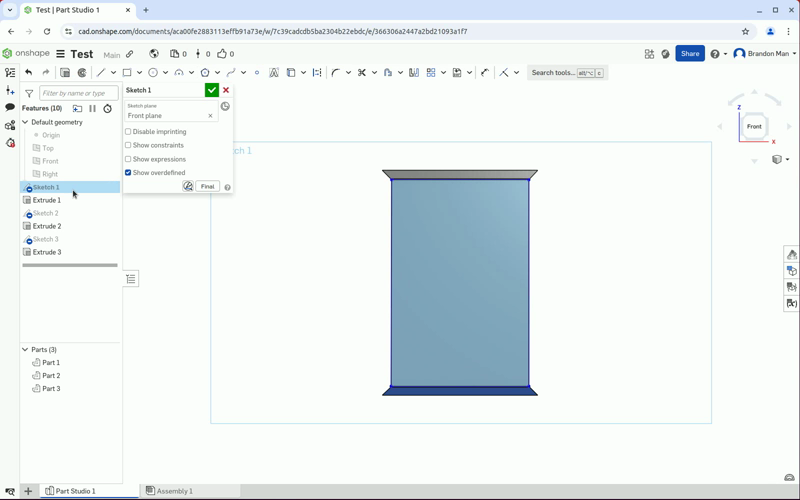
mouse_move(229, 92)
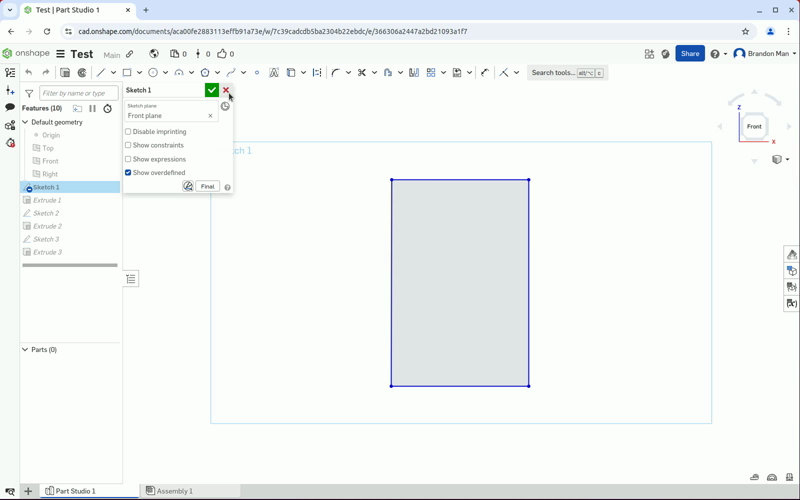
click(229, 92)
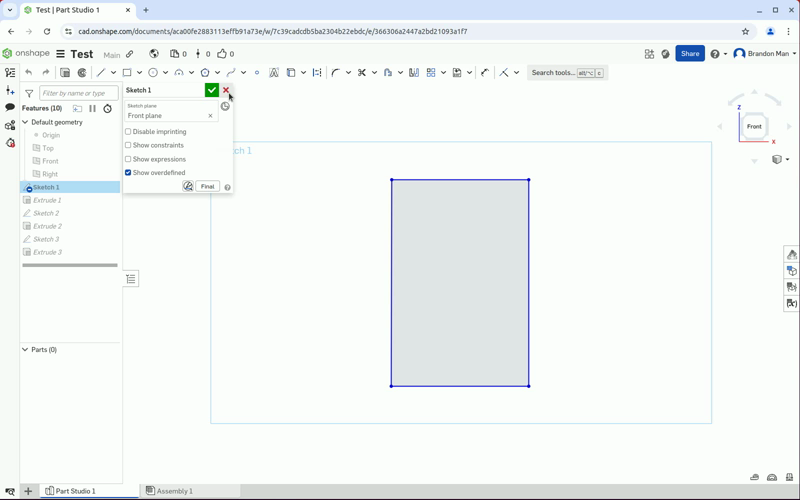
key(shift+s)
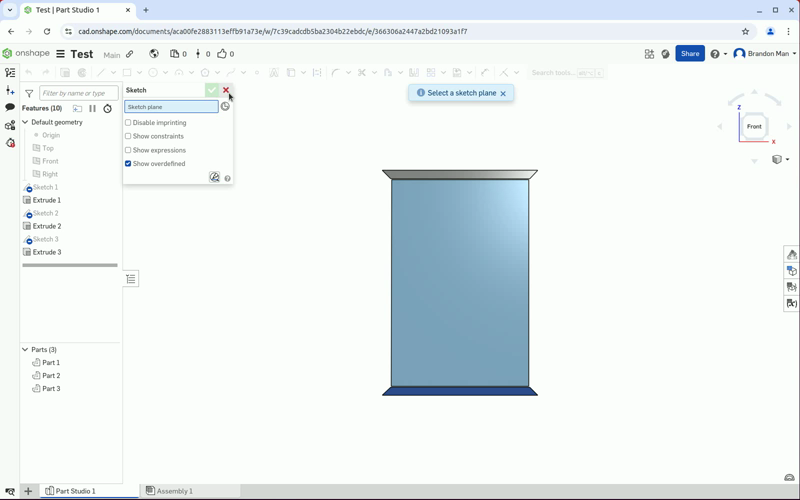
mouse_move(73, 163)
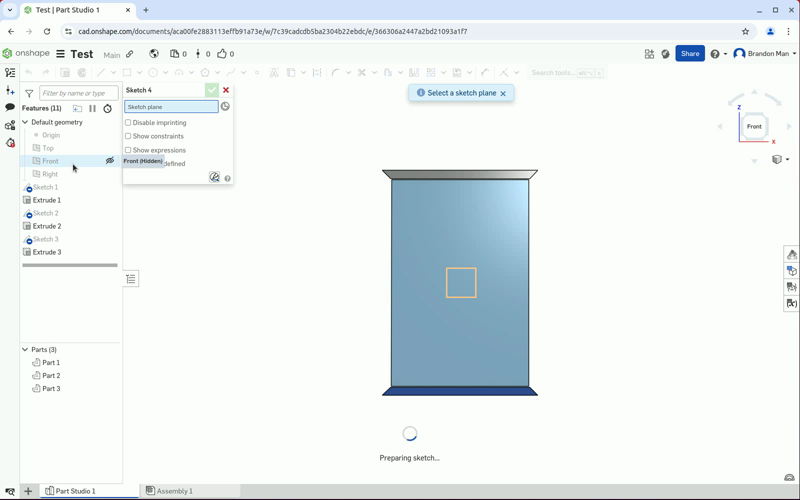
click(73, 163)
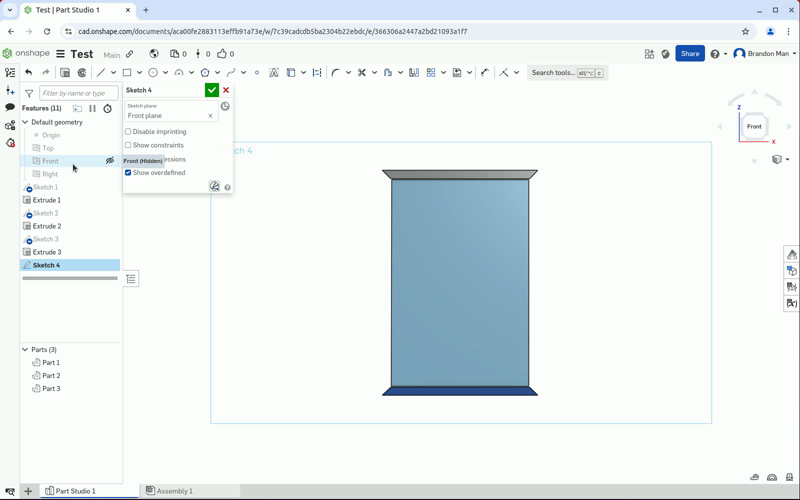
mouse_move(73, 352)
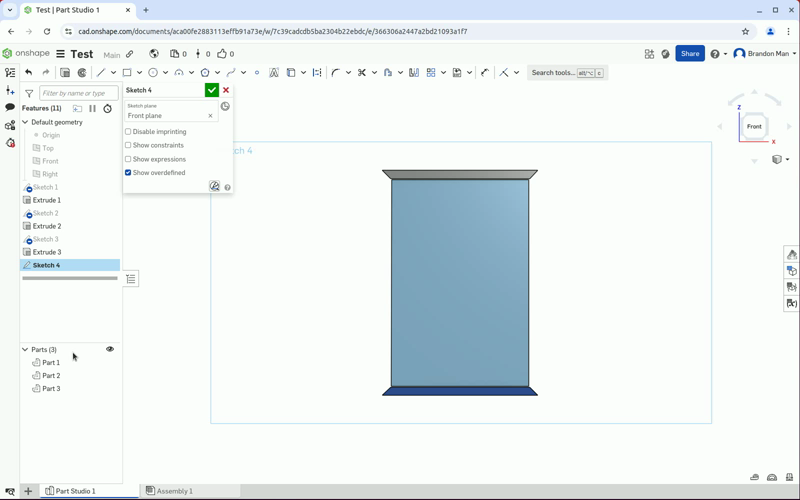
key(y)
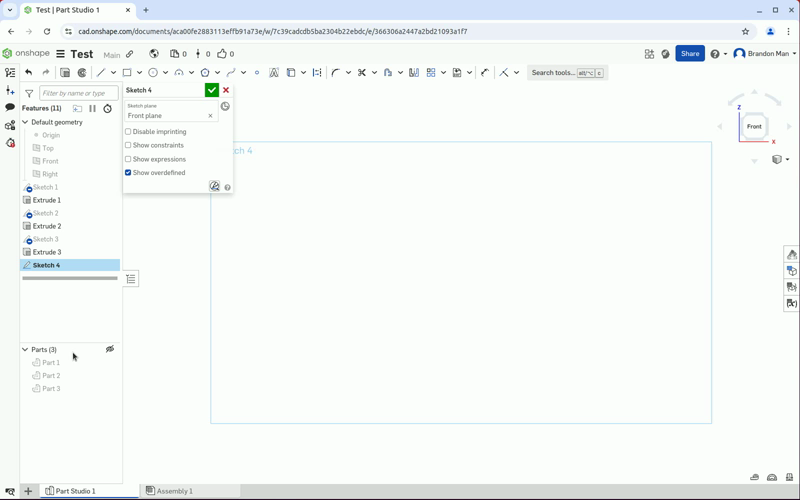
key(l)
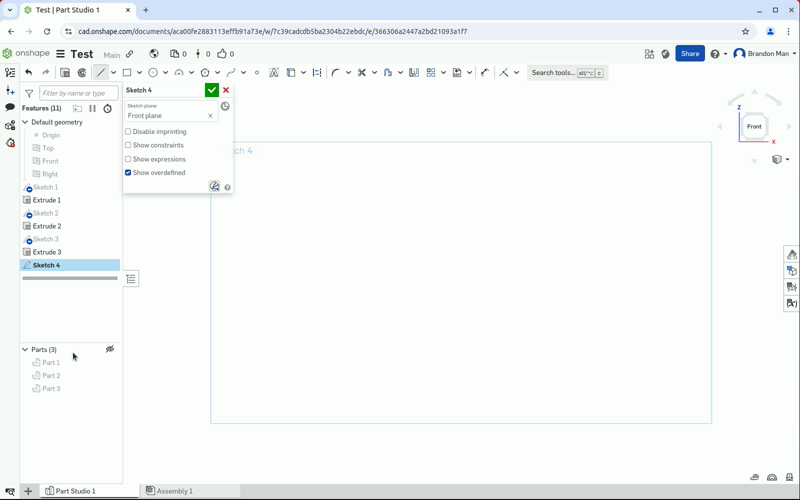
key_down(shift)
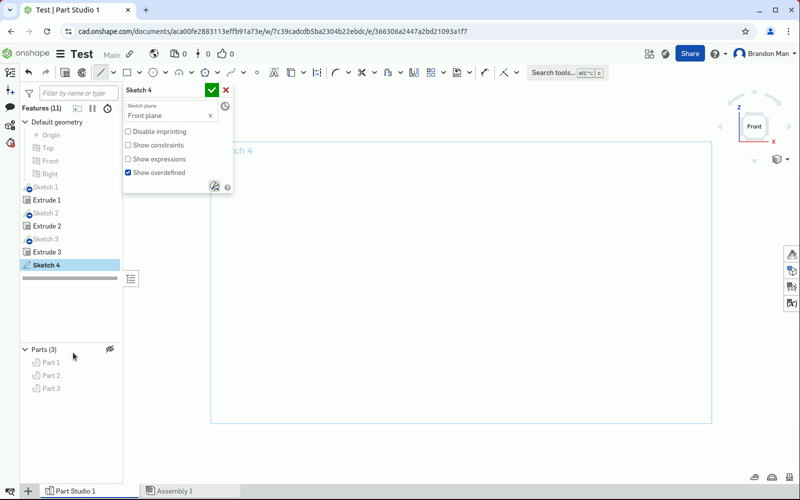
mouse_move(382, 395)
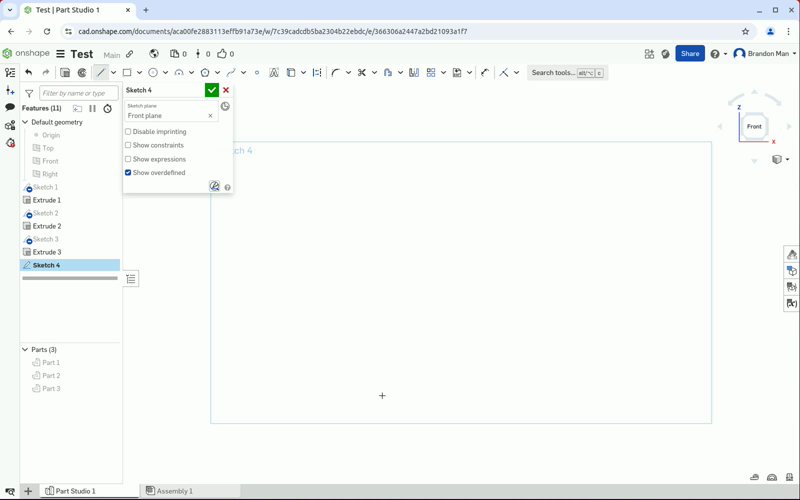
click(382, 395)
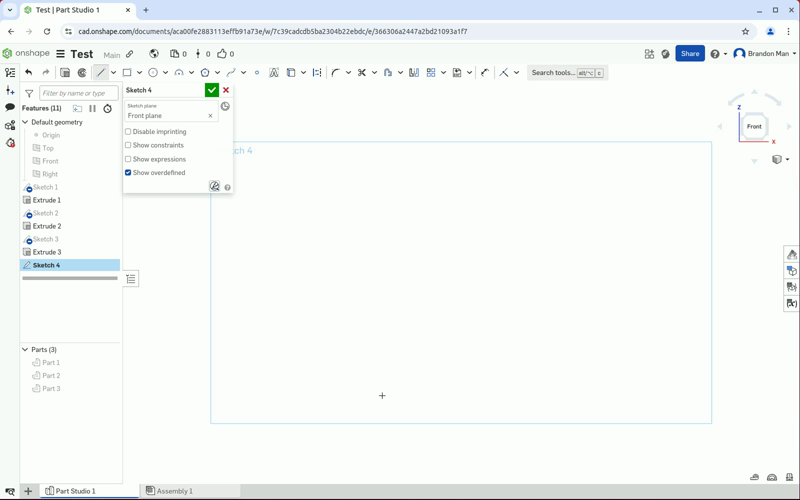
key_up(shift)
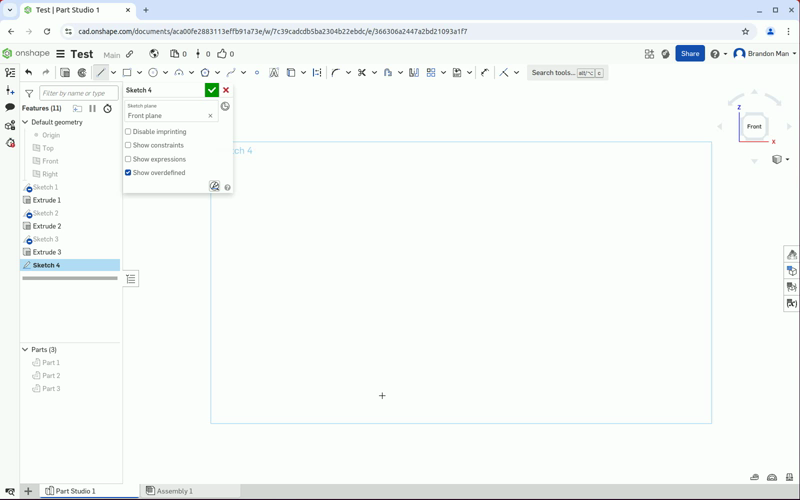
key_down(shift)
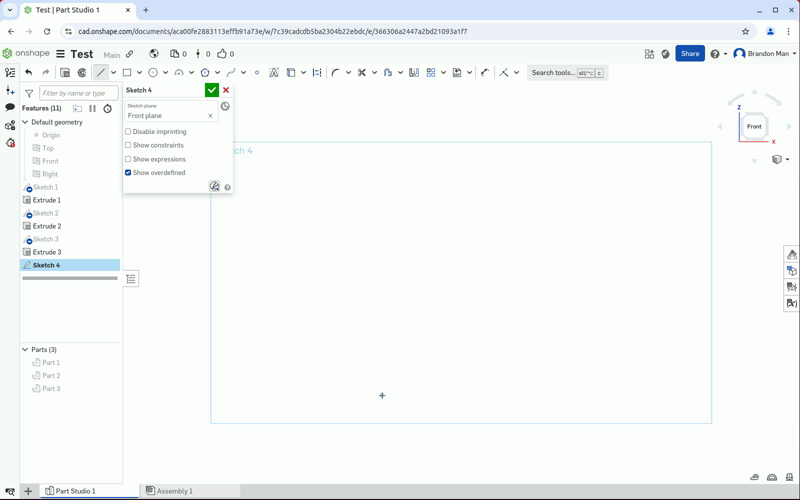
mouse_move(412, 395)
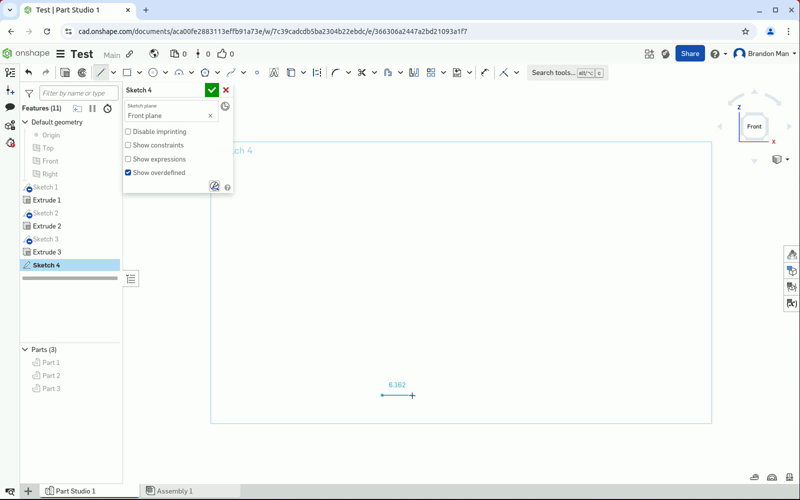
mouse_move(391, 386)
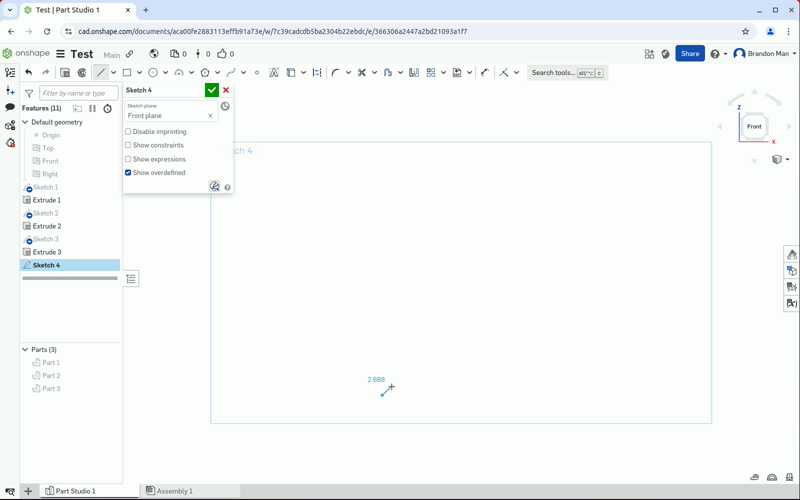
click(391, 386)
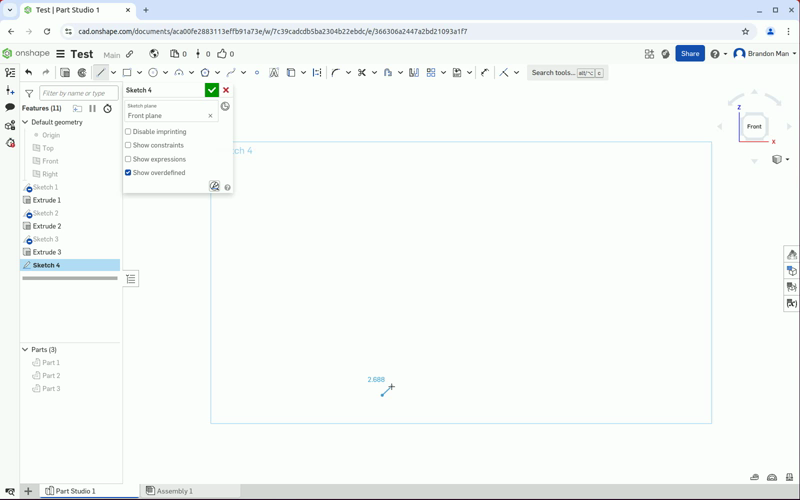
key_up(shift)
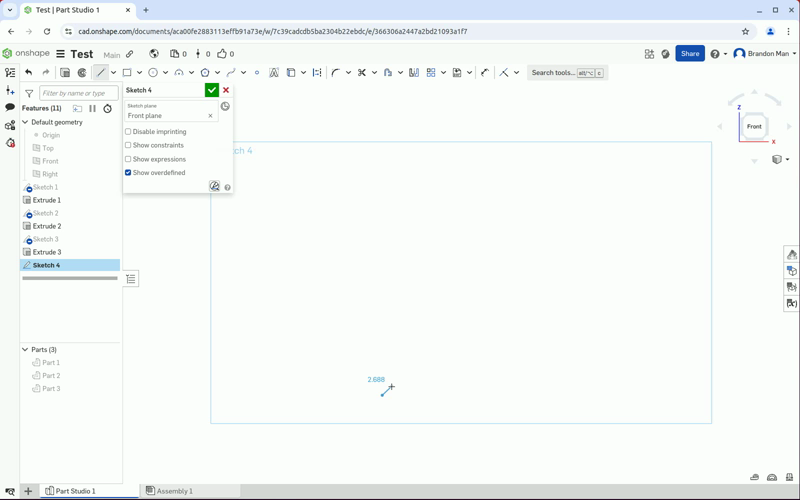
key_down(shift)
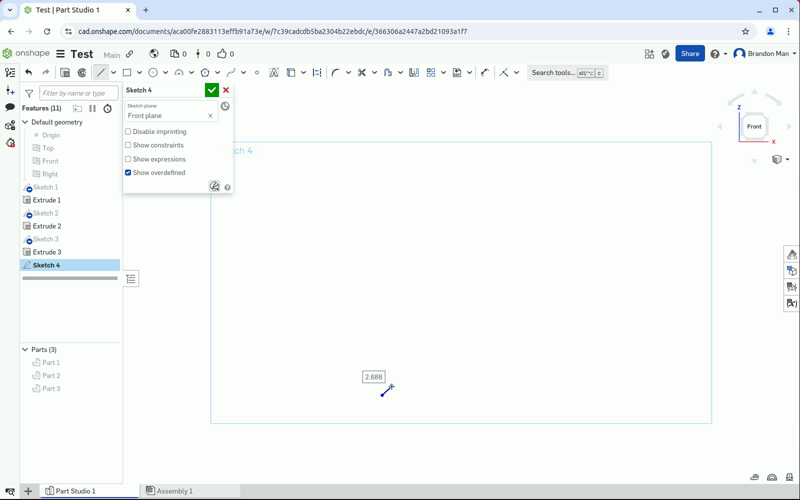
mouse_move(391, 180)
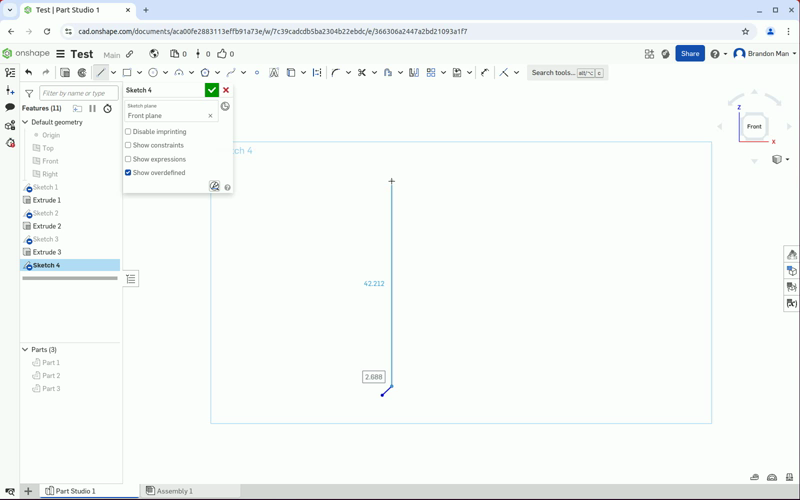
click(391, 180)
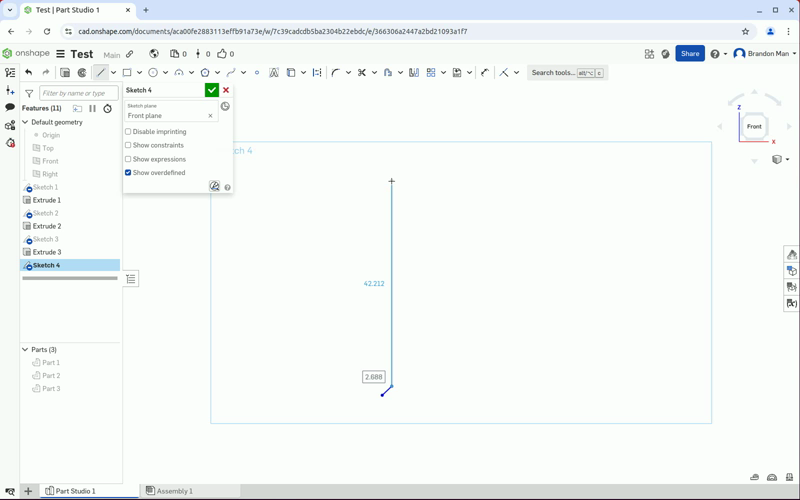
key_up(shift)
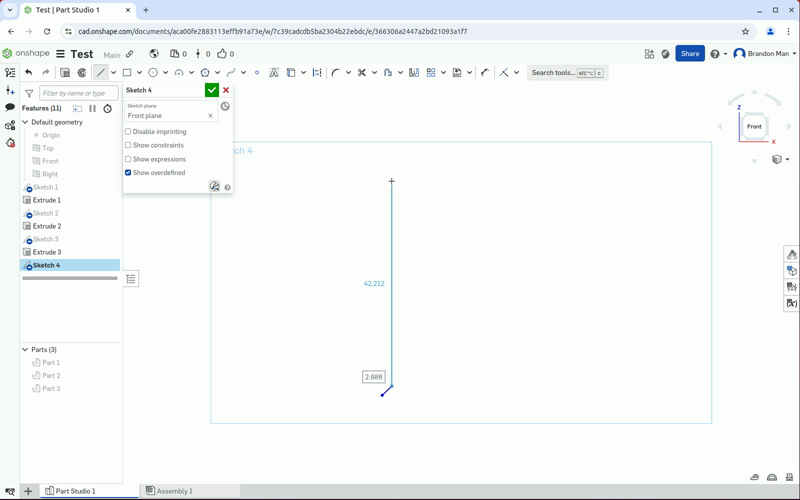
key_down(shift)
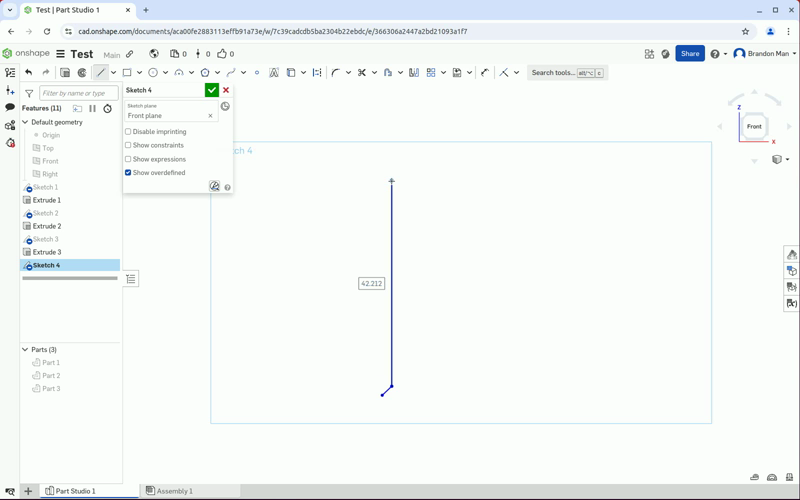
mouse_move(421, 180)
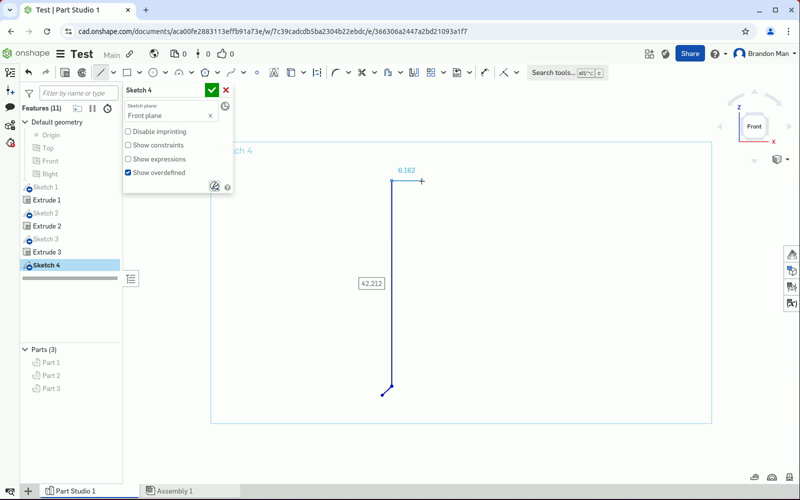
mouse_move(382, 171)
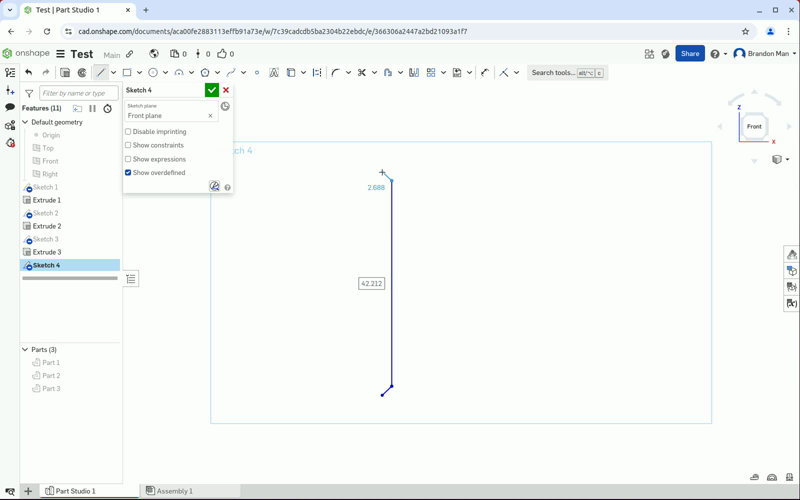
click(382, 171)
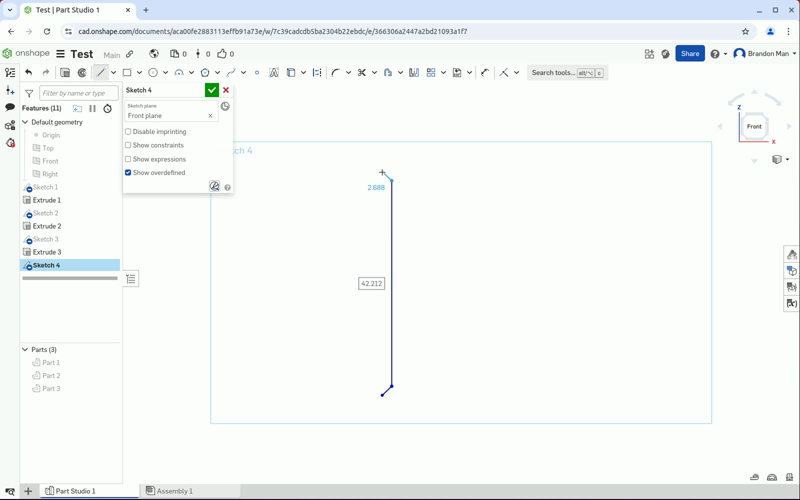
key_up(shift)
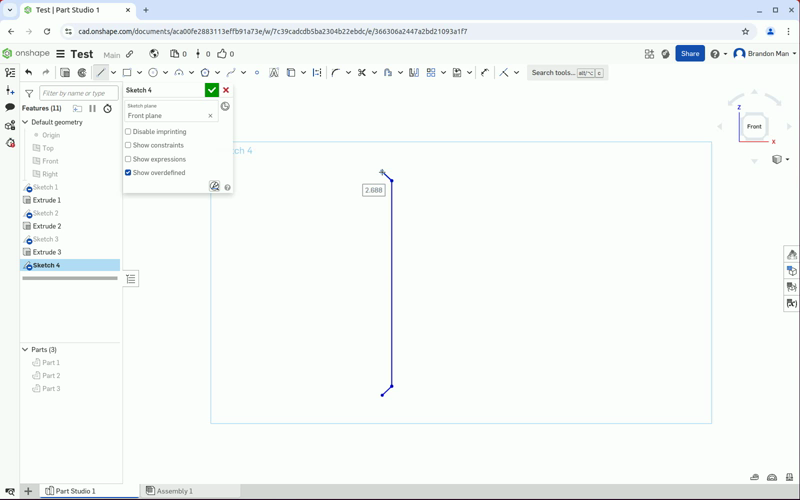
key_down(shift)
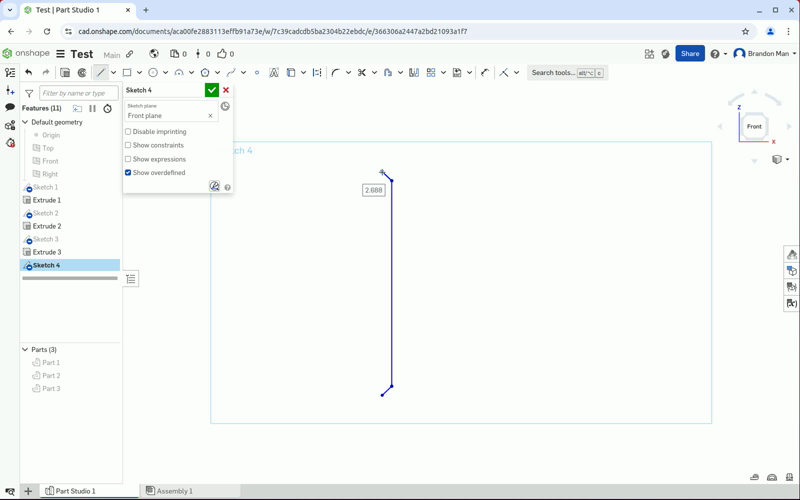
mouse_move(382, 395)
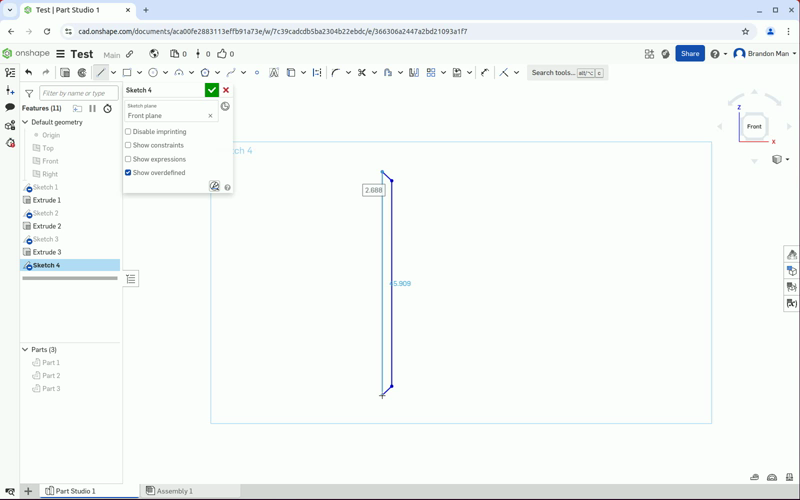
key_up(shift)
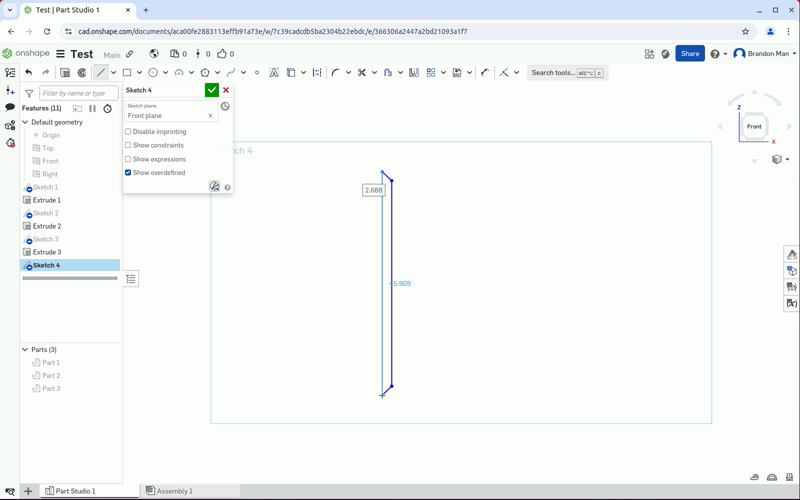
click(382, 395)
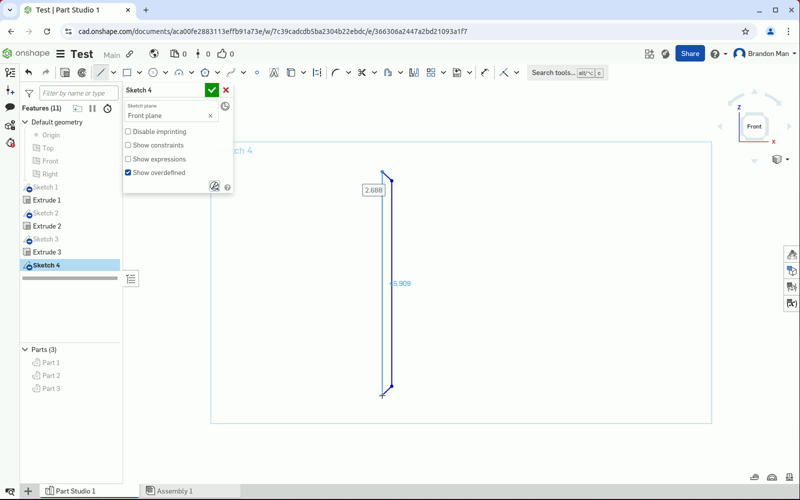
key(esc)
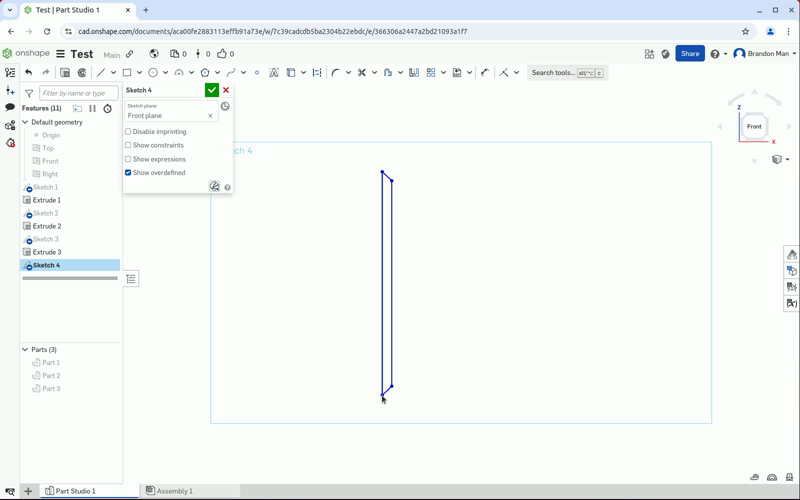
mouse_move(389, 333)
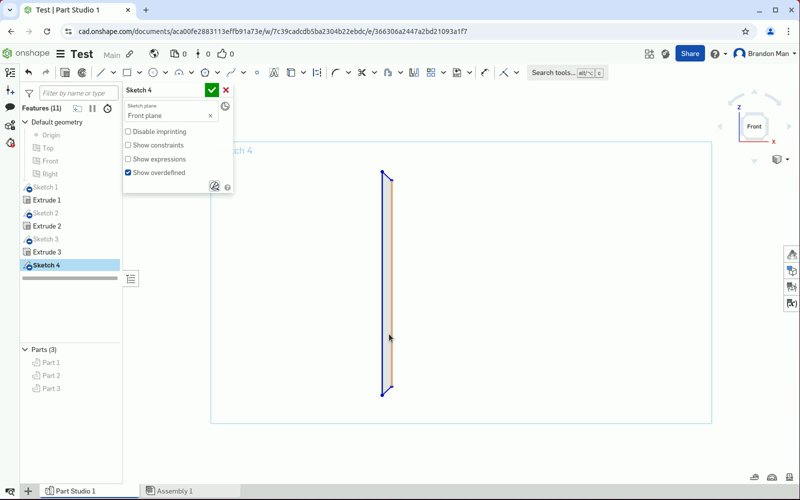
click(389, 333)
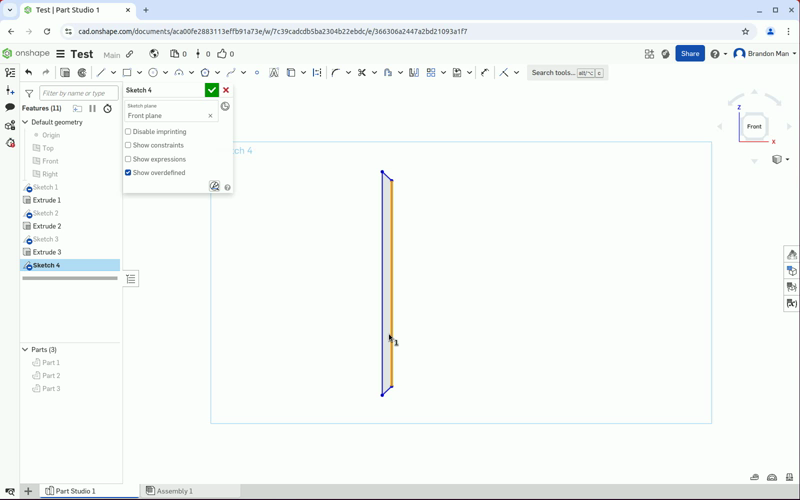
mouse_move(73, 352)
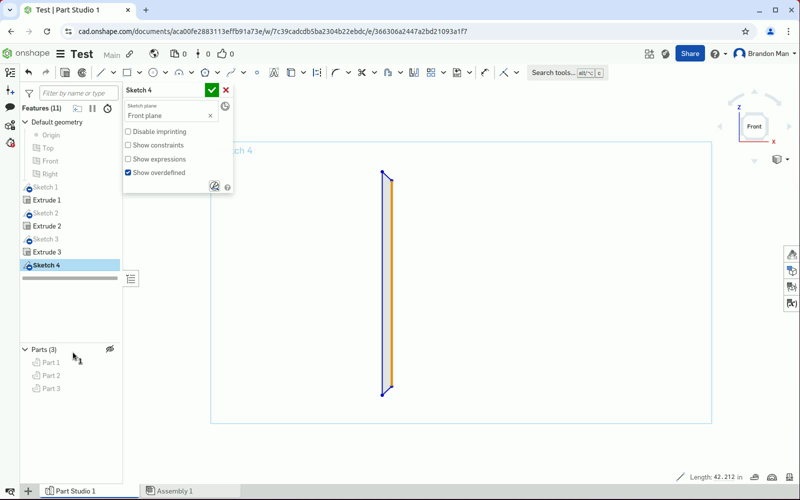
key(shift+y)
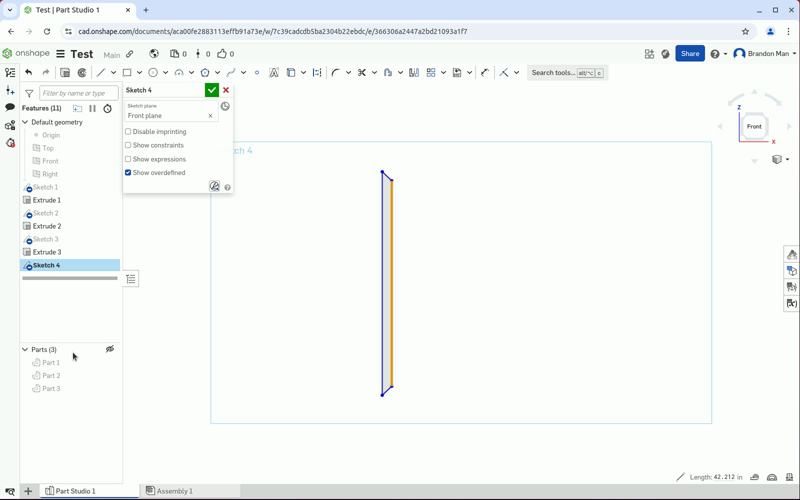
key(shift+e)
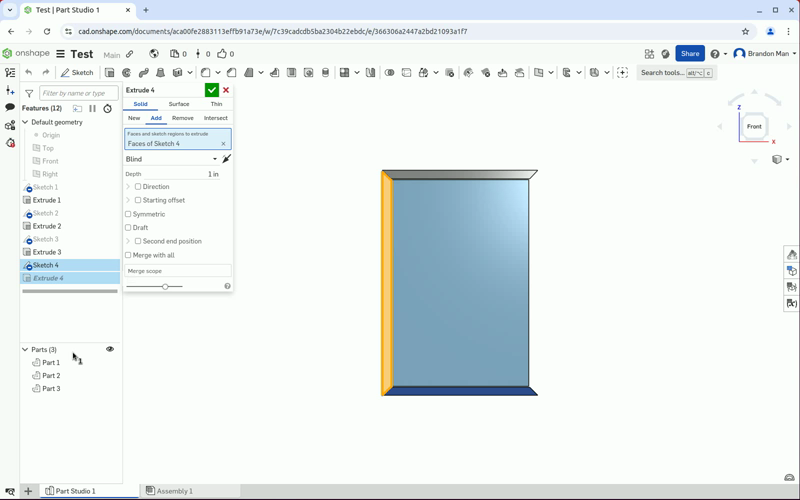
mouse_move(143, 106)
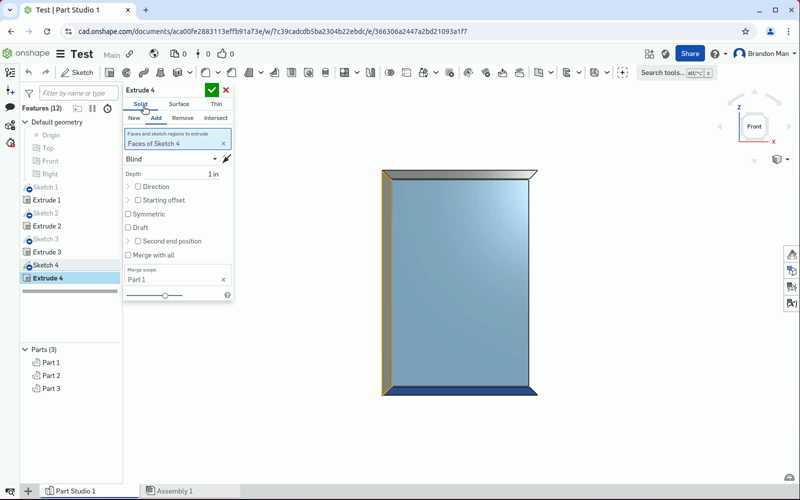
click(143, 106)
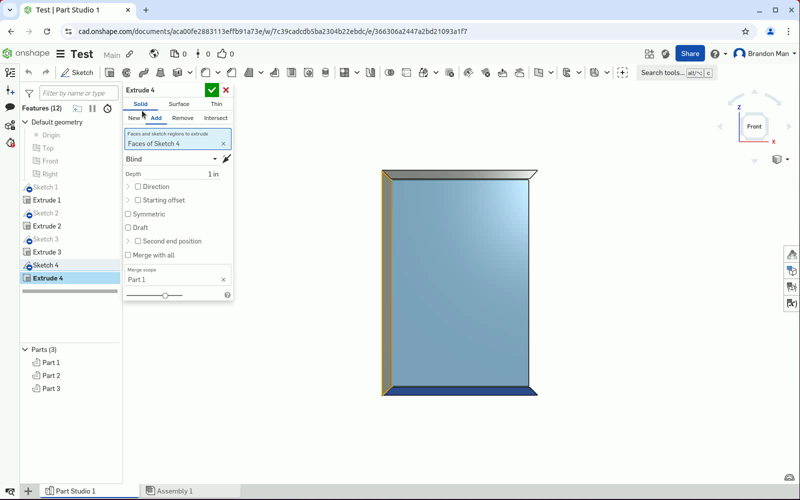
mouse_move(137, 120)
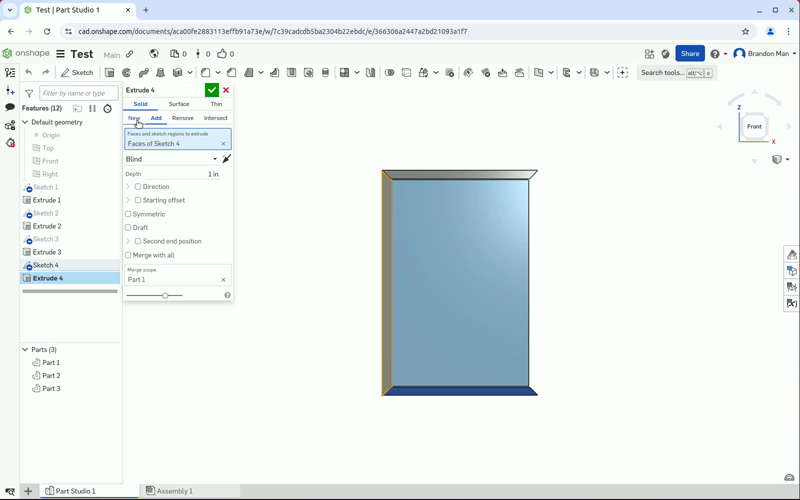
click(137, 120)
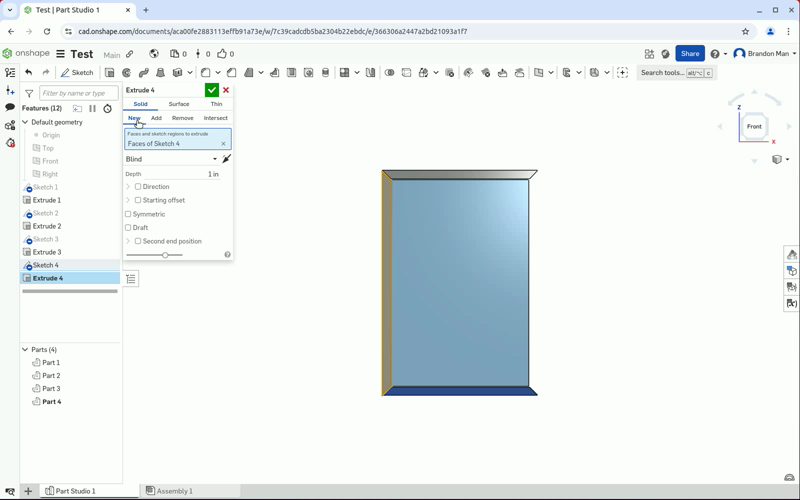
key(tab, 4)
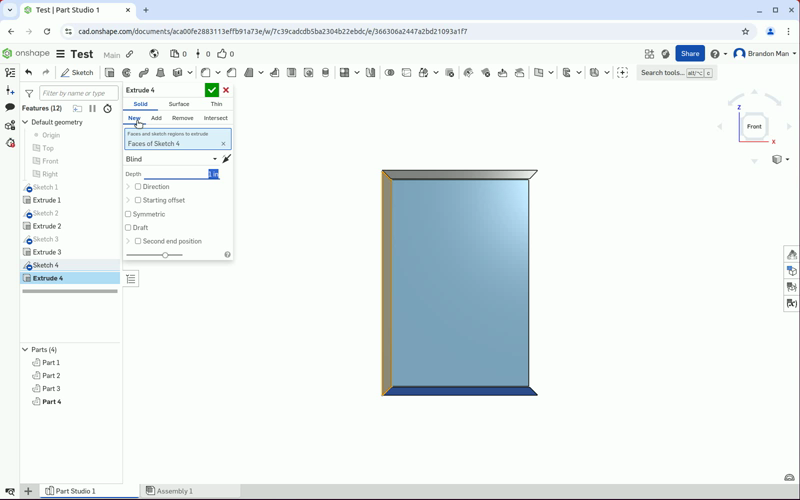
text(12.276)
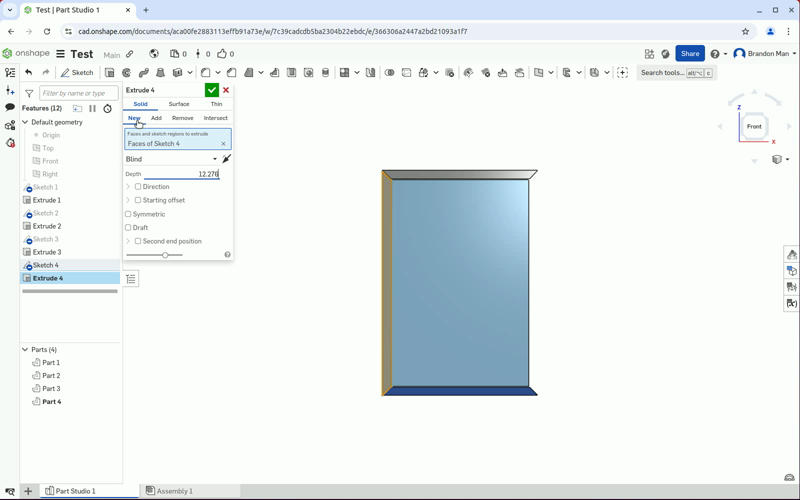
key(enter)
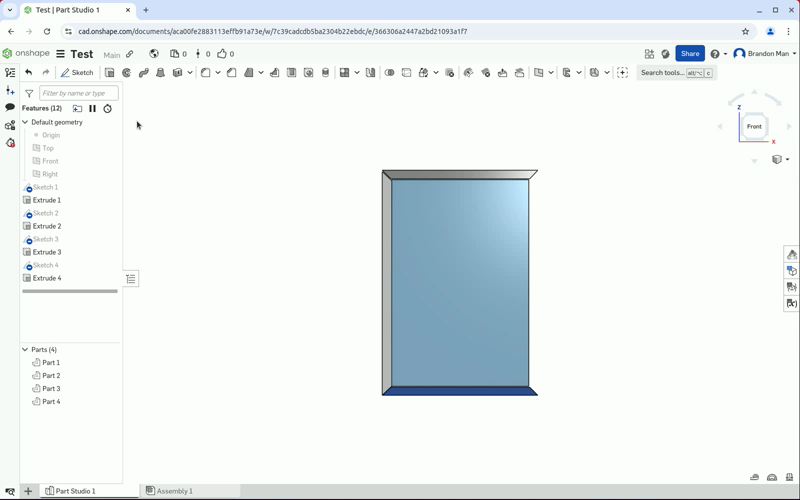
key(shift+h)
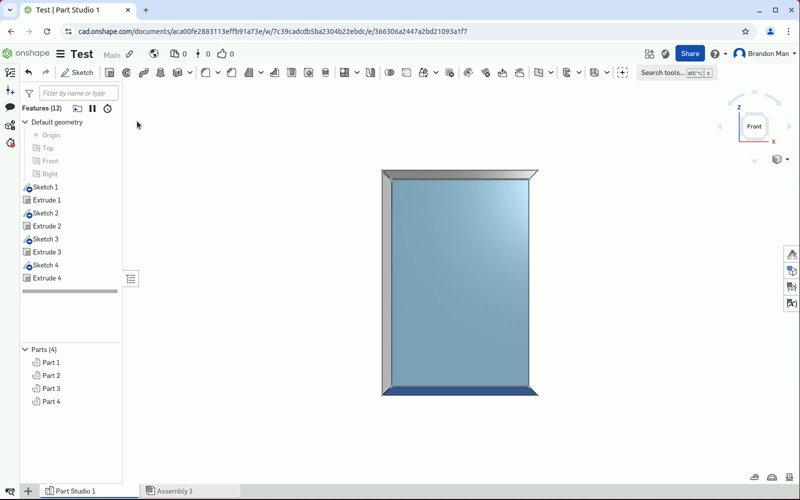
key(shift+h)
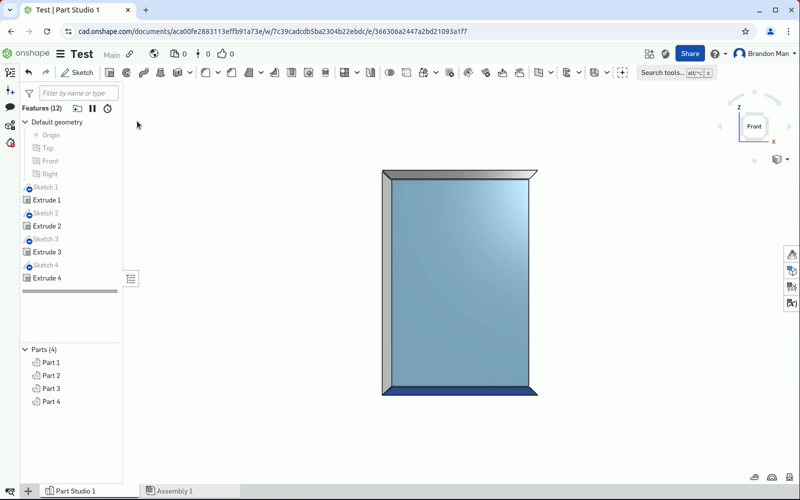
mouse_move(73, 189)
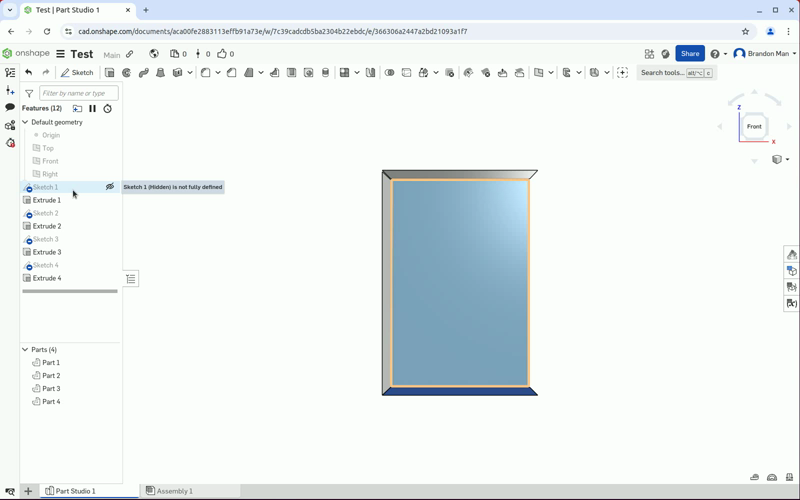
click(73, 189)
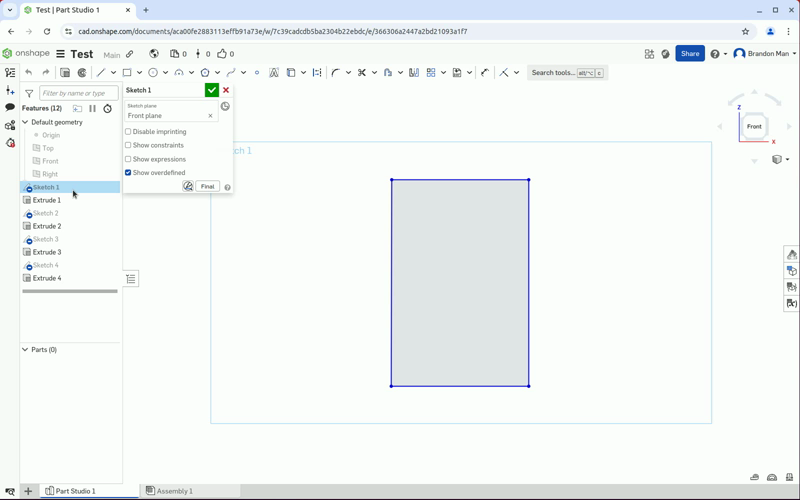
mouse_move(229, 92)
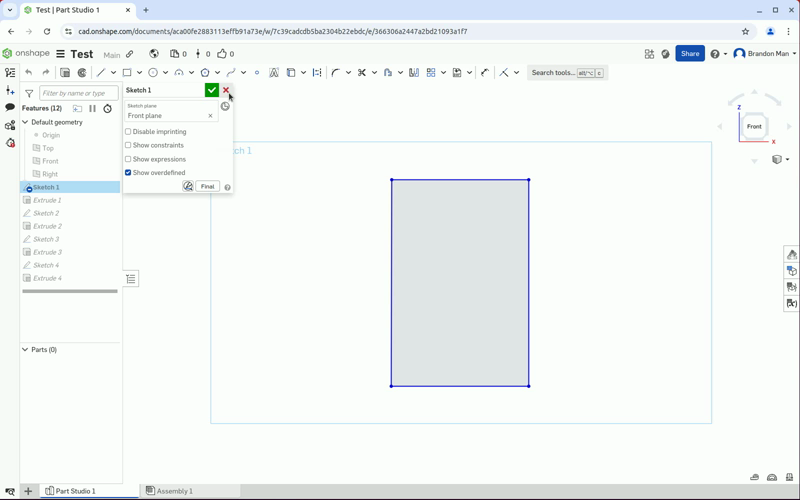
click(229, 92)
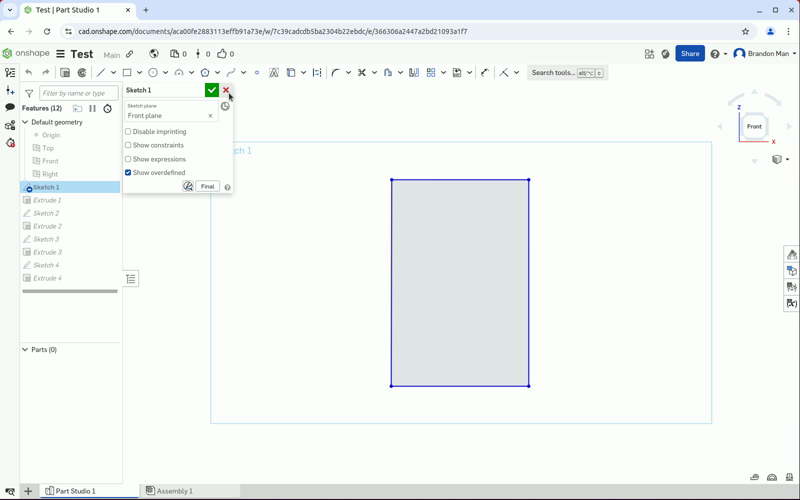
key(shift+s)
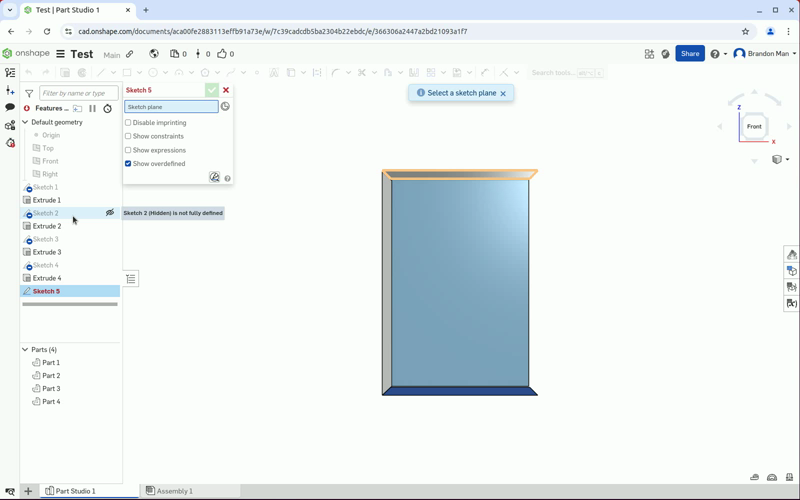
scroll(3)
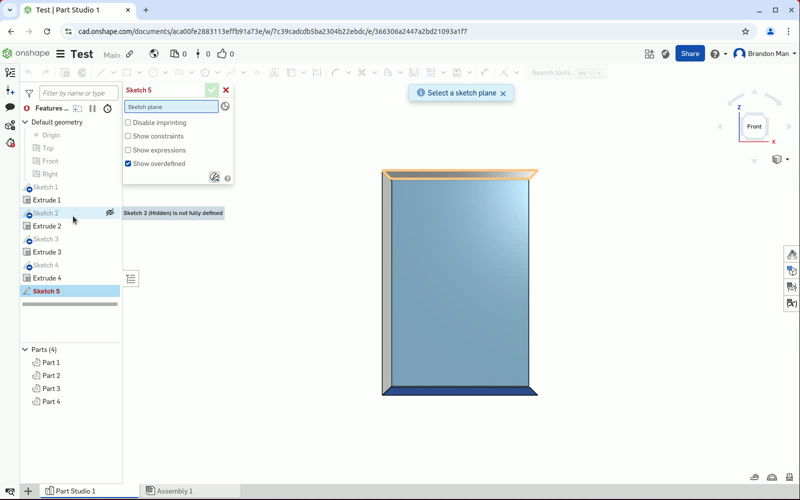
mouse_move(73, 163)
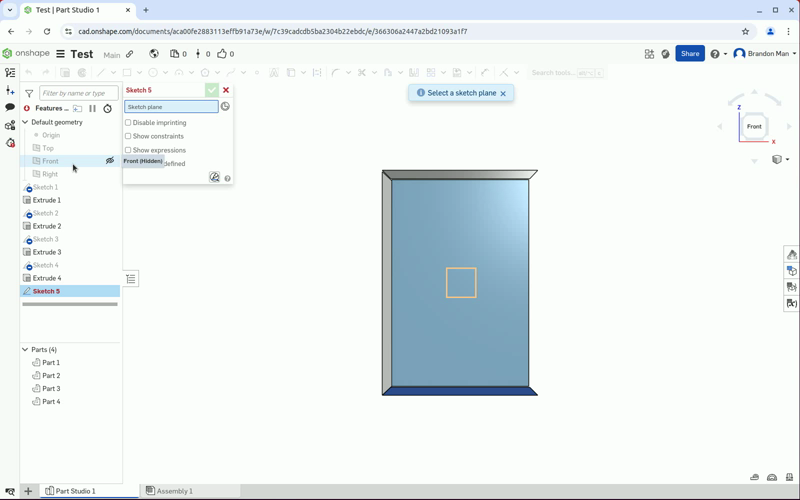
click(73, 163)
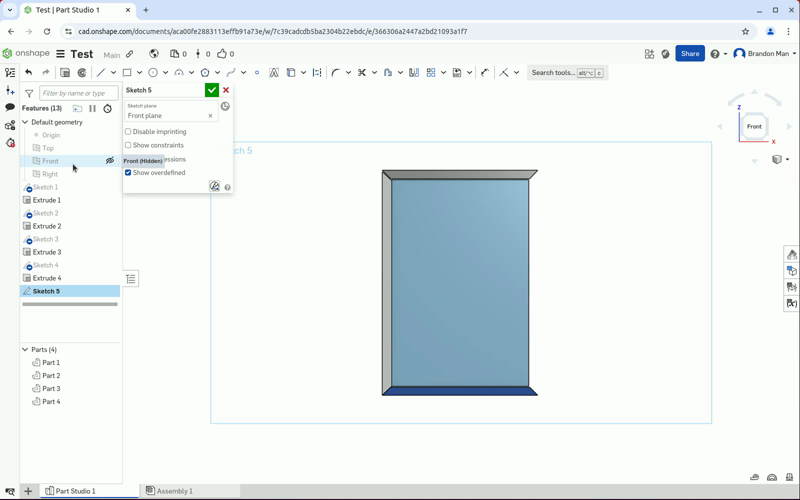
mouse_move(73, 352)
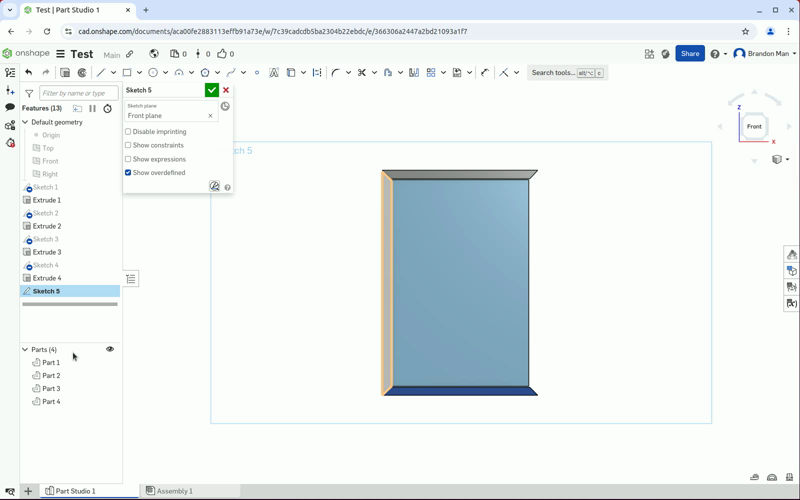
key(y)
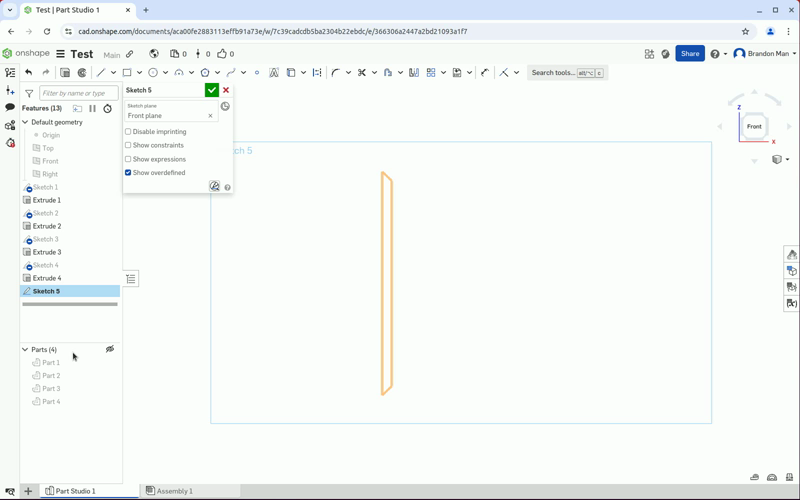
key(l)
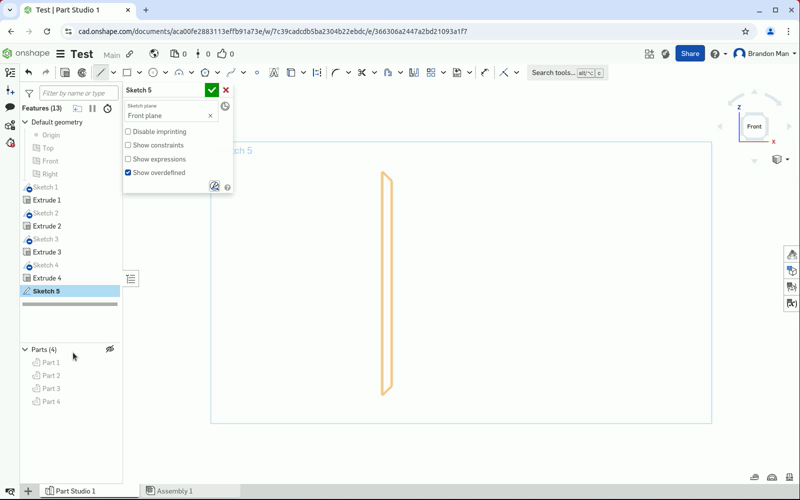
key_down(shift)
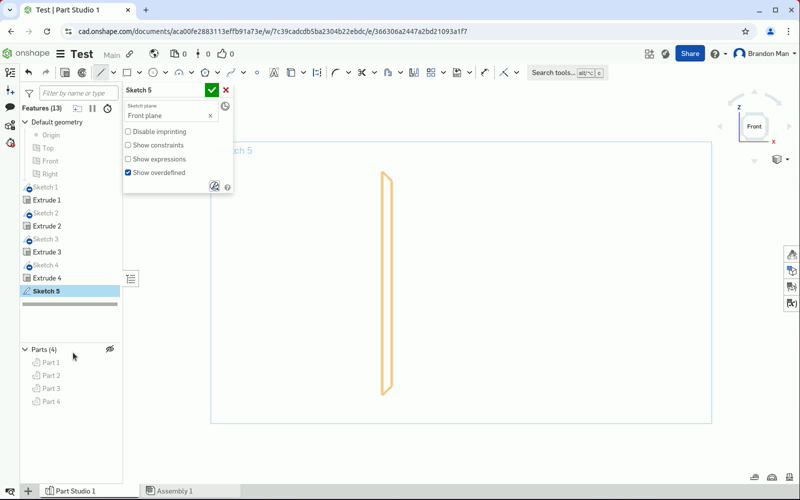
mouse_move(529, 386)
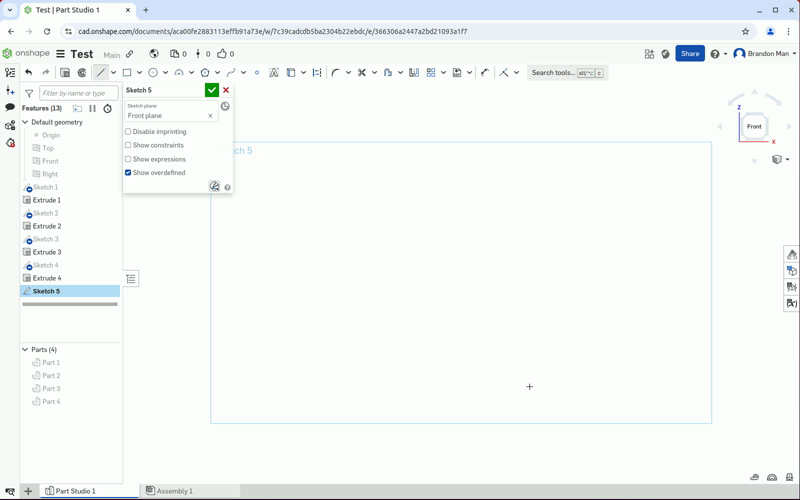
click(529, 386)
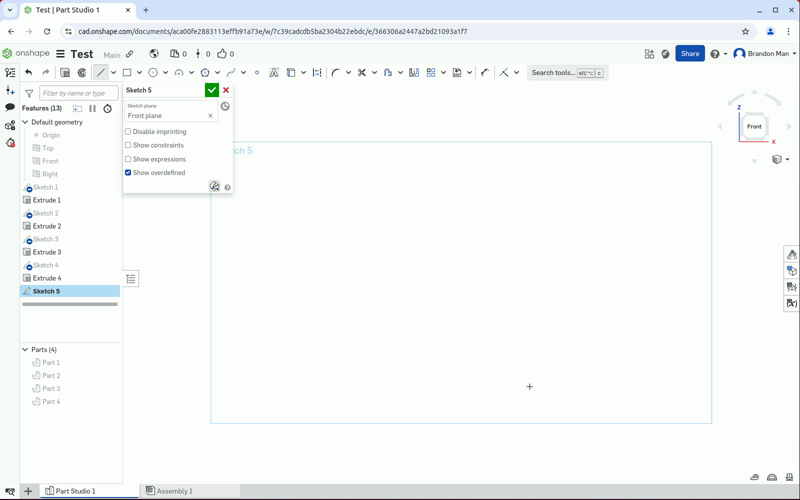
key_up(shift)
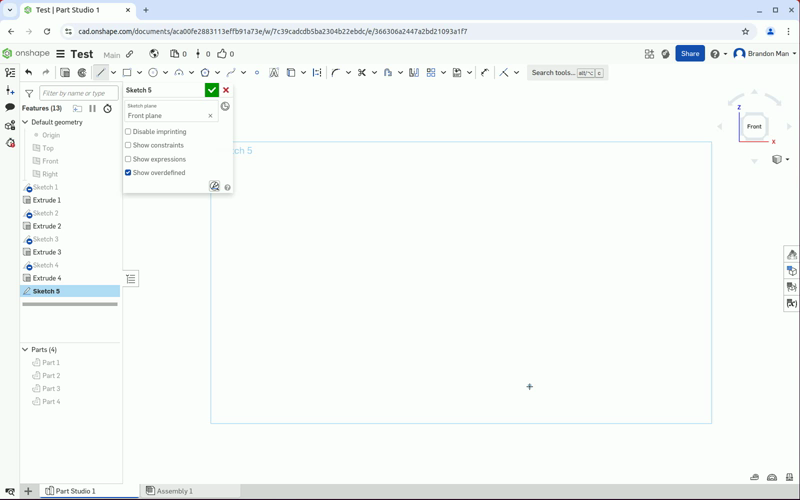
key_down(shift)
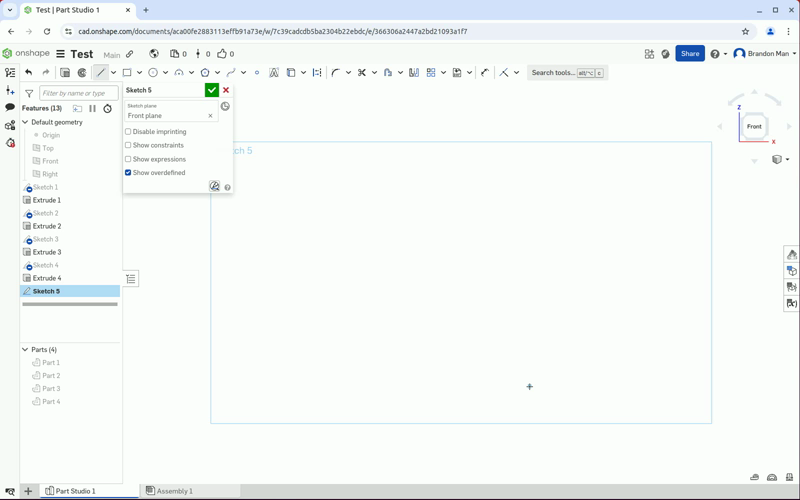
mouse_move(559, 386)
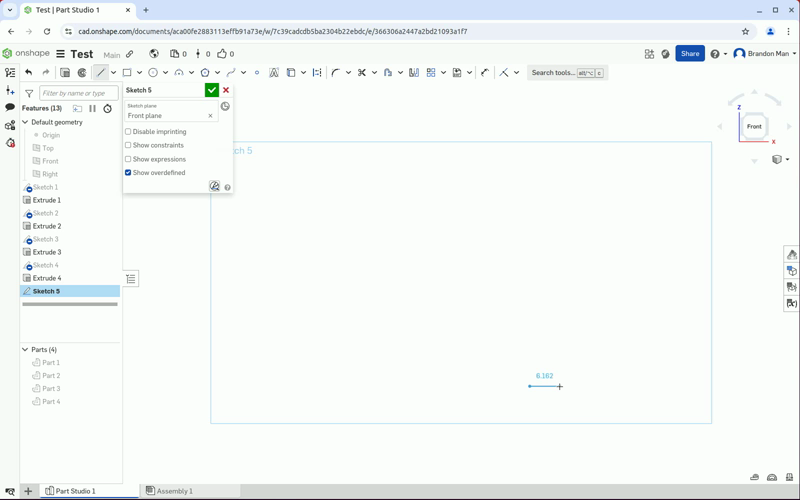
mouse_move(539, 395)
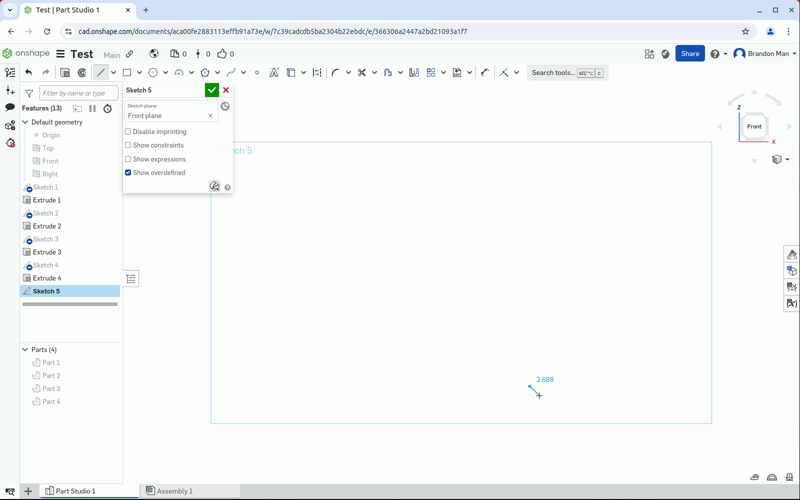
click(539, 395)
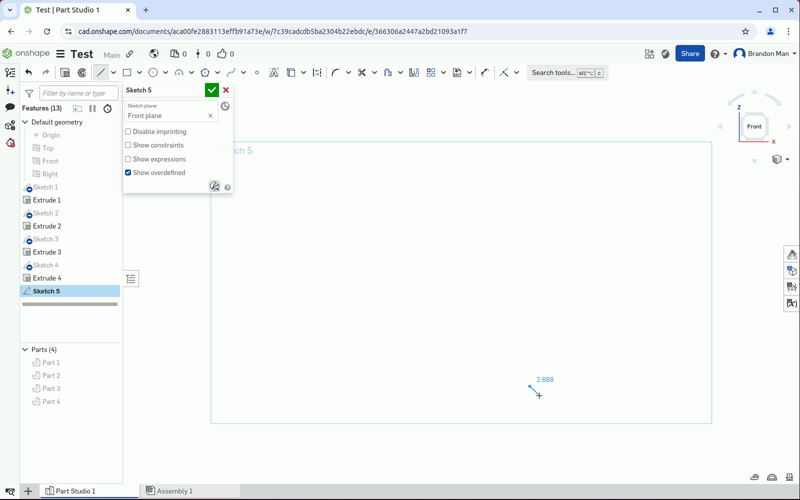
key_up(shift)
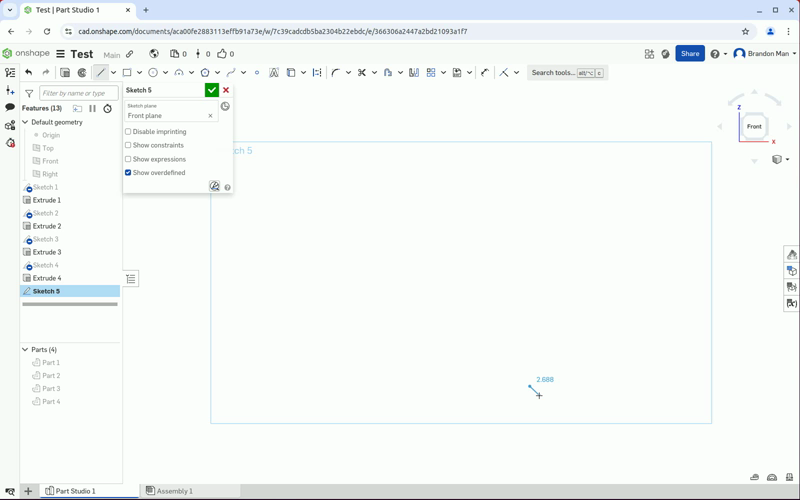
key_down(shift)
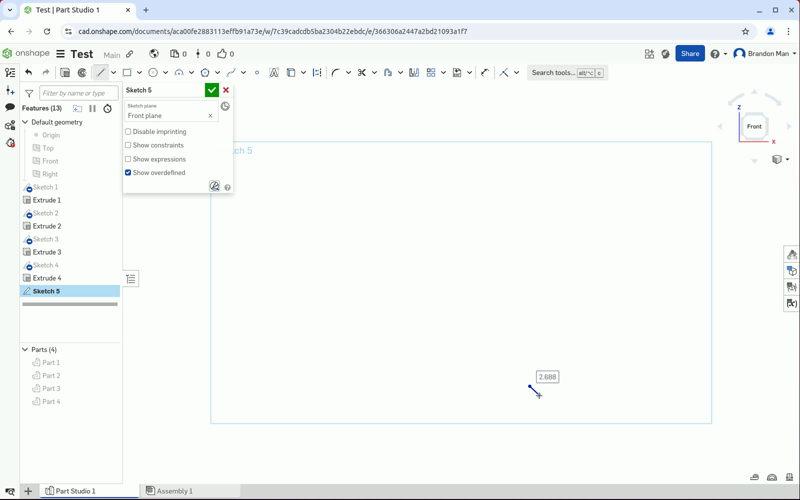
mouse_move(539, 171)
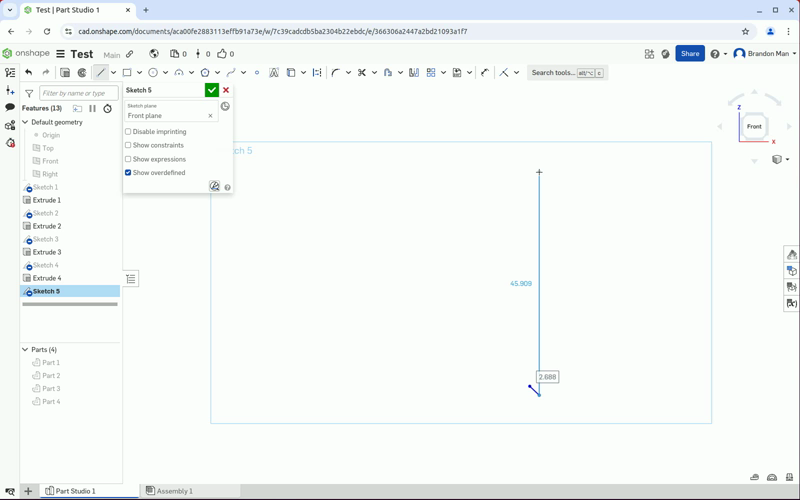
click(539, 171)
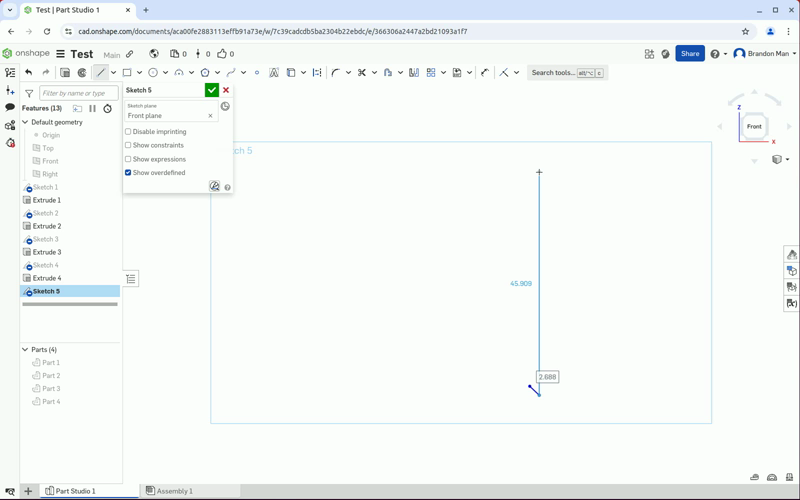
key_up(shift)
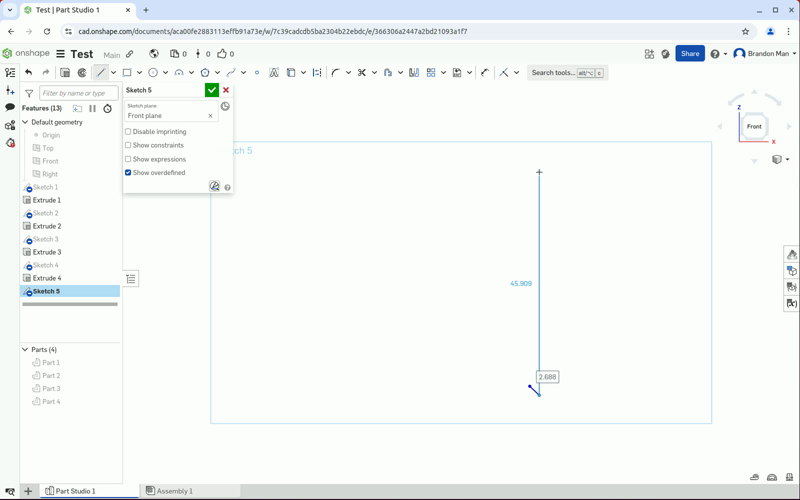
key_down(shift)
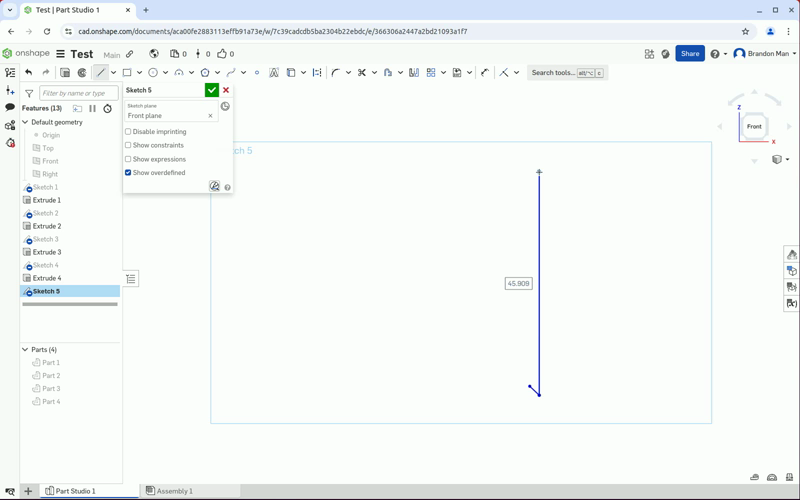
mouse_move(569, 171)
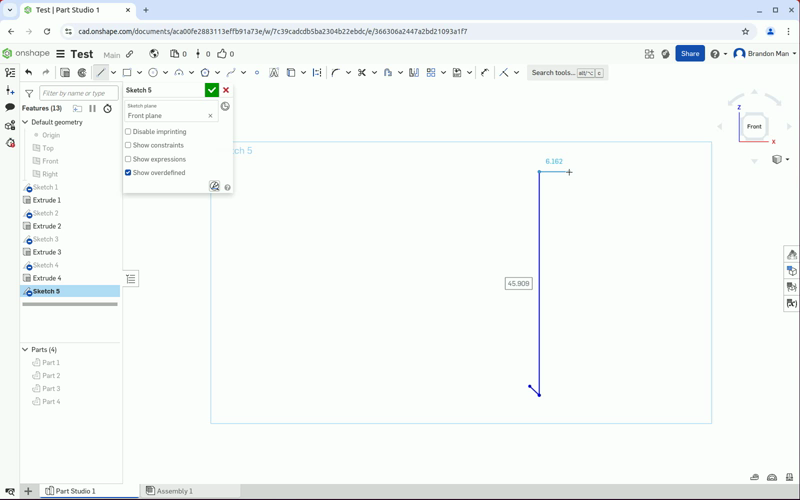
mouse_move(529, 180)
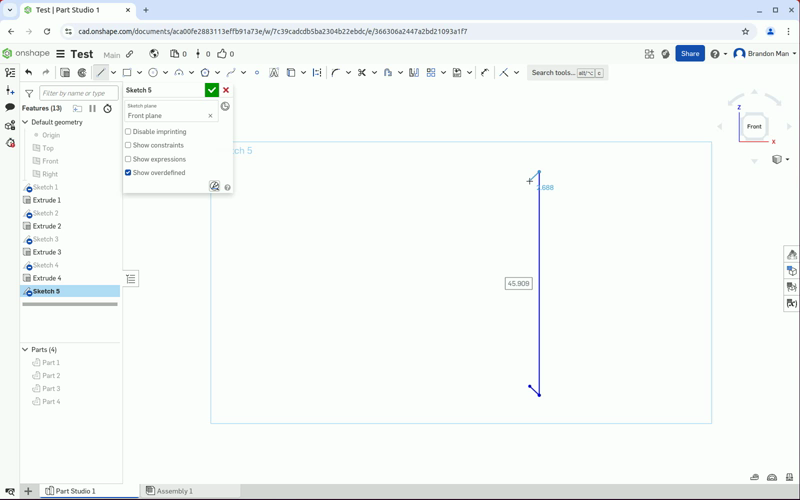
click(529, 180)
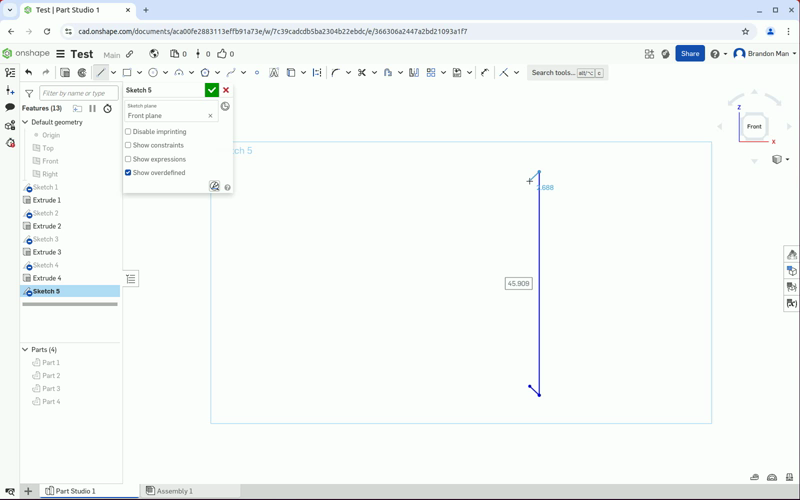
key_up(shift)
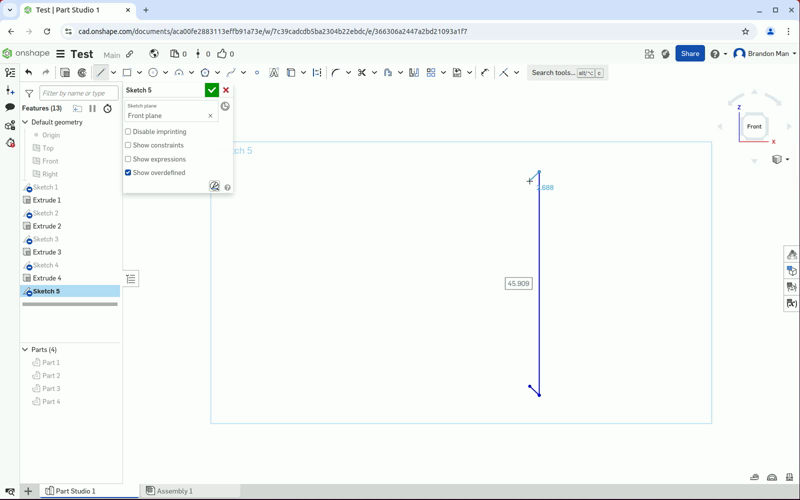
key_down(shift)
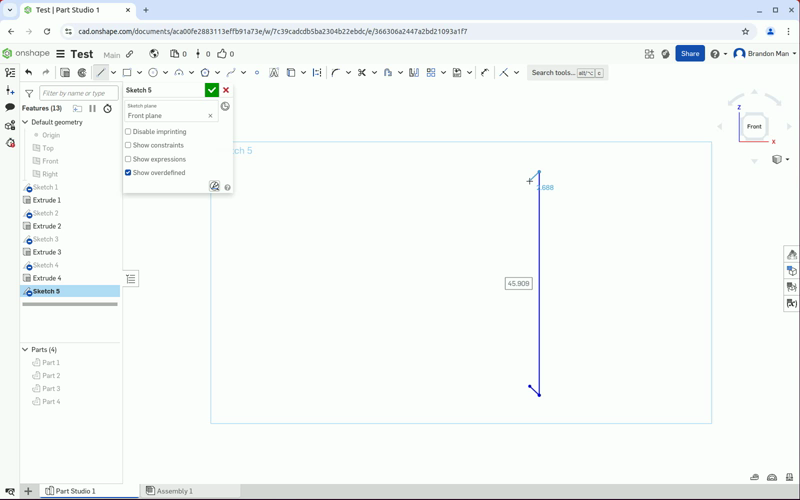
mouse_move(529, 386)
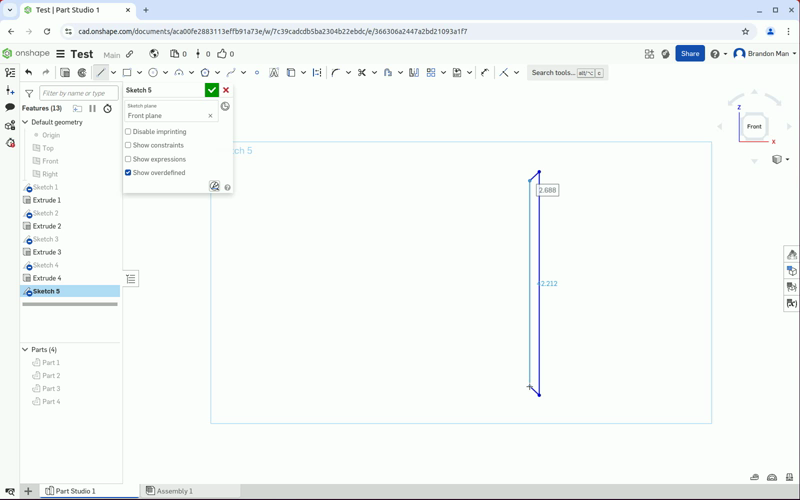
key_up(shift)
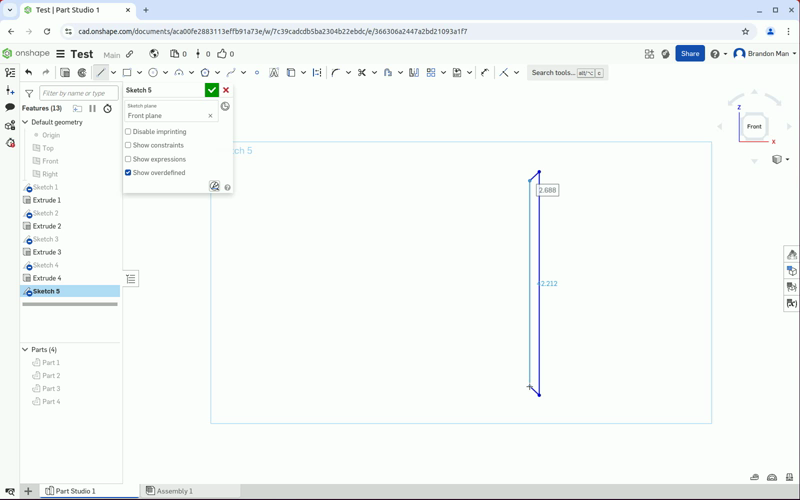
click(529, 386)
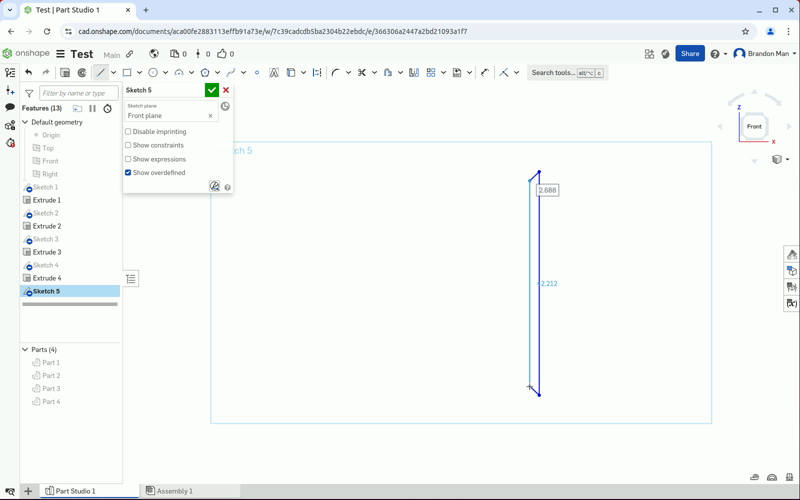
key(esc)
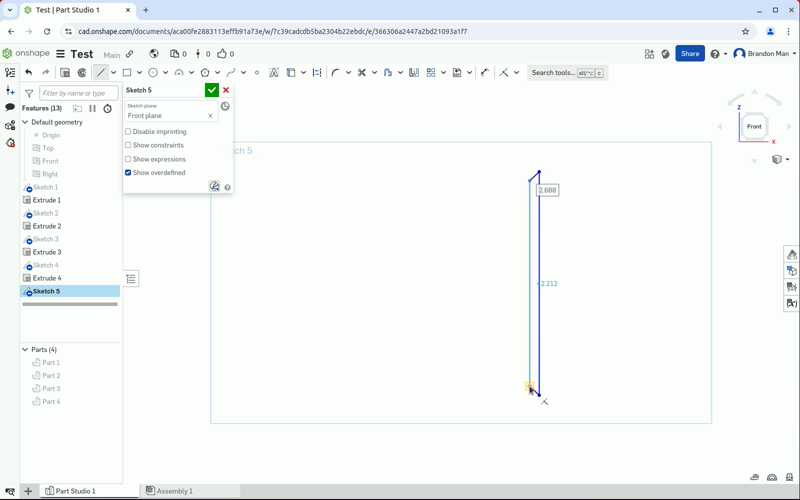
mouse_move(534, 347)
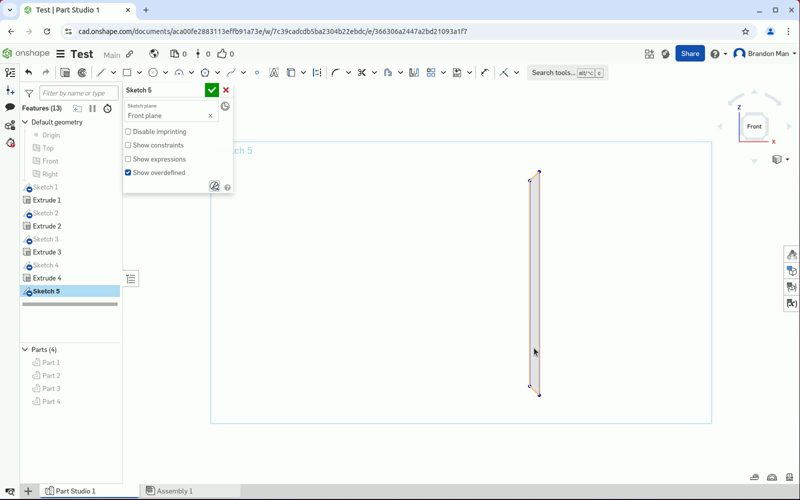
click(534, 347)
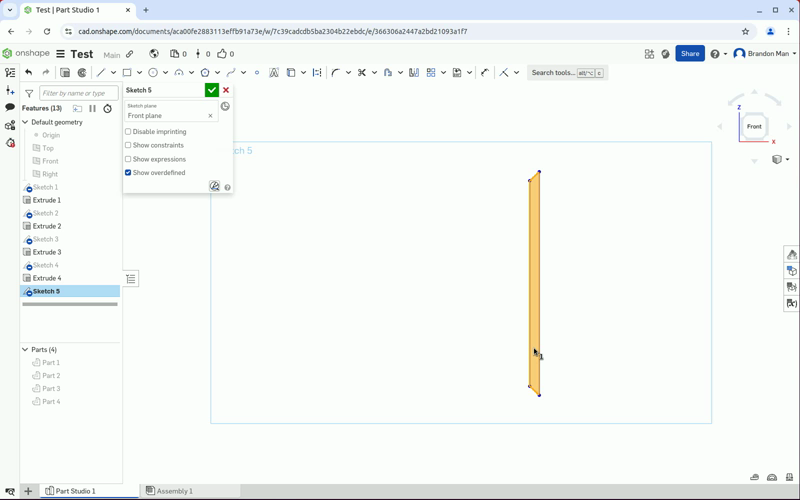
mouse_move(73, 352)
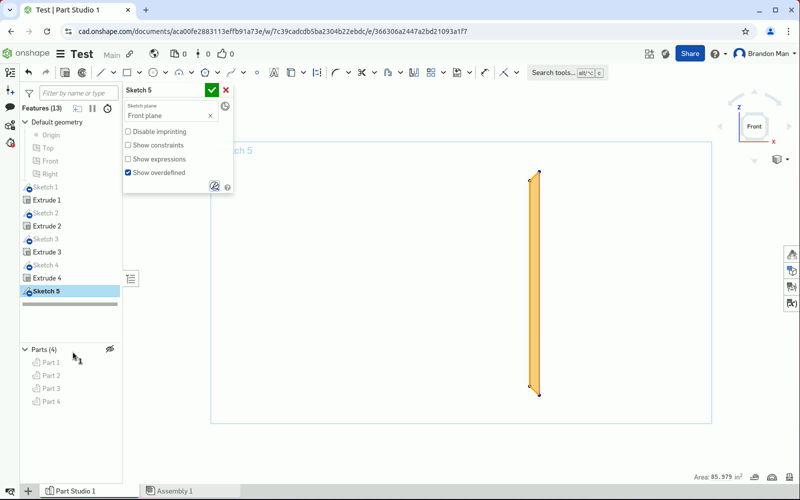
key(shift+y)
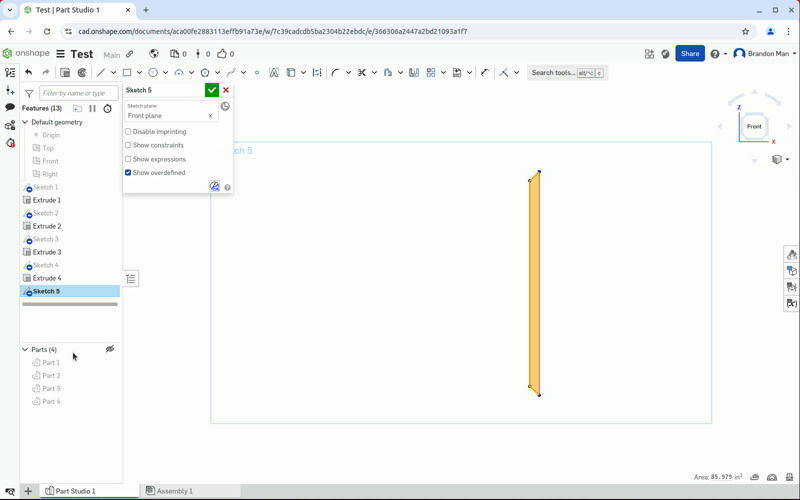
key(shift+e)
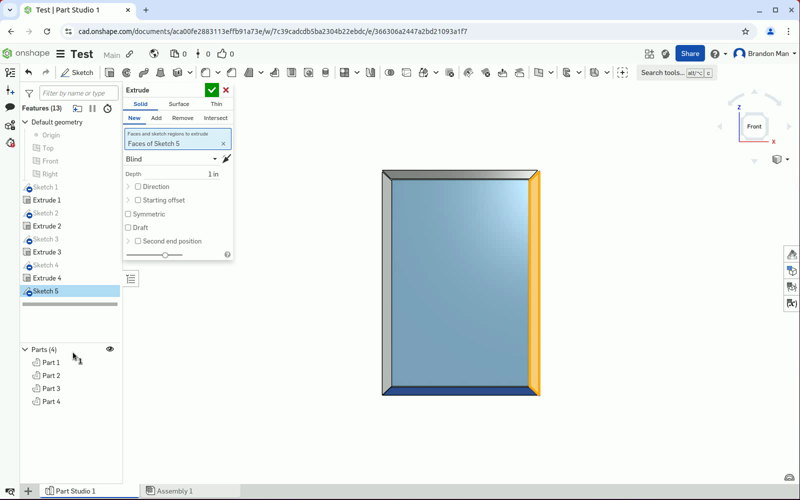
mouse_move(143, 106)
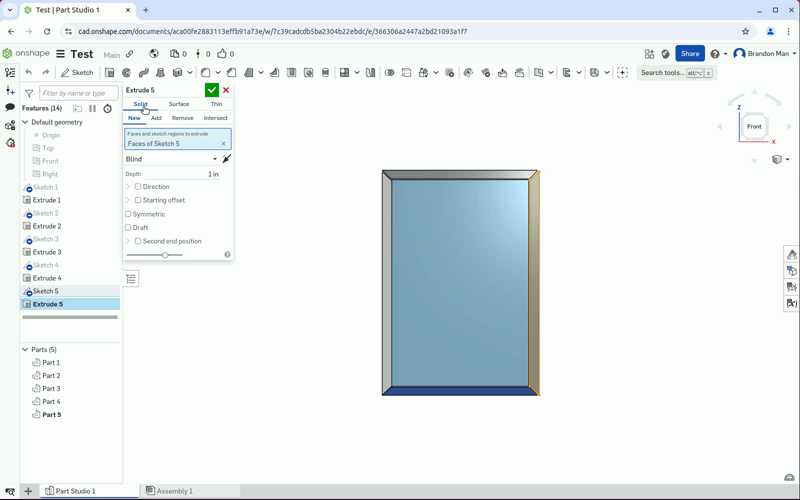
click(143, 106)
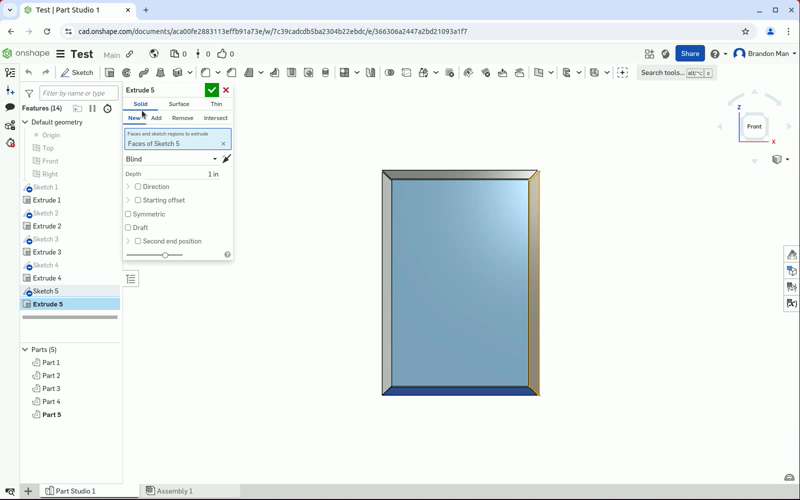
mouse_move(137, 120)
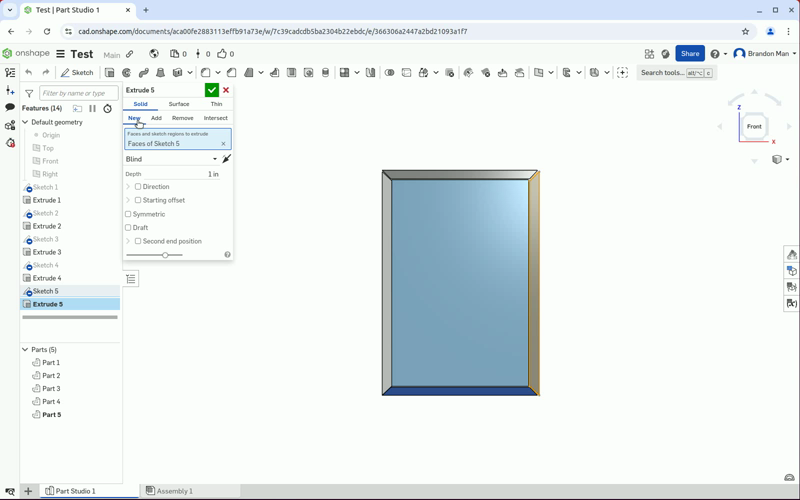
click(137, 120)
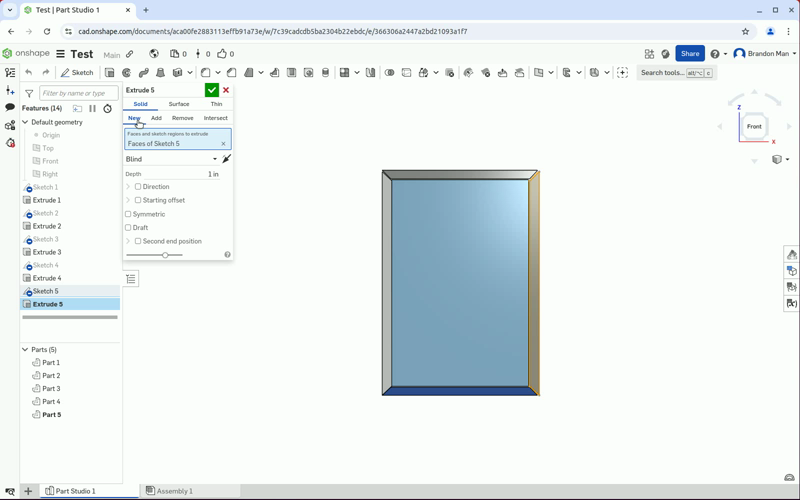
key(tab, 4)
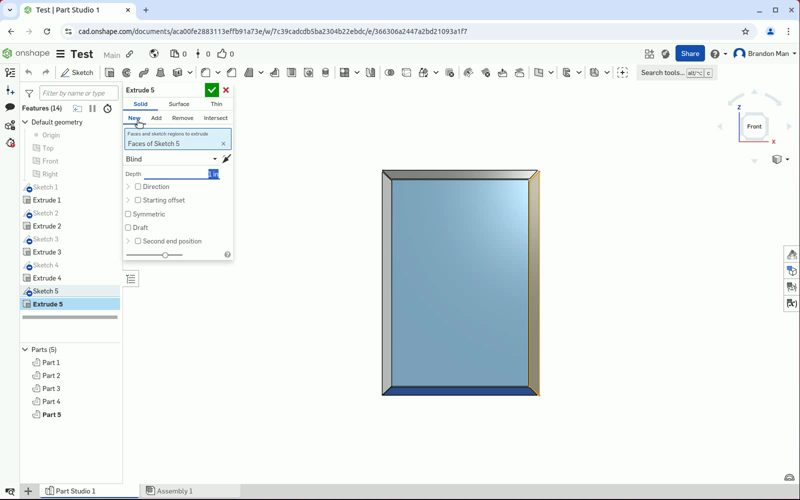
text(12.276)
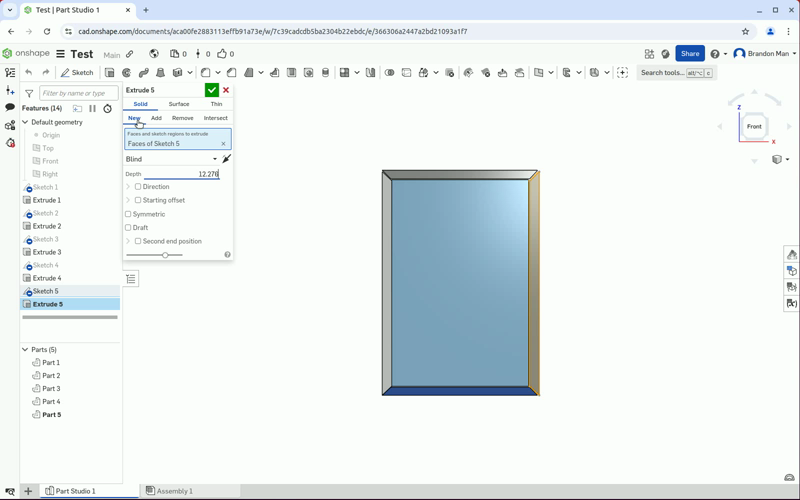
key(enter)
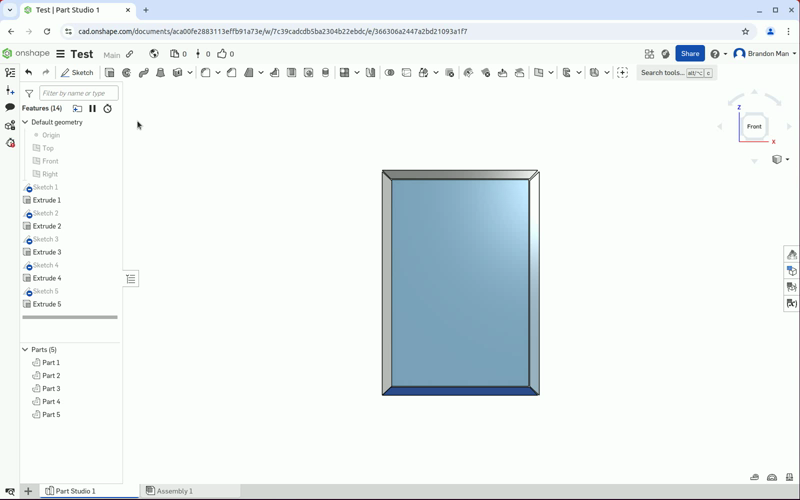
key(shift+h)
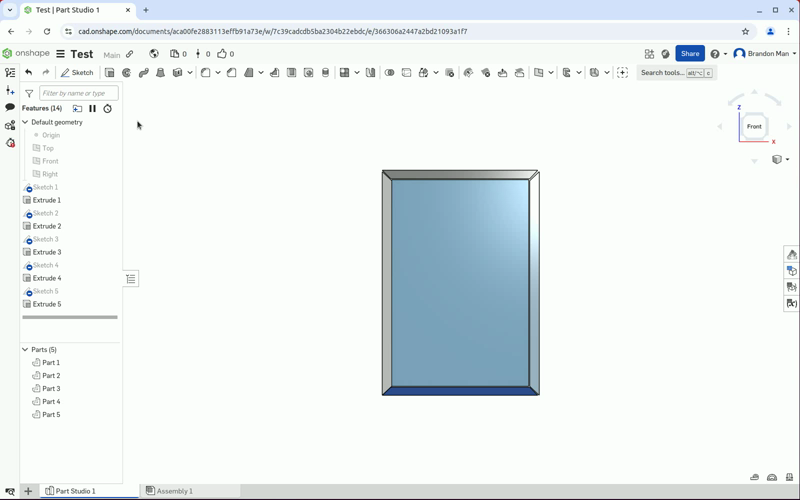
key(shift+h)
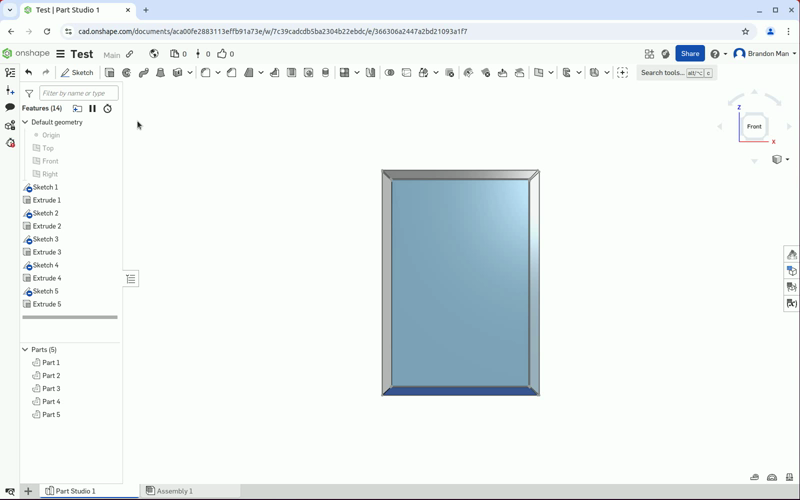
key(shift+7)
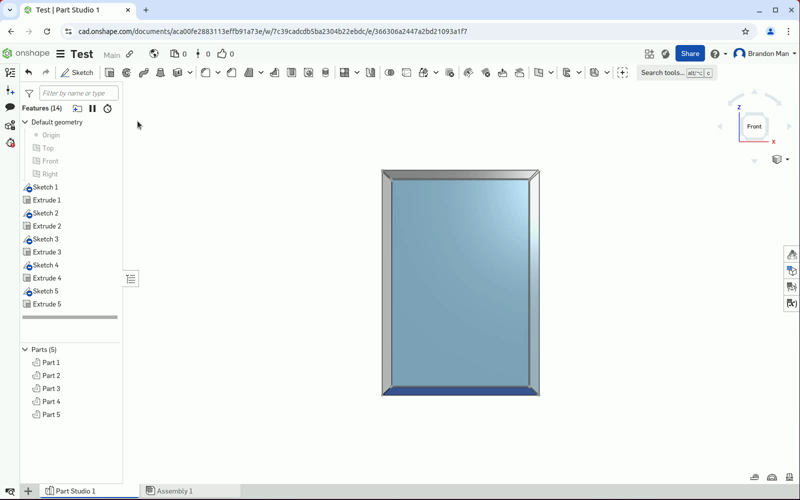
key(left, 2)
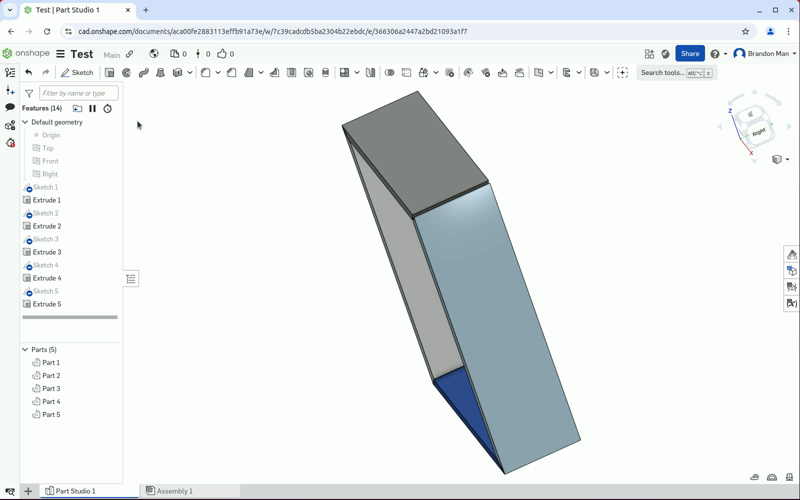
key(down, 2)
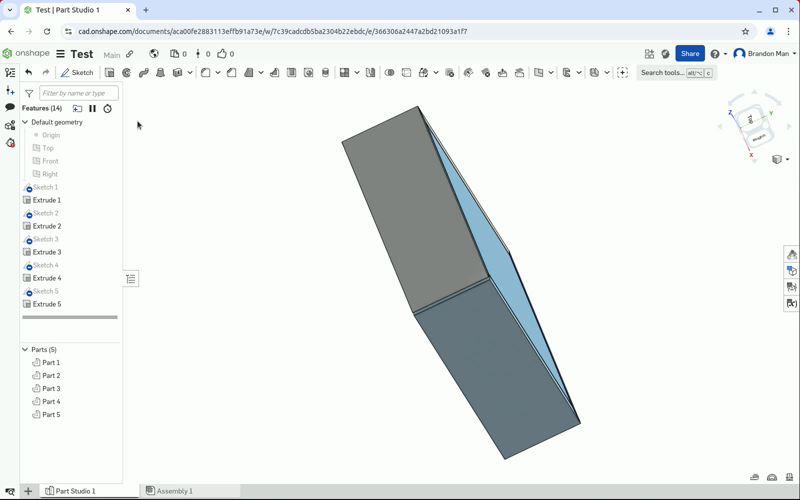
key(up, 2)
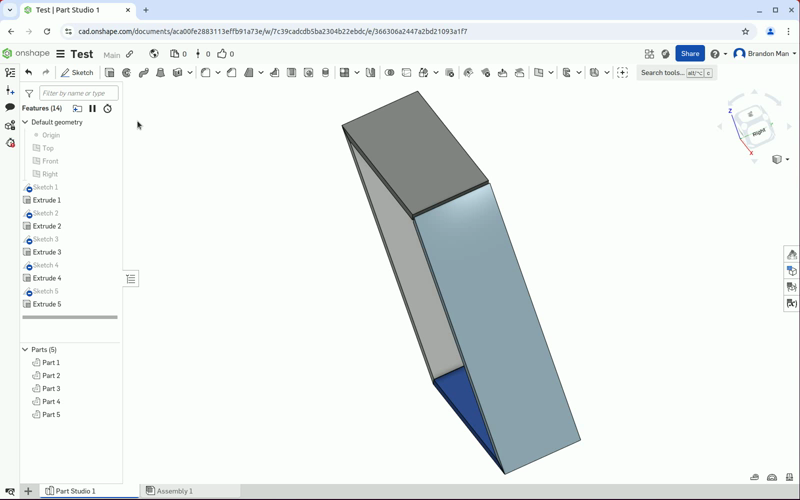
key(right, 2)
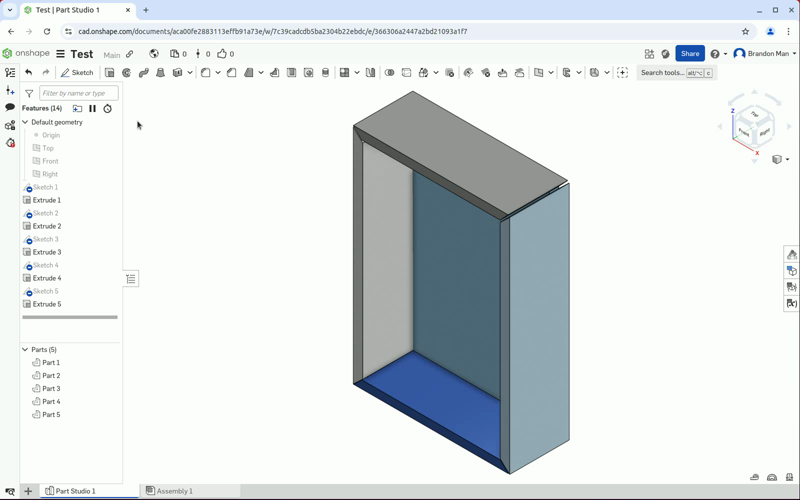
mouse_move(73, 189)
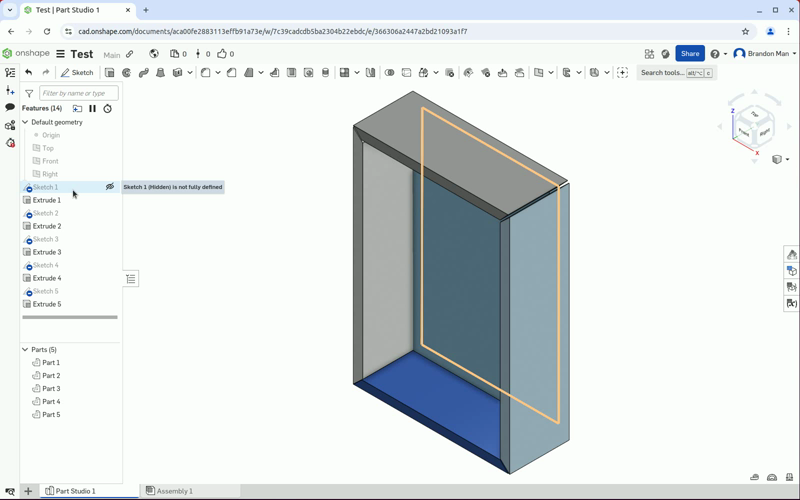
click(73, 189)